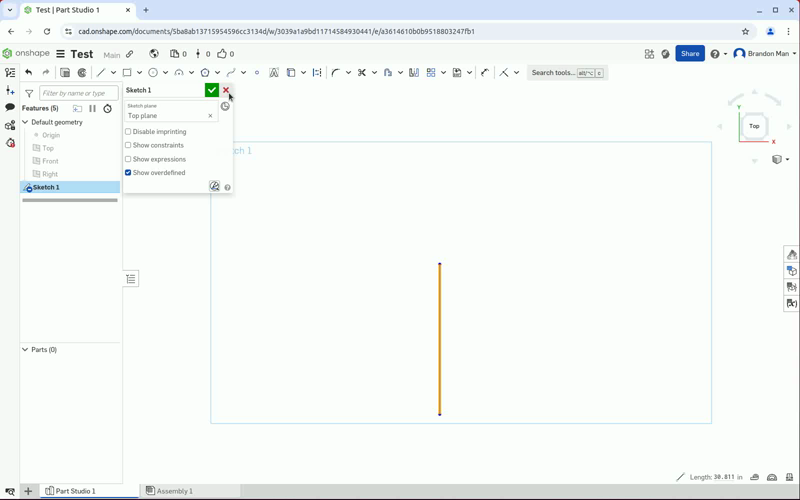
key(shift+h)
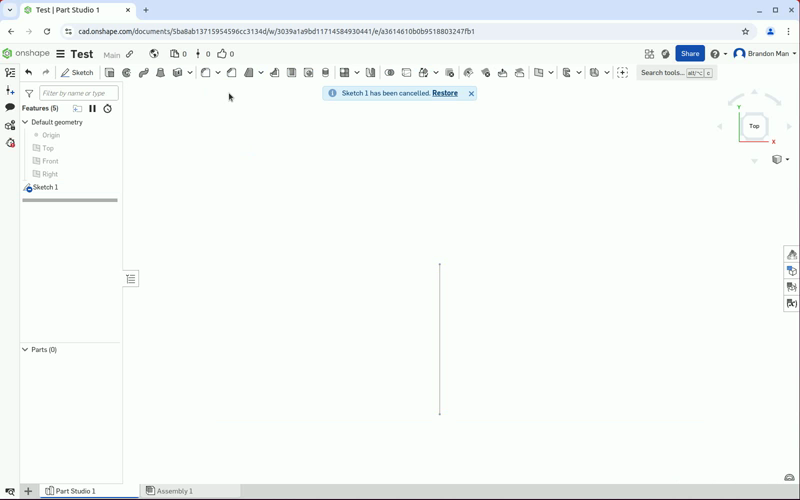
key(shift+s)
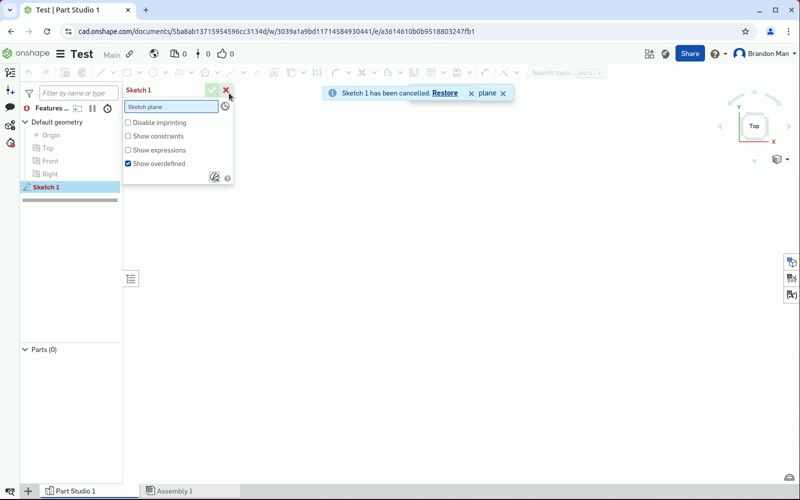
mouse_move(73, 150)
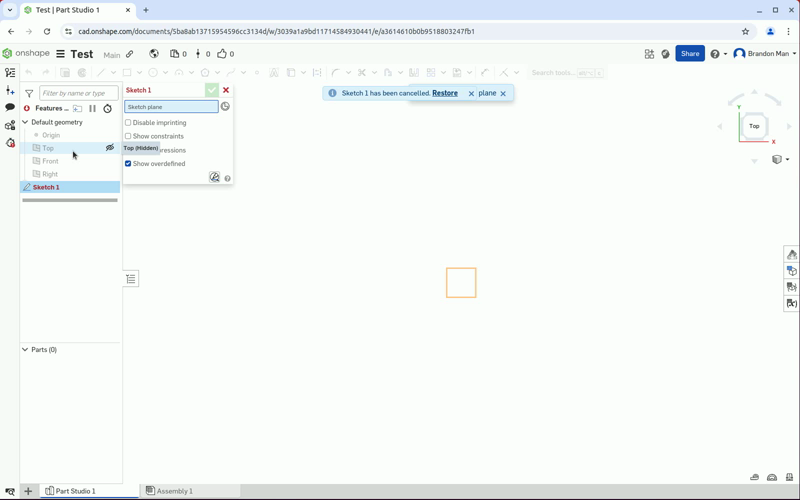
click(73, 150)
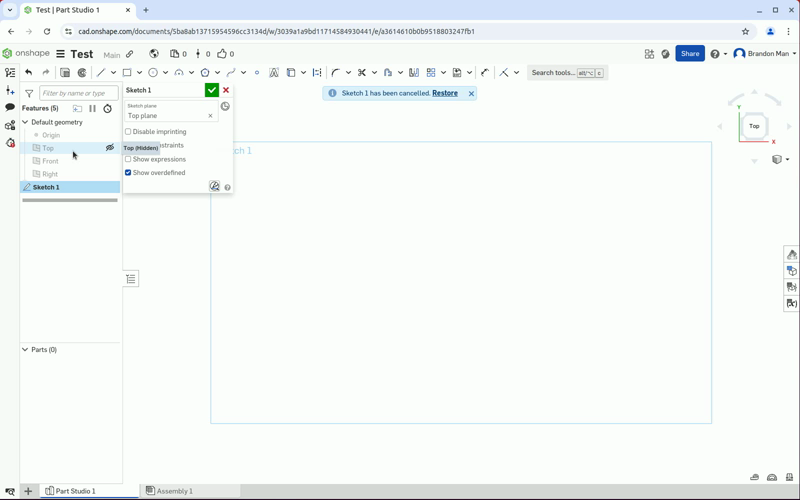
mouse_move(73, 352)
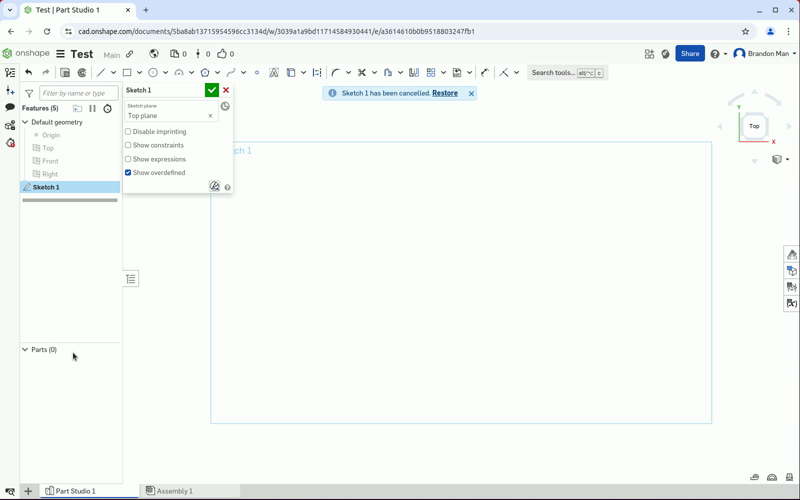
key(y)
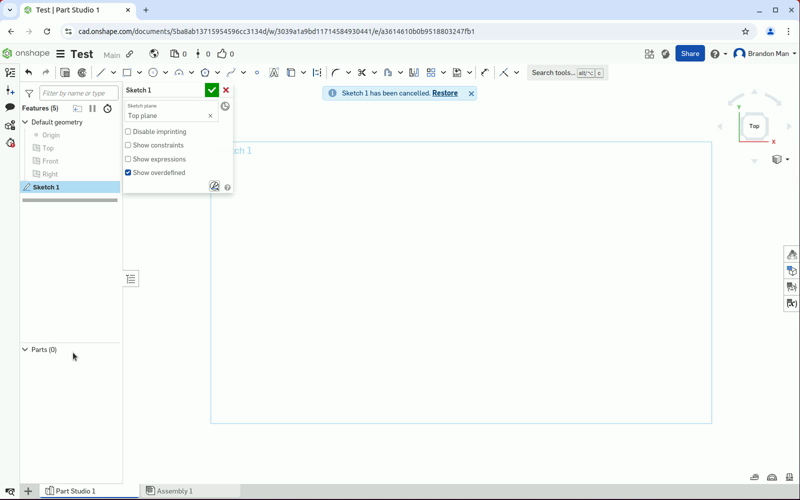
key(c)
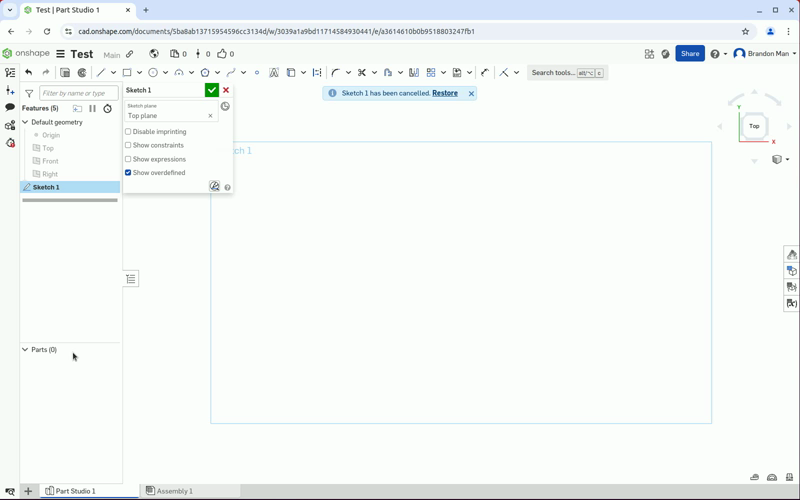
key_down(shift)
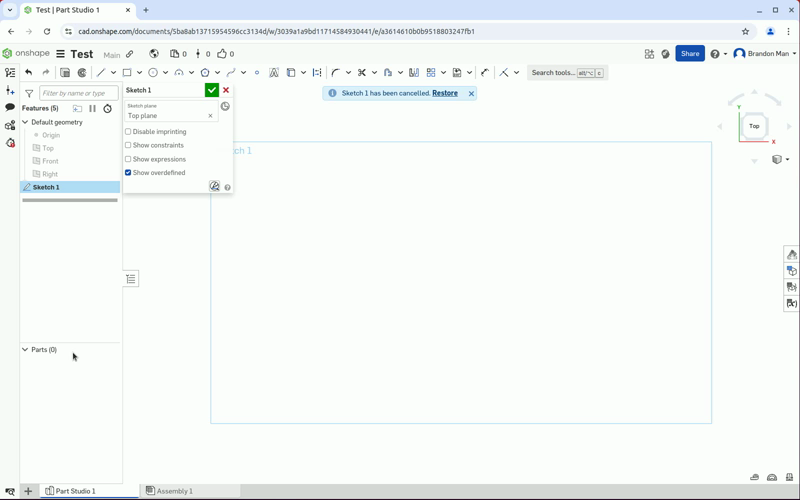
mouse_move(461, 282)
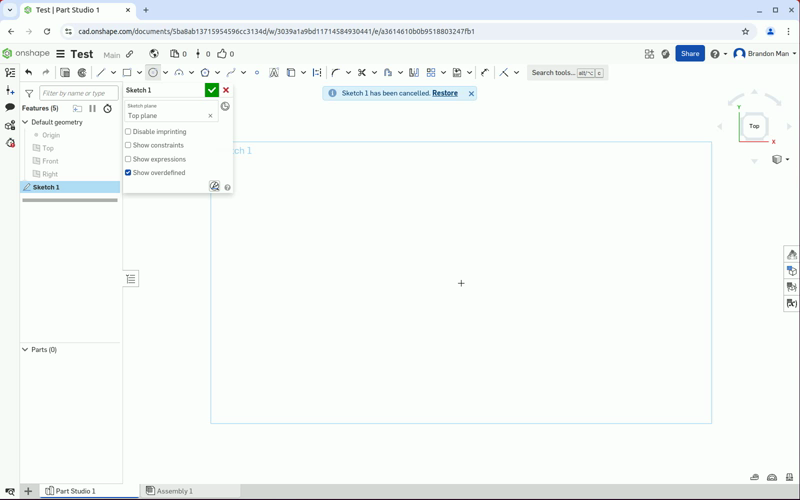
click(461, 282)
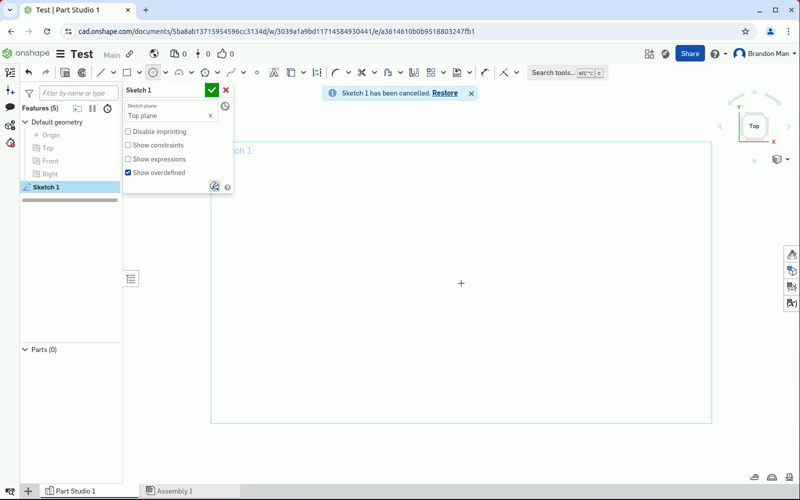
key_up(shift)
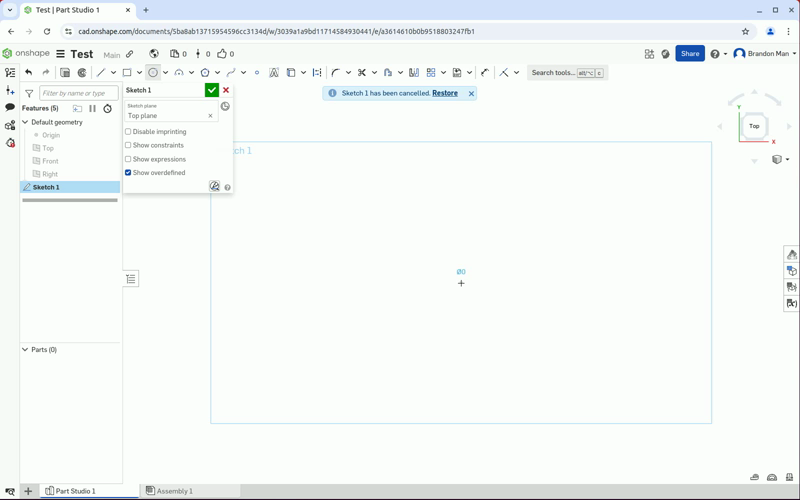
mouse_move(574, 282)
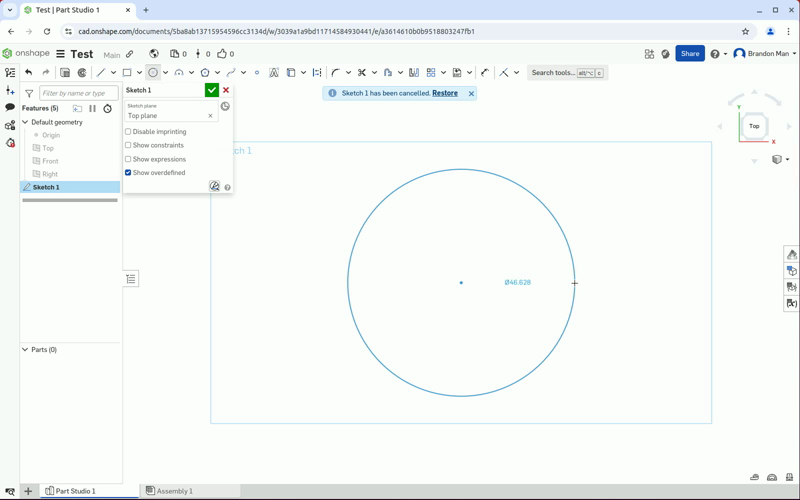
click(574, 282)
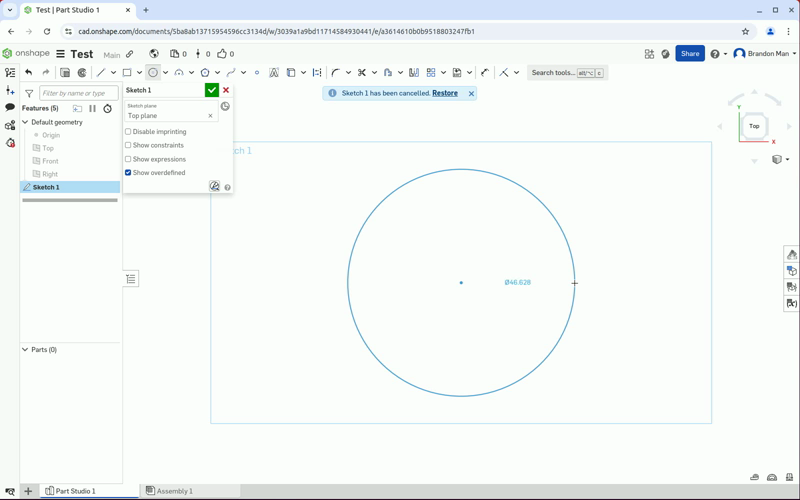
key(esc)
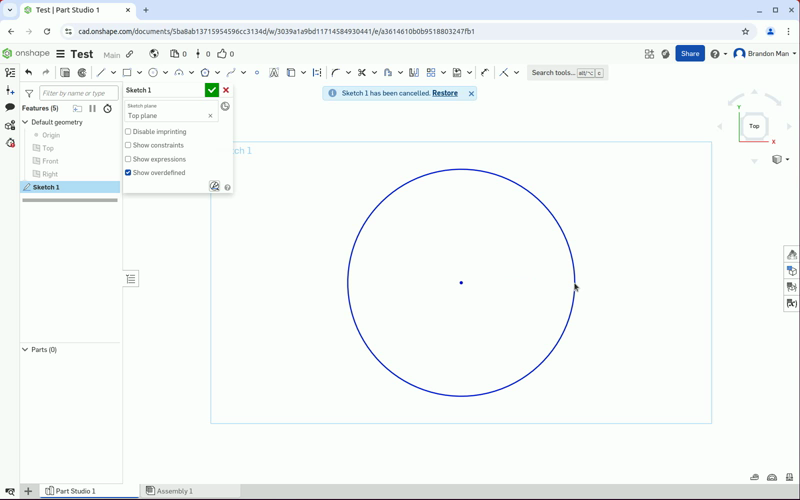
key(a)
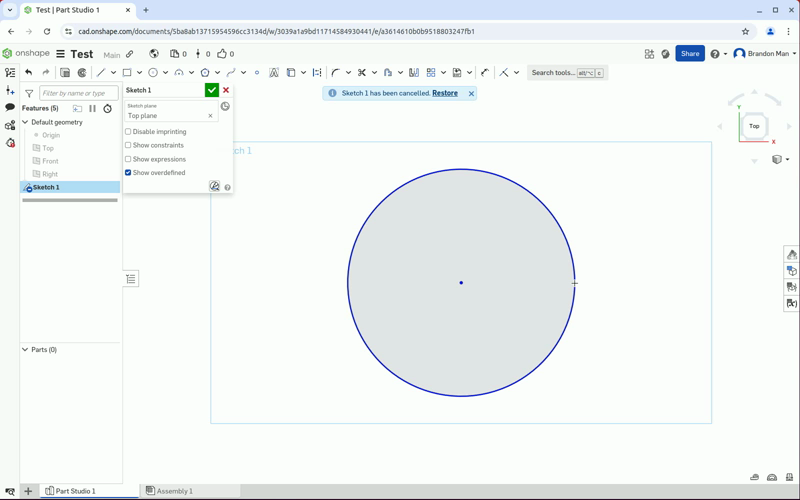
key_down(shift)
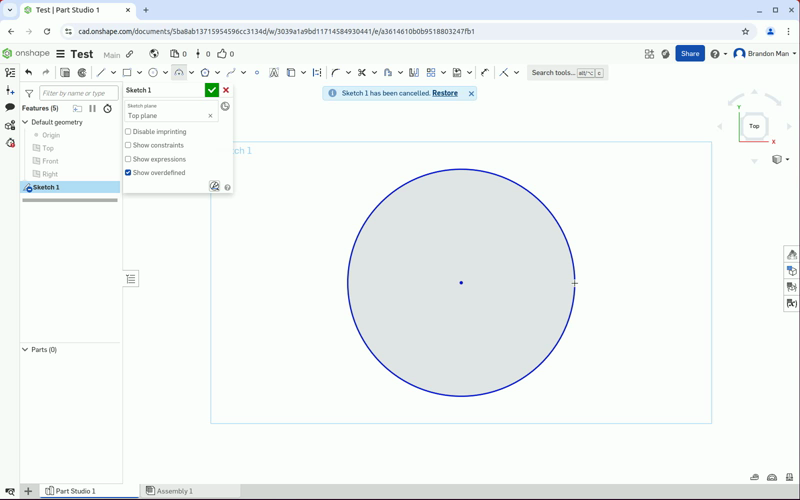
mouse_move(386, 249)
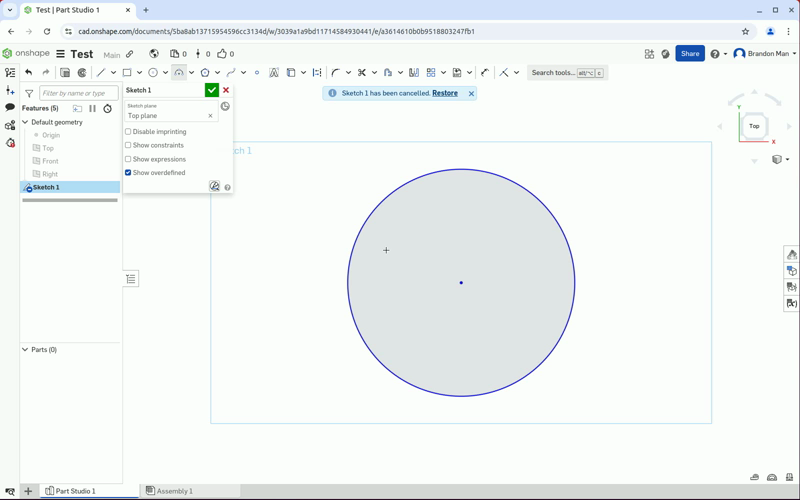
click(386, 249)
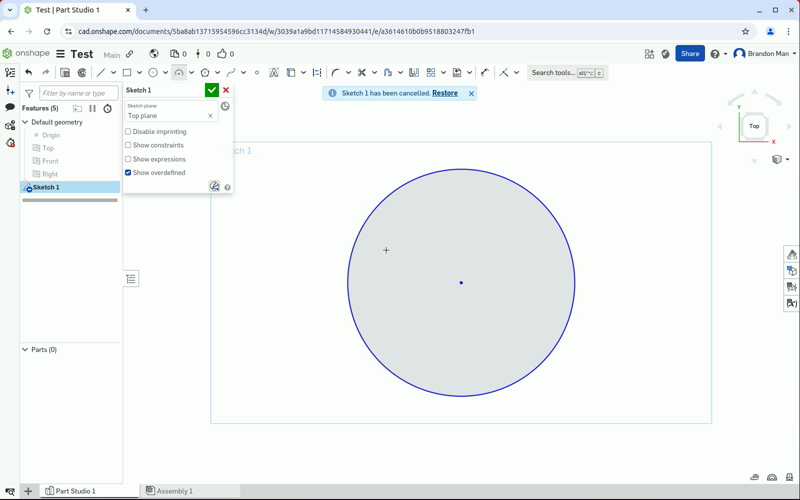
key_up(shift)
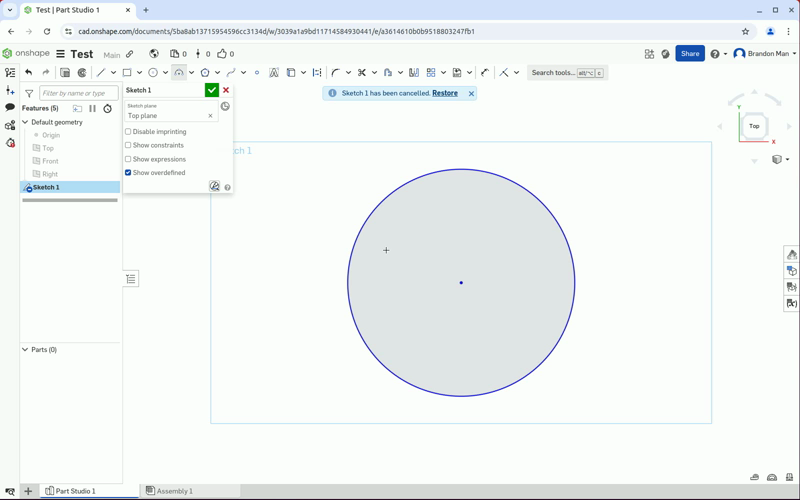
key_down(shift)
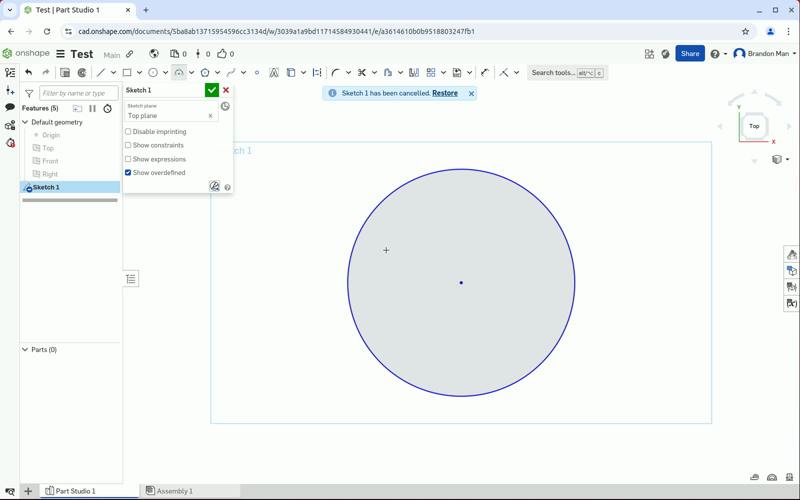
mouse_move(395, 235)
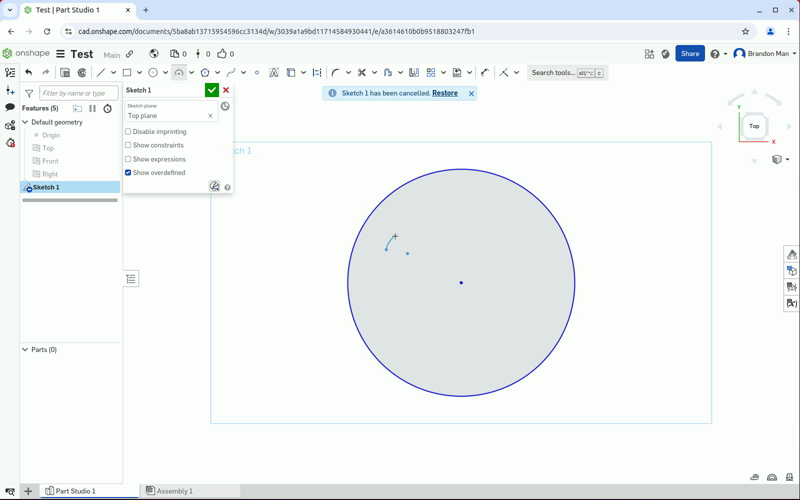
click(395, 235)
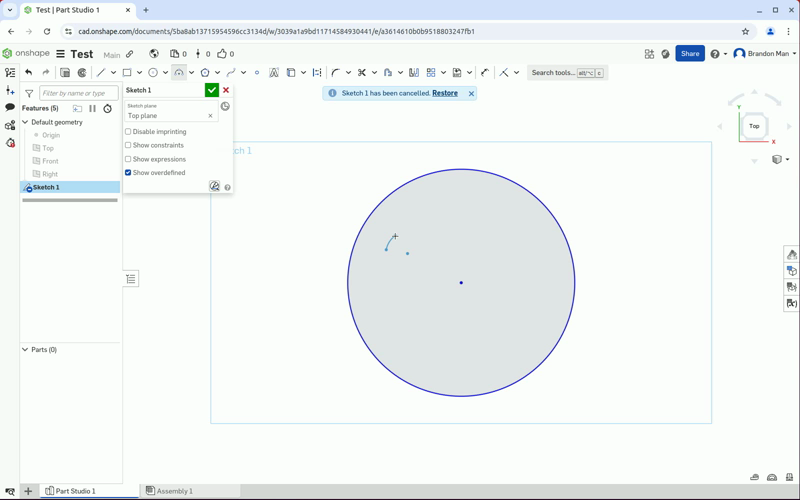
mouse_move(383, 237)
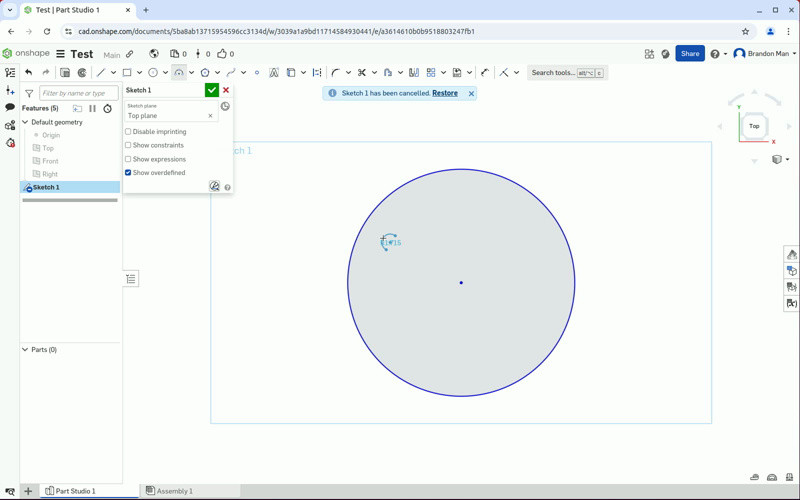
click(383, 237)
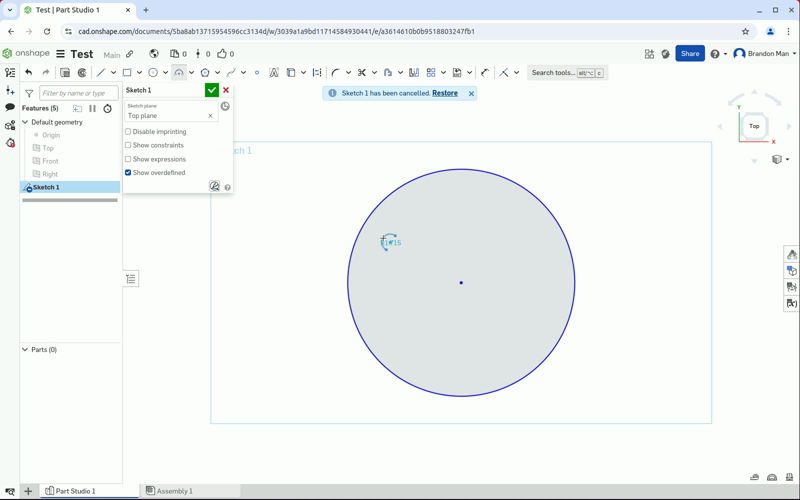
key_up(shift)
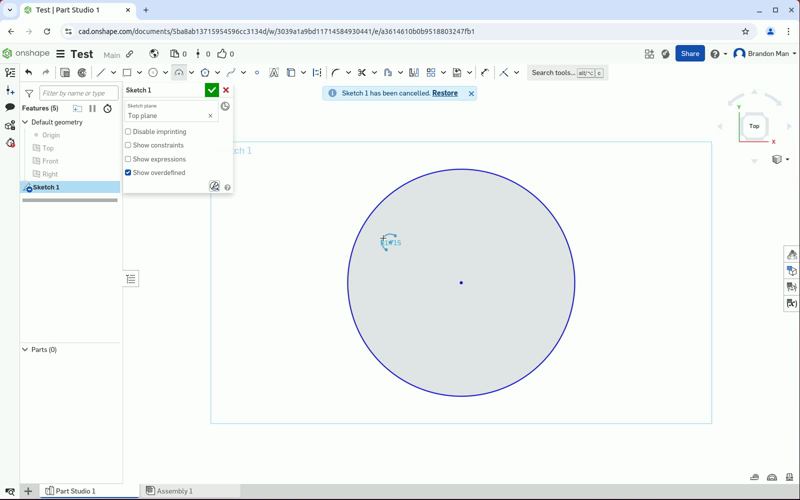
mouse_move(395, 235)
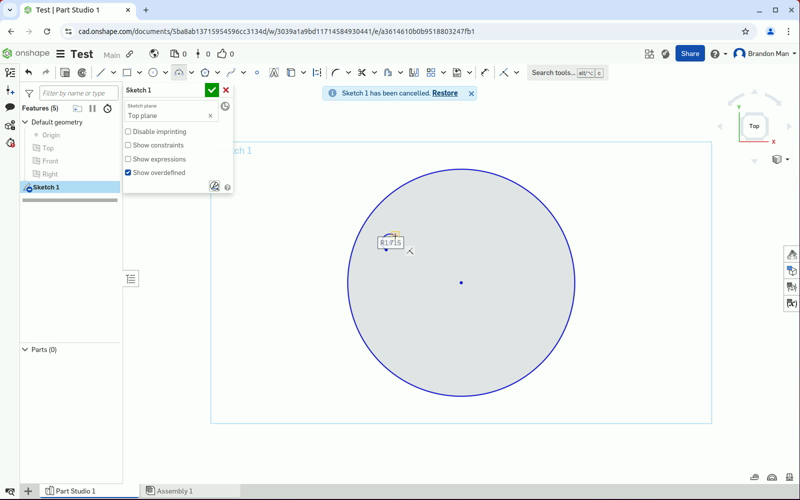
click(395, 235)
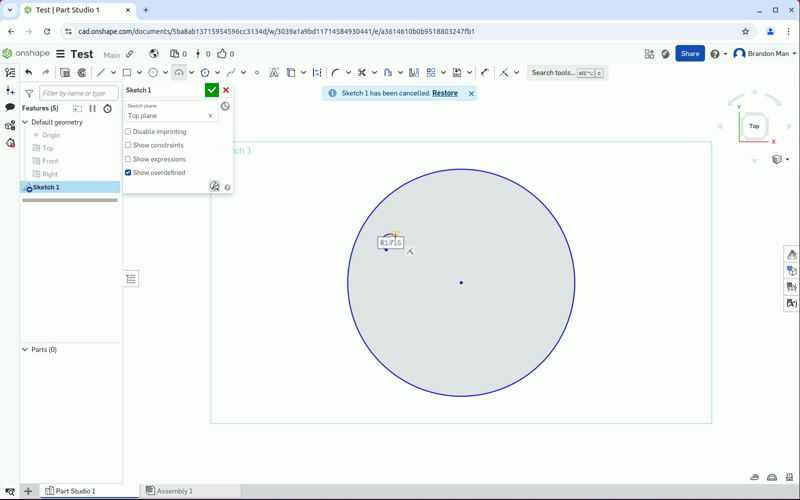
key_down(shift)
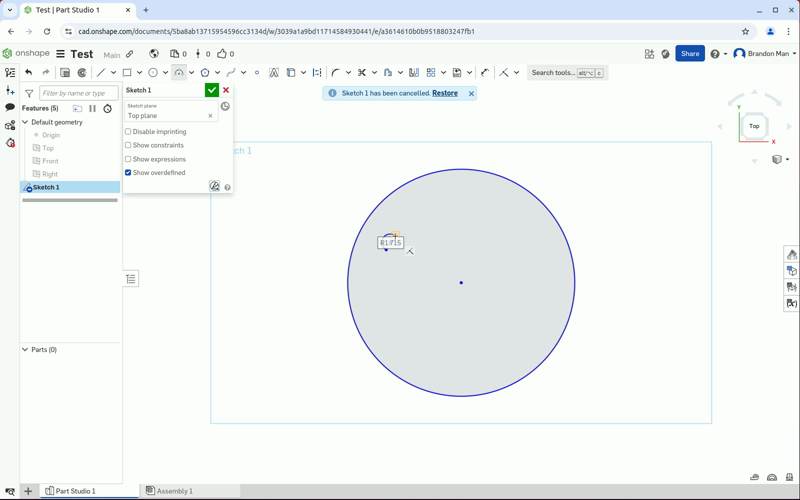
mouse_move(525, 235)
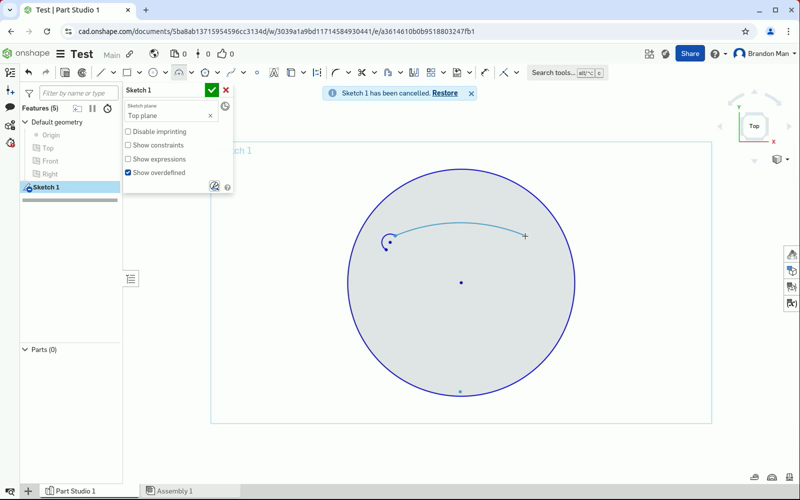
click(525, 235)
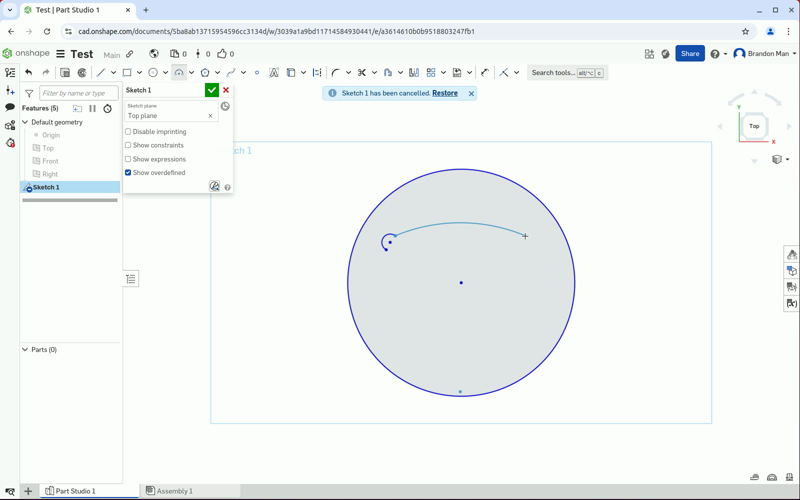
mouse_move(460, 202)
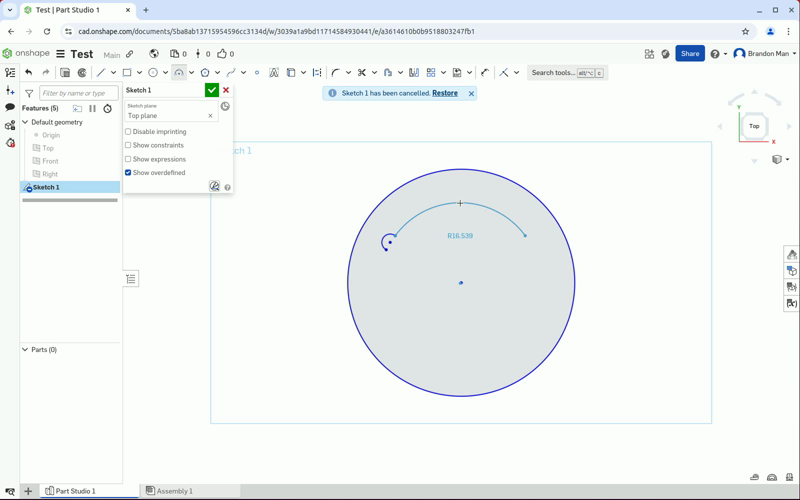
click(460, 202)
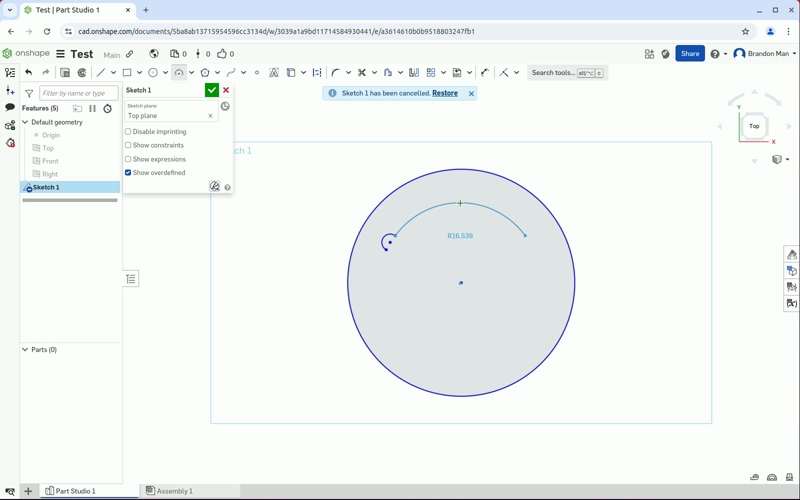
key_up(shift)
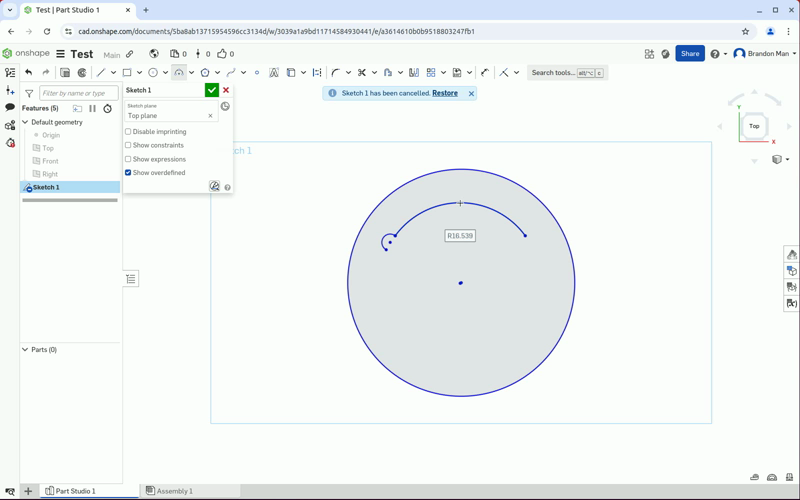
mouse_move(525, 235)
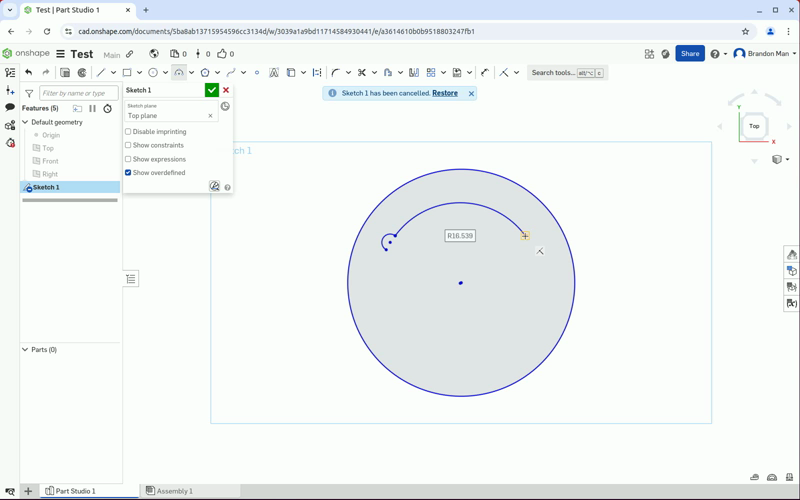
click(525, 235)
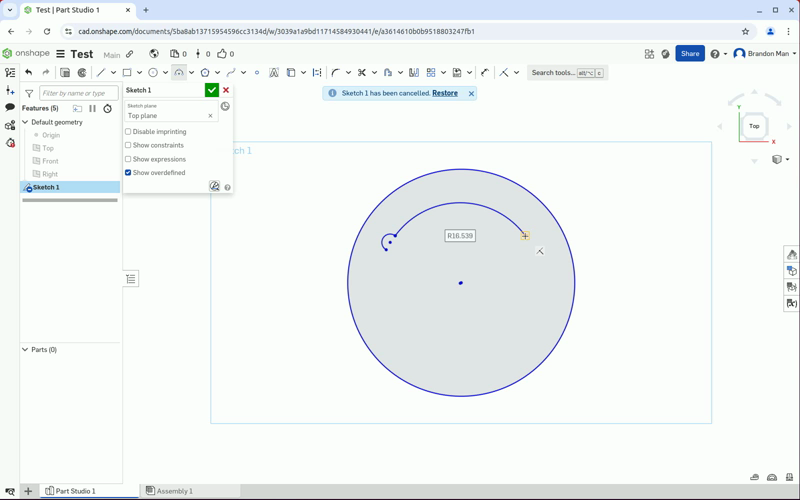
key_down(shift)
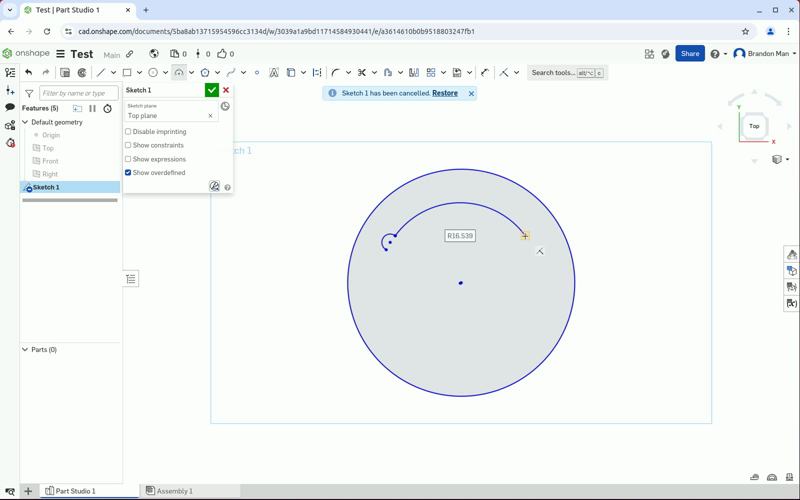
mouse_move(534, 249)
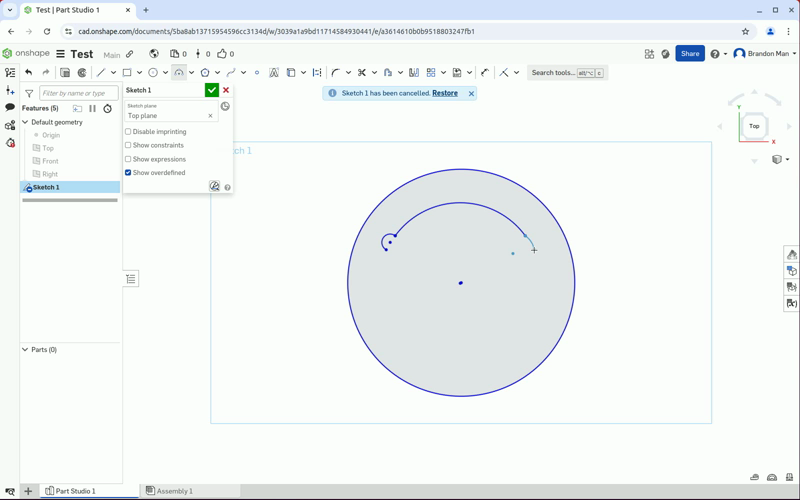
click(534, 249)
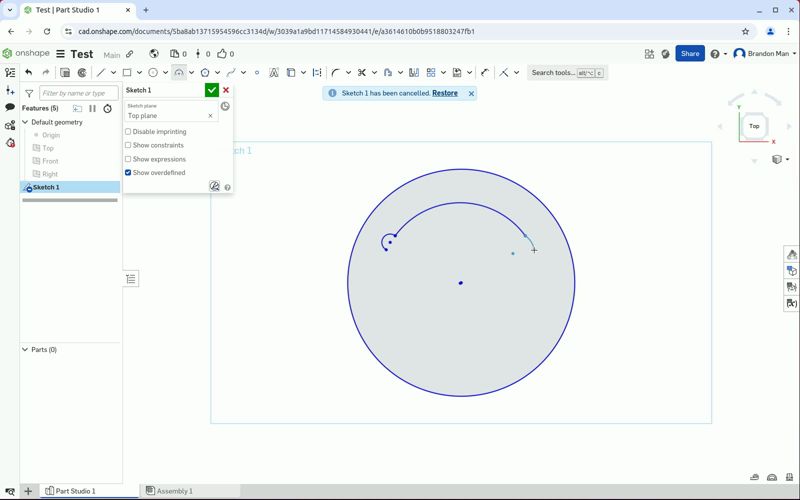
mouse_move(537, 237)
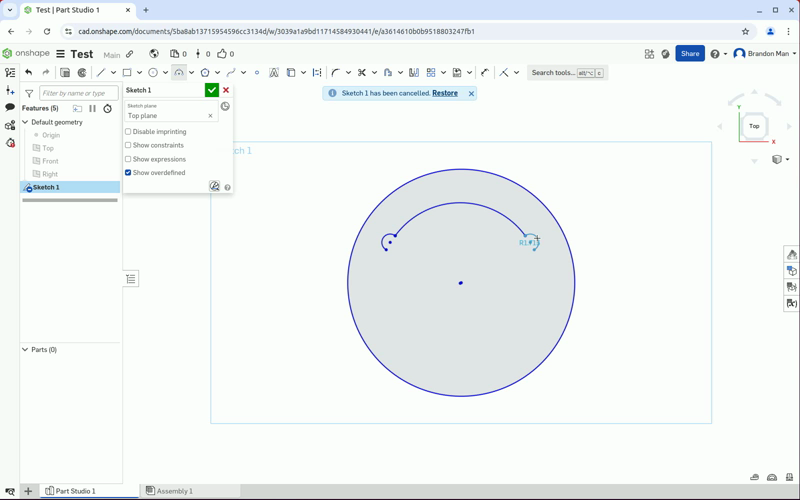
click(537, 237)
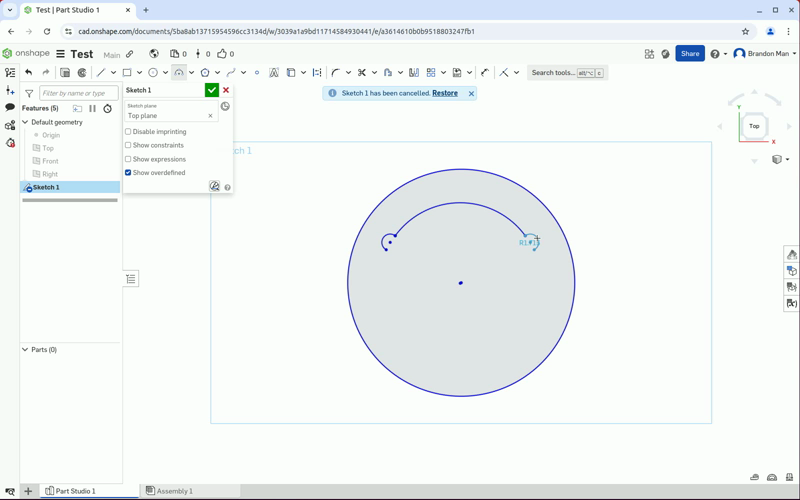
key_up(shift)
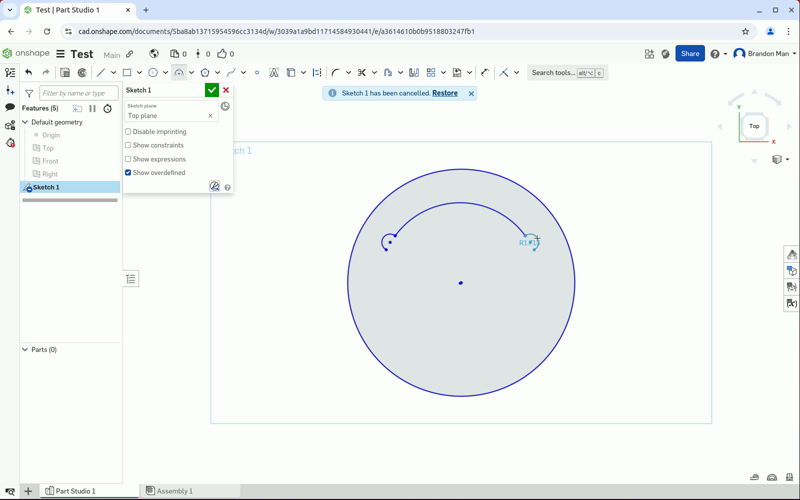
mouse_move(534, 249)
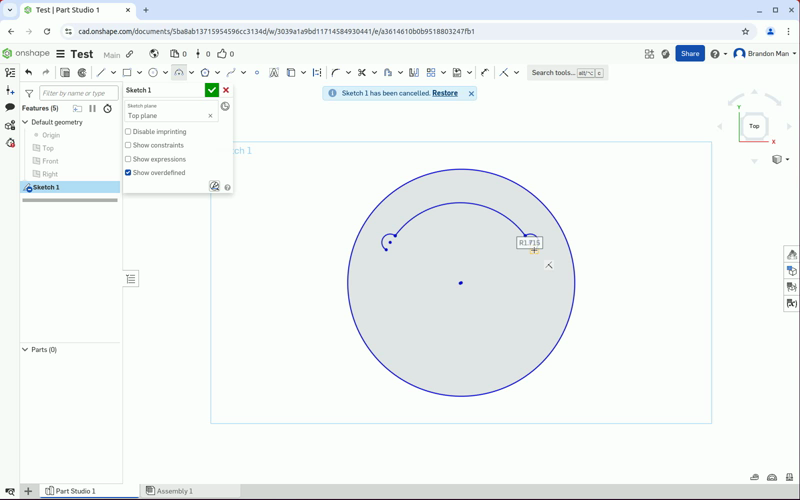
click(534, 249)
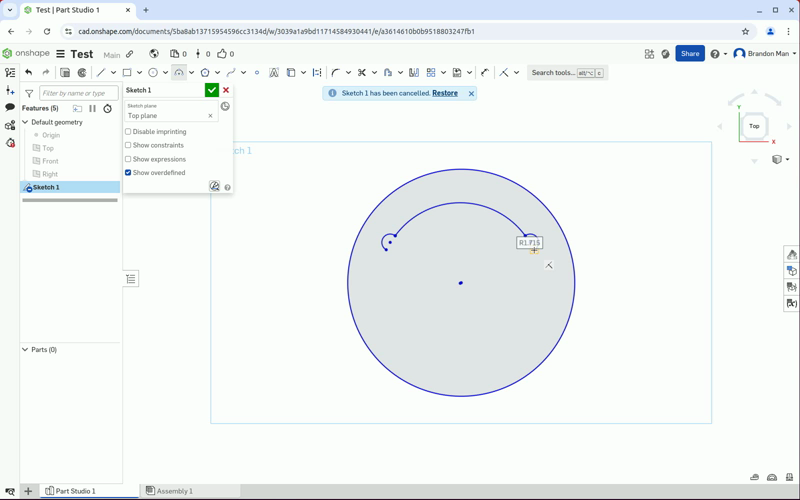
key_down(shift)
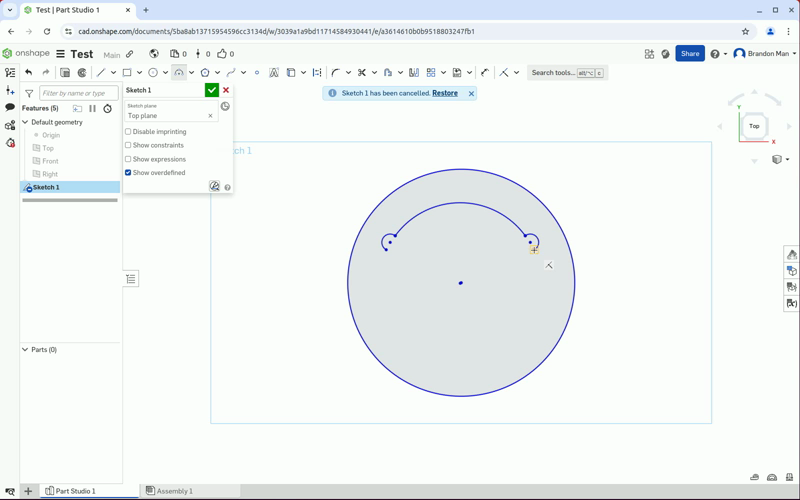
mouse_move(468, 363)
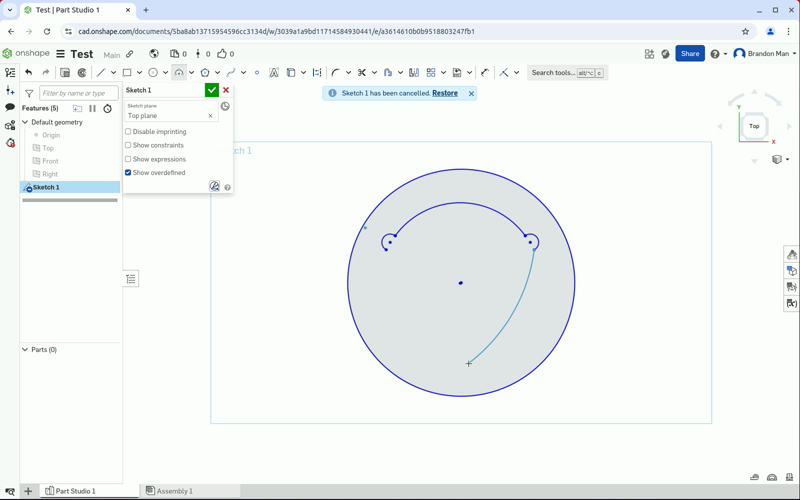
click(468, 363)
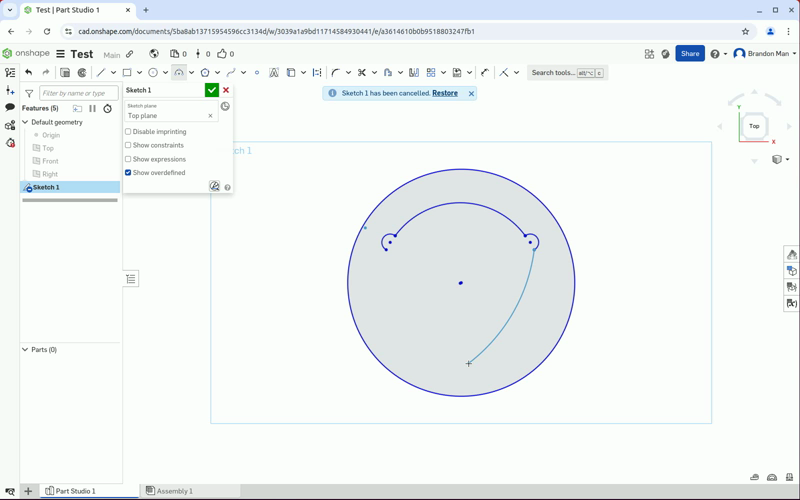
mouse_move(530, 323)
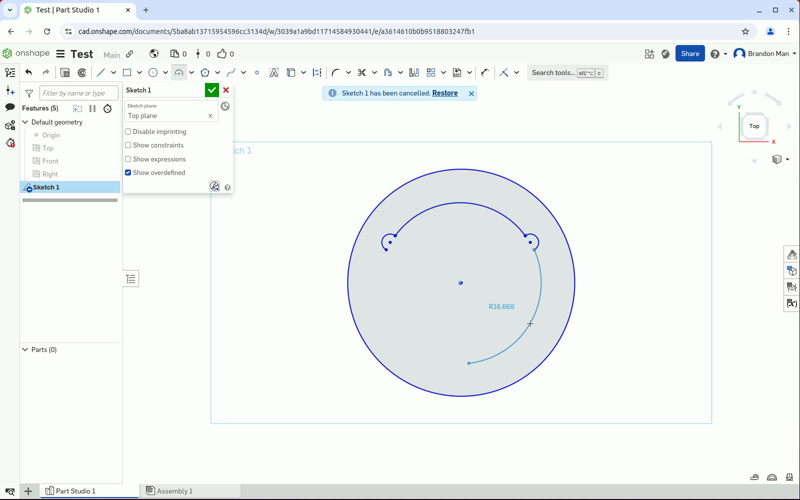
click(530, 323)
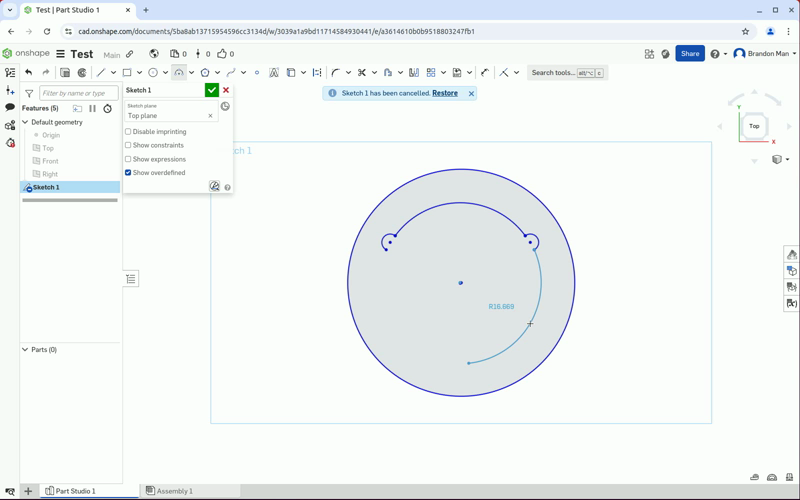
key_up(shift)
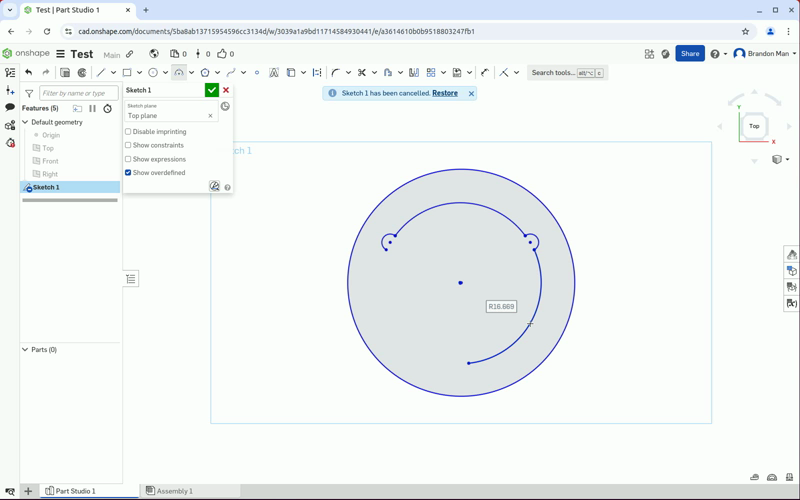
mouse_move(468, 363)
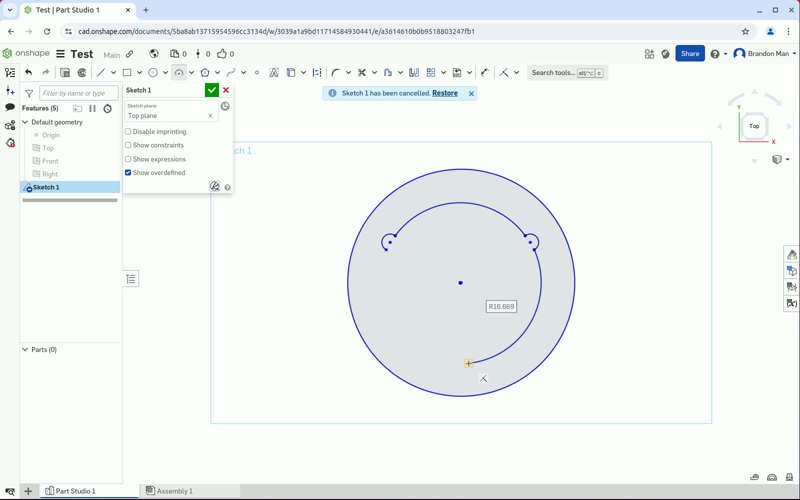
click(468, 363)
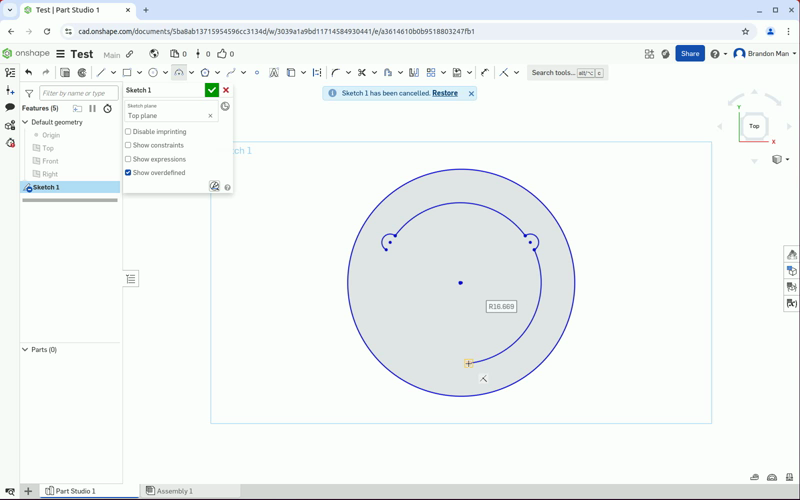
key_down(shift)
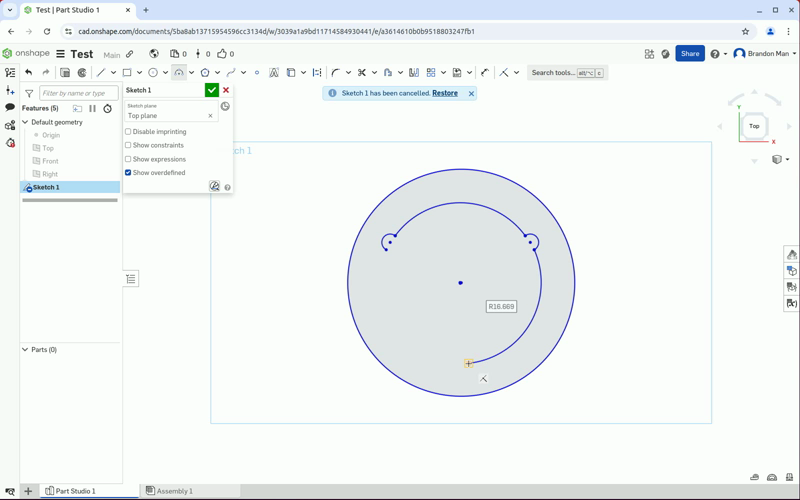
mouse_move(452, 363)
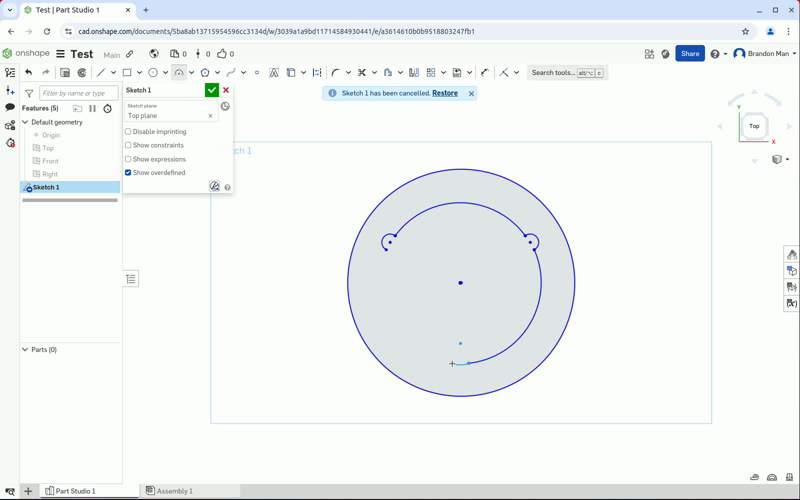
click(452, 363)
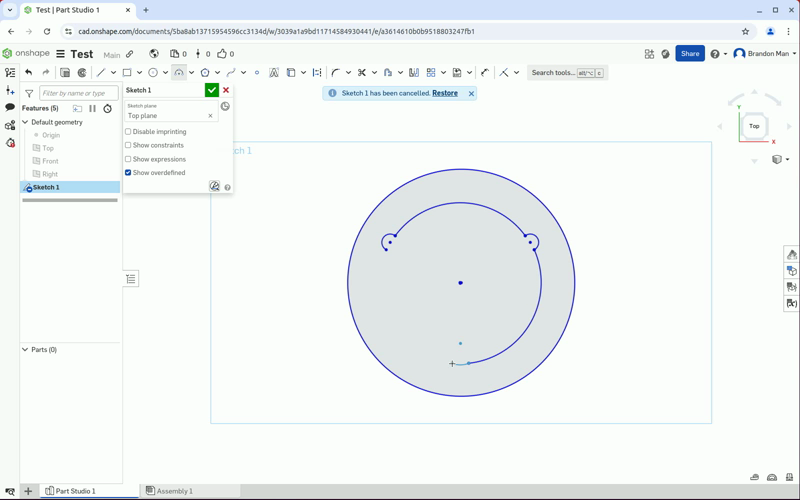
mouse_move(460, 371)
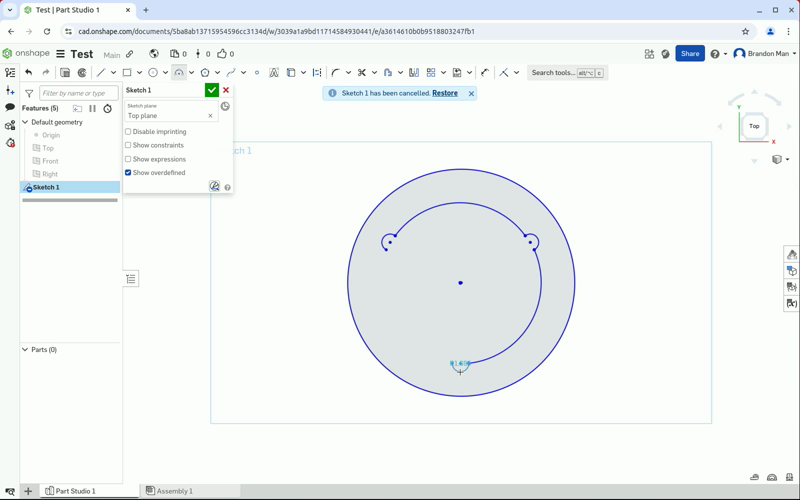
click(460, 371)
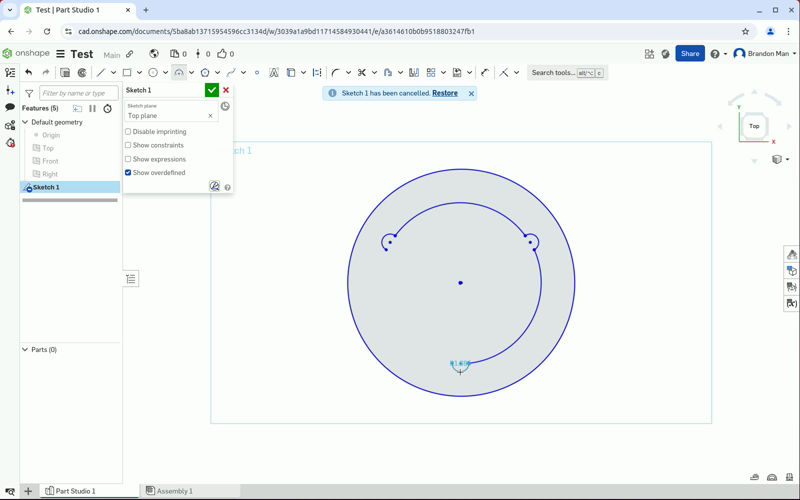
key_up(shift)
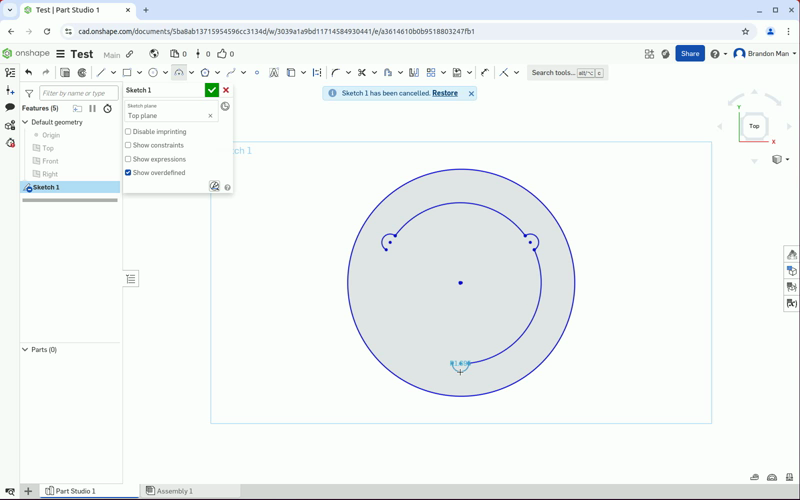
mouse_move(452, 363)
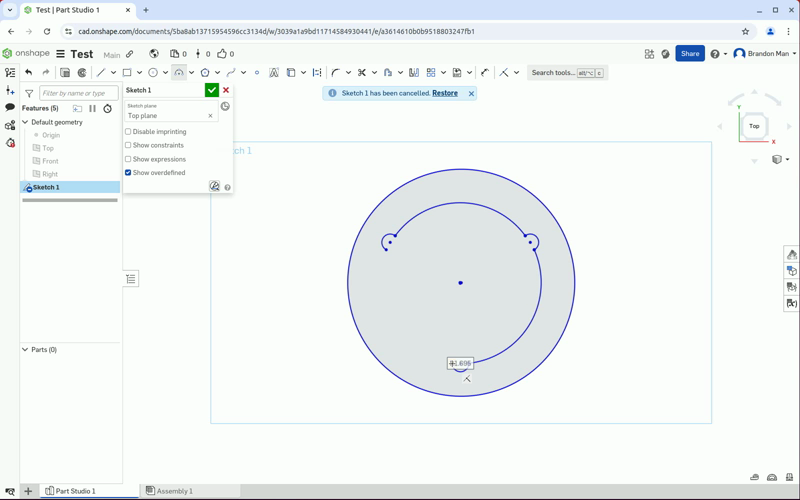
click(452, 363)
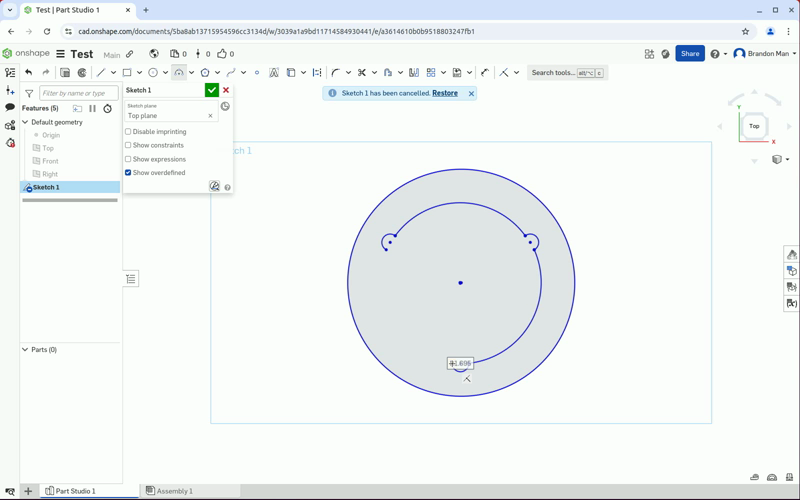
mouse_move(386, 249)
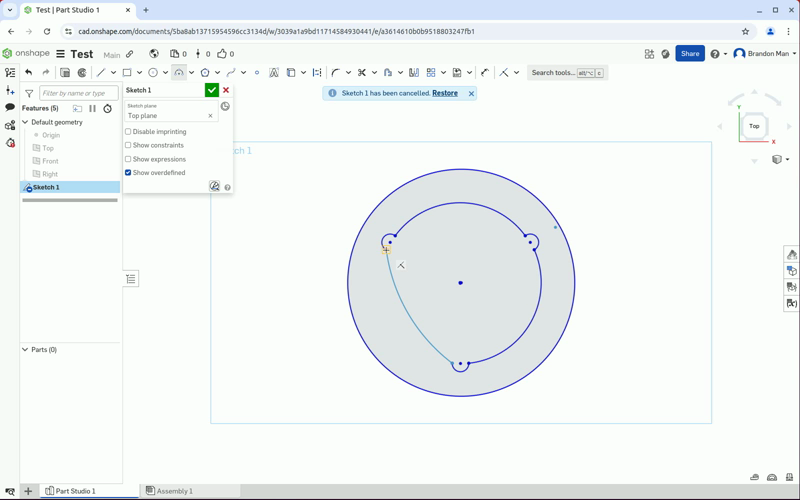
click(386, 249)
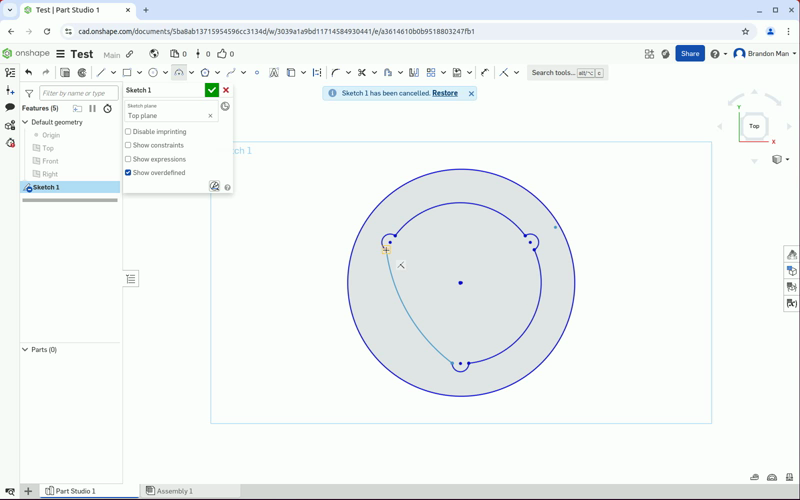
key_down(shift)
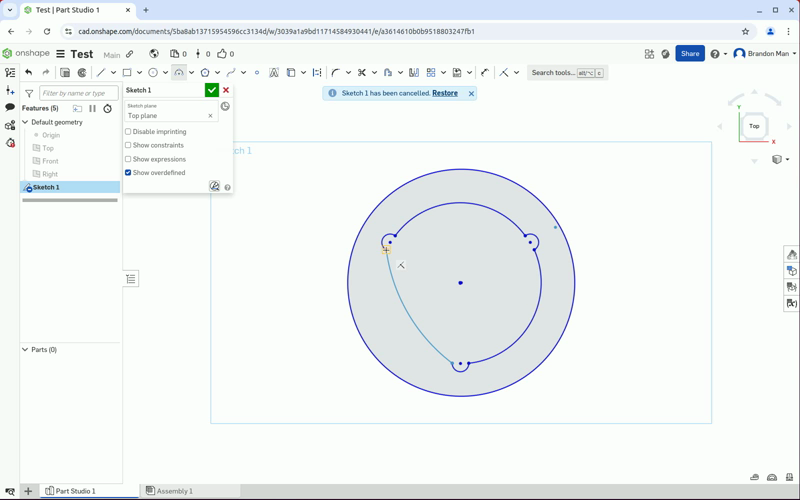
mouse_move(389, 323)
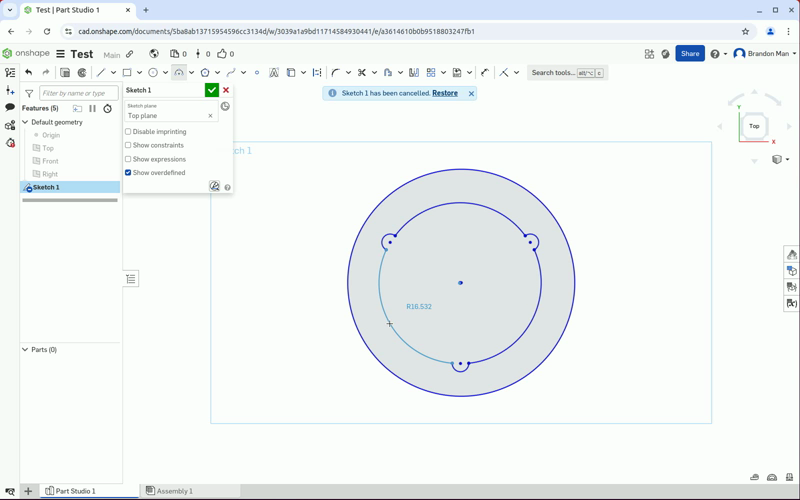
click(389, 323)
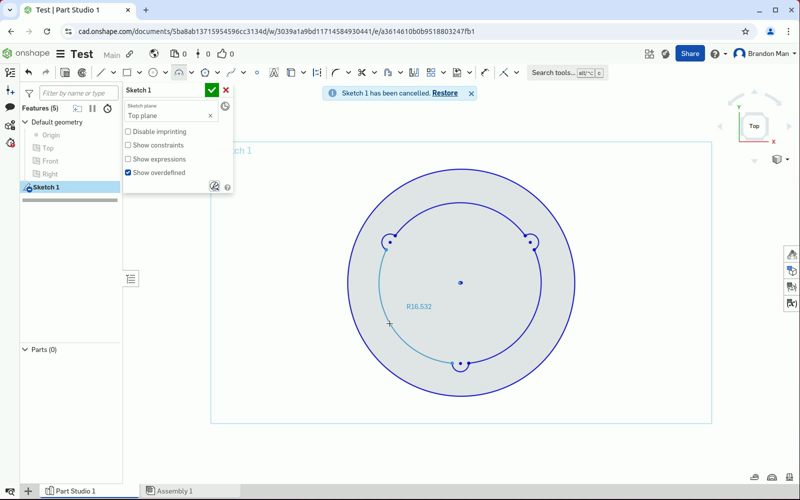
key_up(shift)
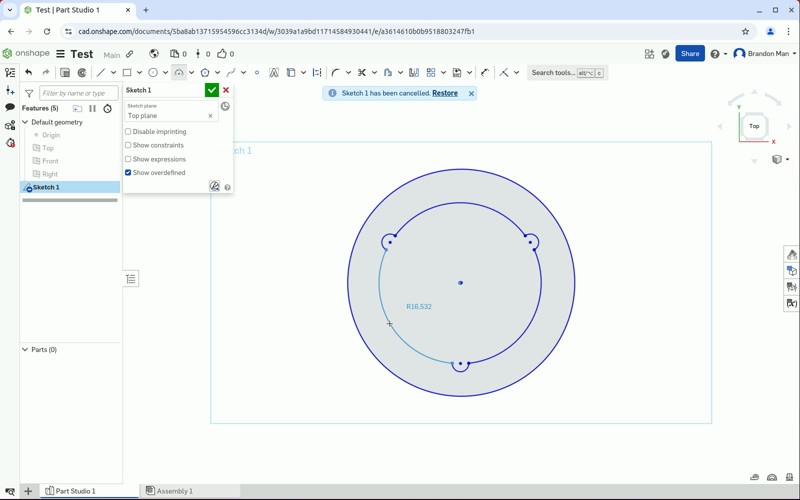
key(esc)
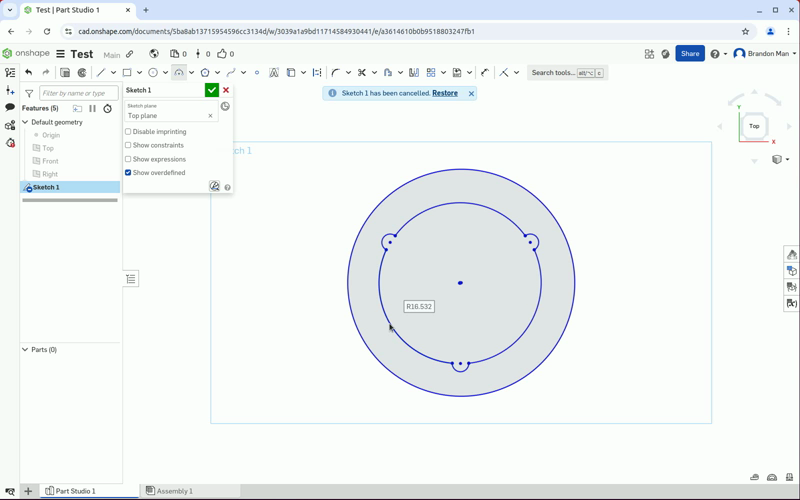
mouse_move(397, 355)
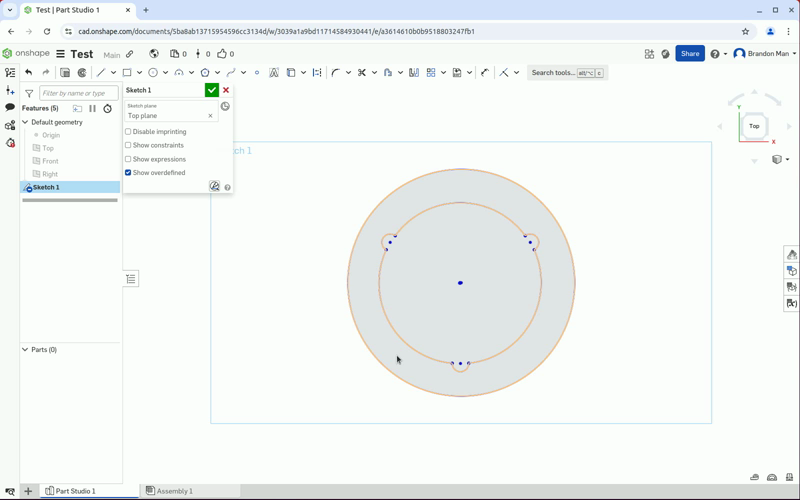
click(397, 355)
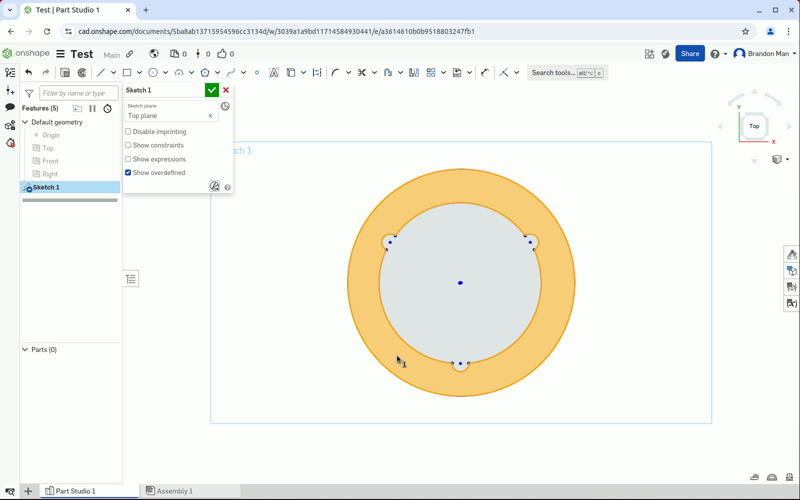
mouse_move(73, 352)
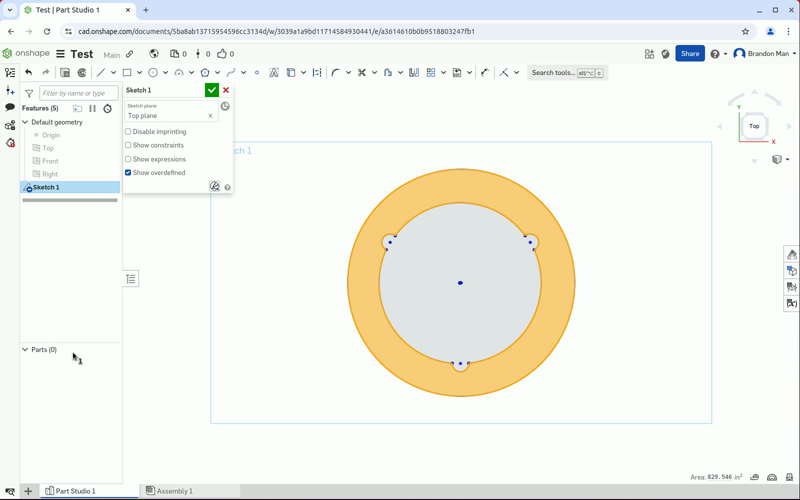
key(shift+y)
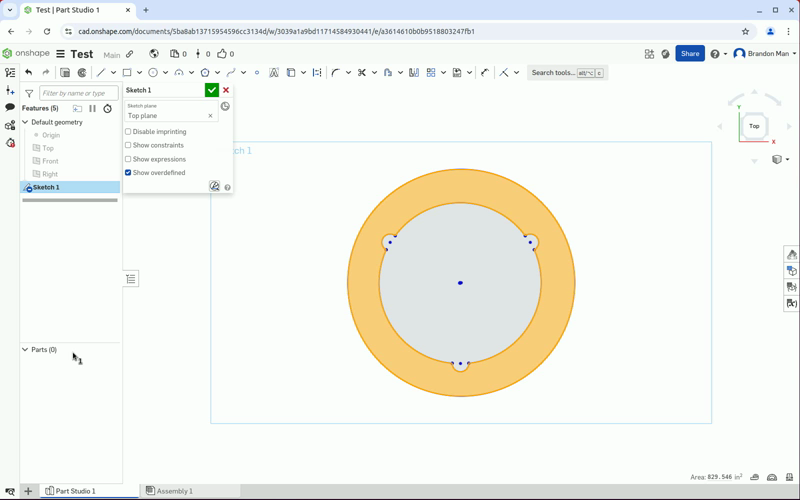
key(shift+e)
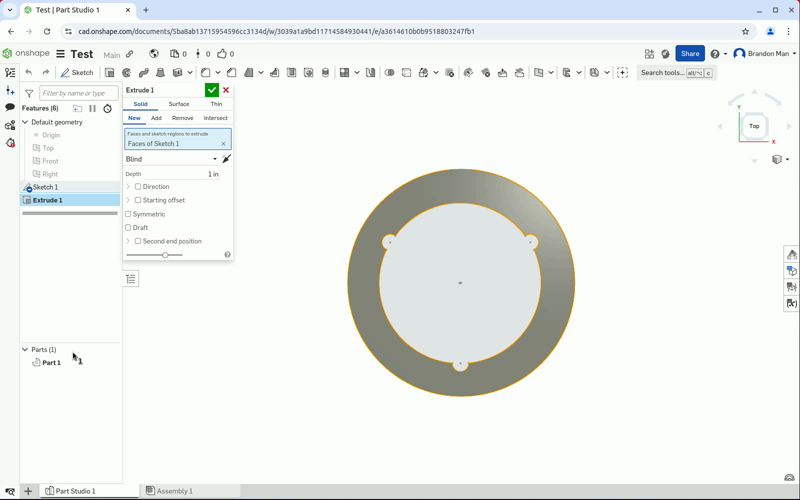
mouse_move(143, 106)
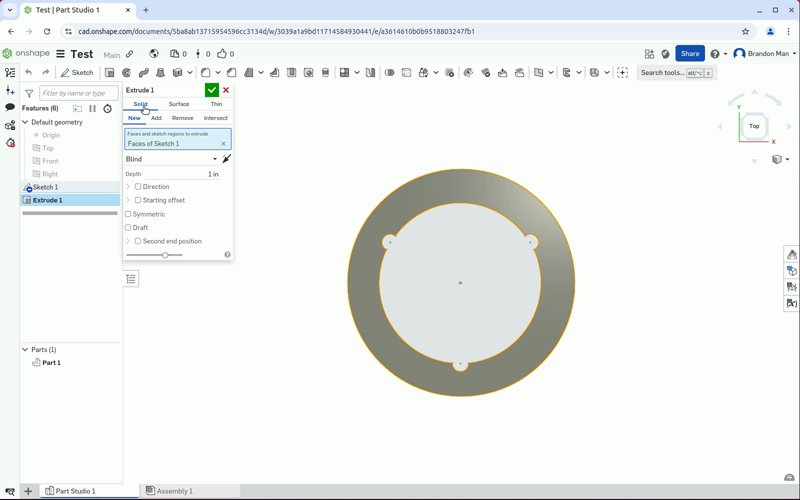
click(143, 106)
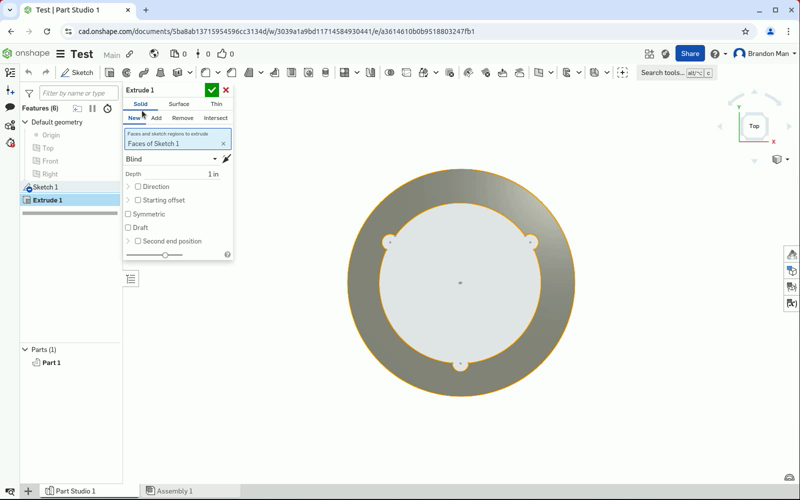
mouse_move(137, 120)
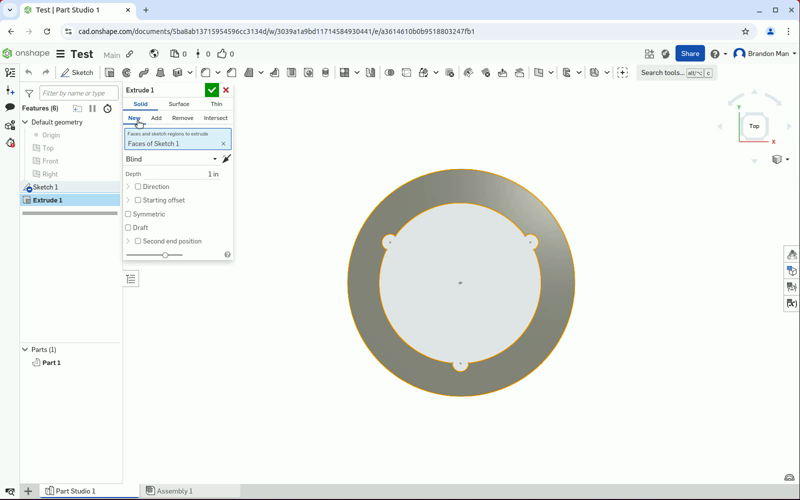
click(137, 120)
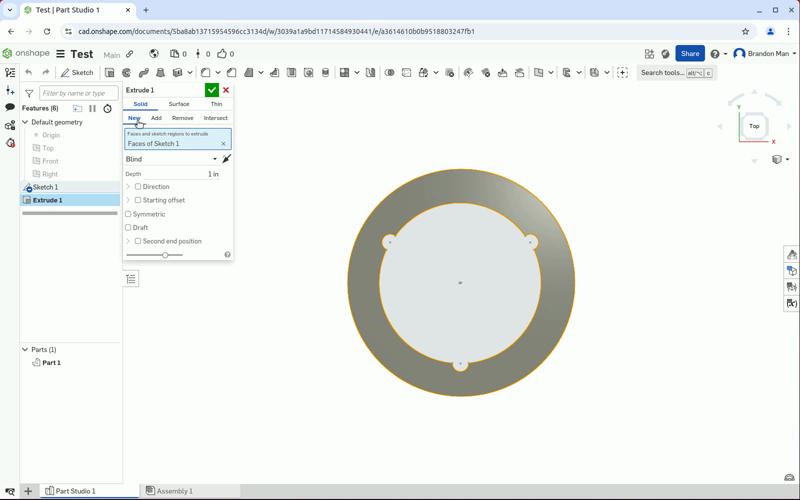
key(tab, 4)
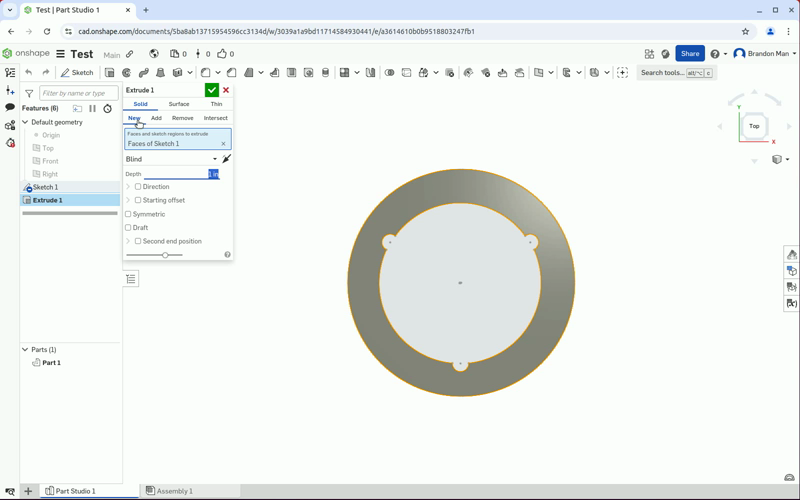
text(5.296)
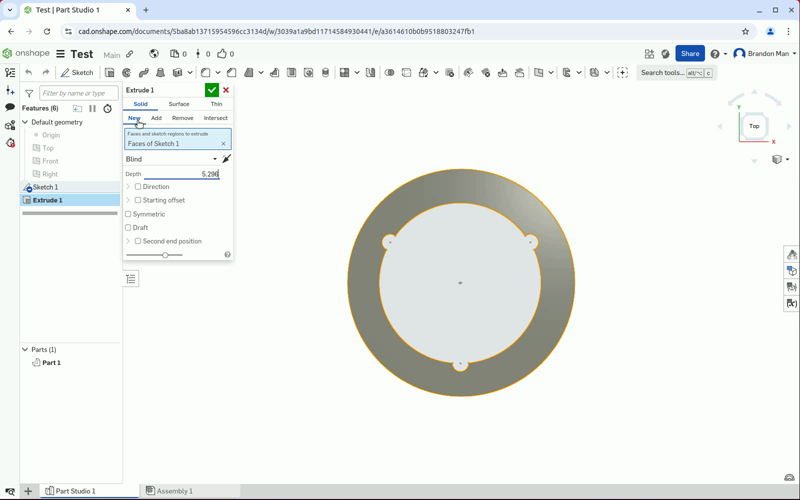
key(enter)
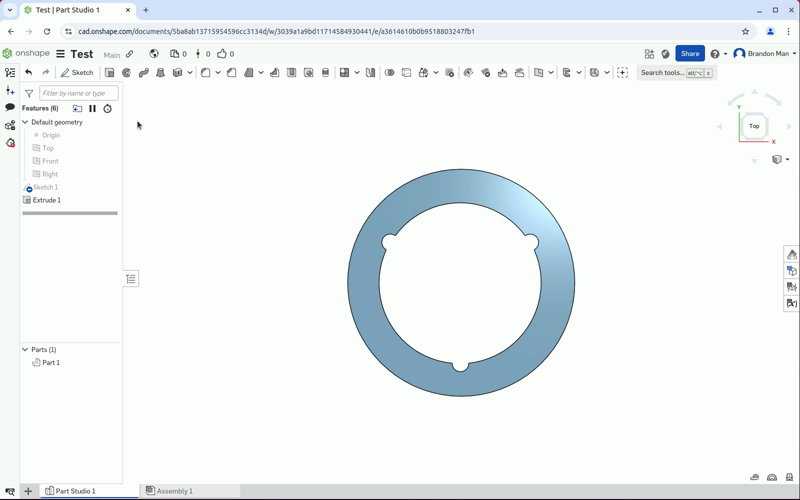
key(shift+h)
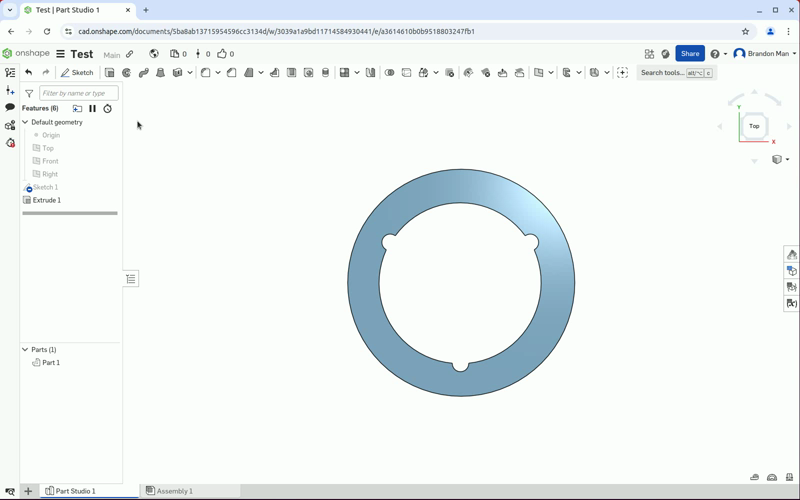
key(shift+h)
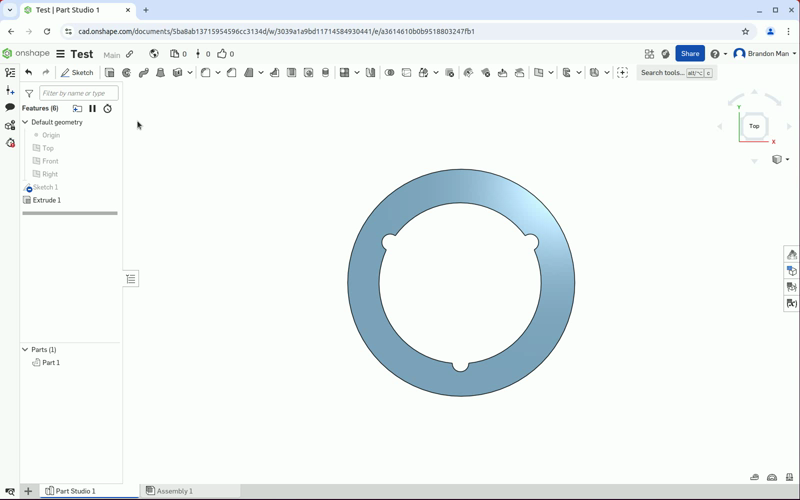
mouse_move(73, 189)
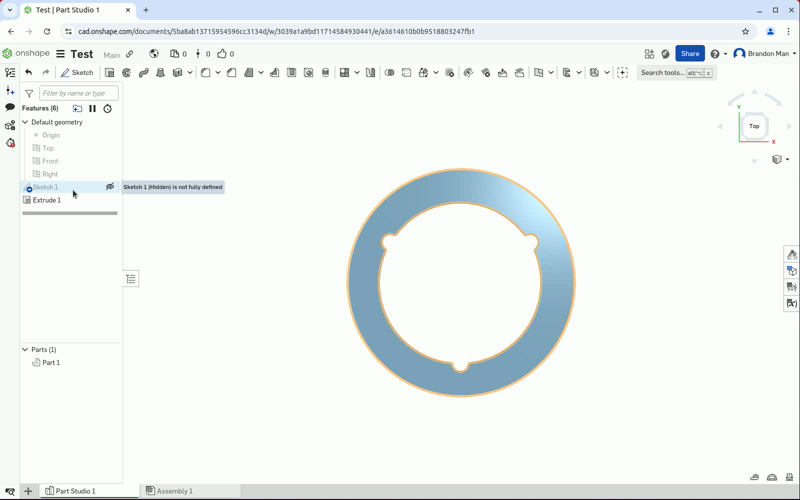
click(73, 189)
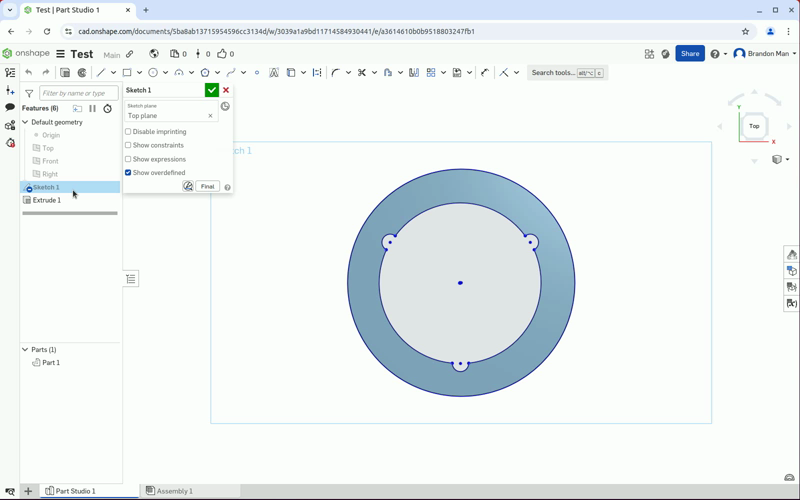
mouse_move(229, 92)
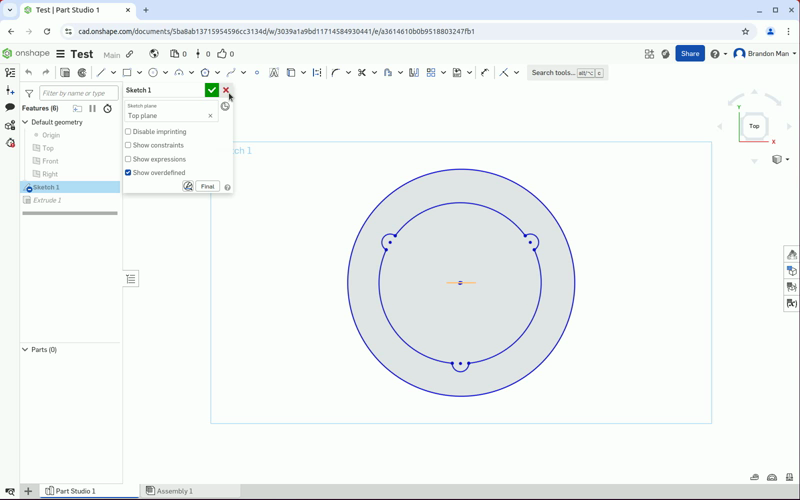
click(229, 92)
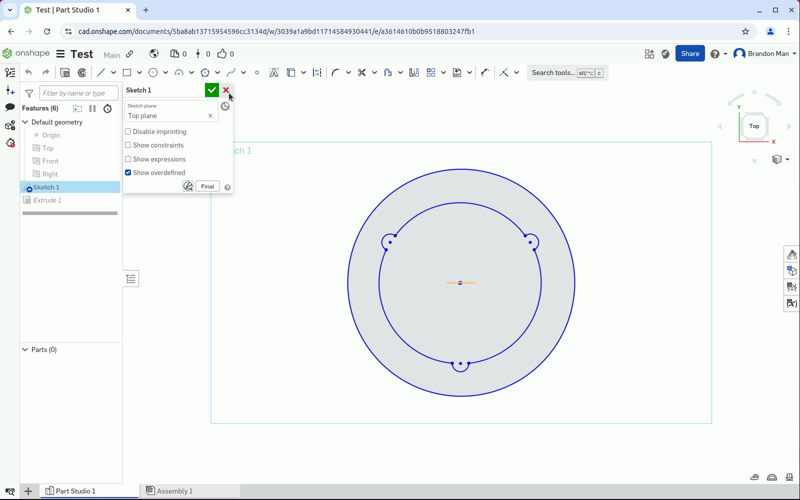
key(shift+s)
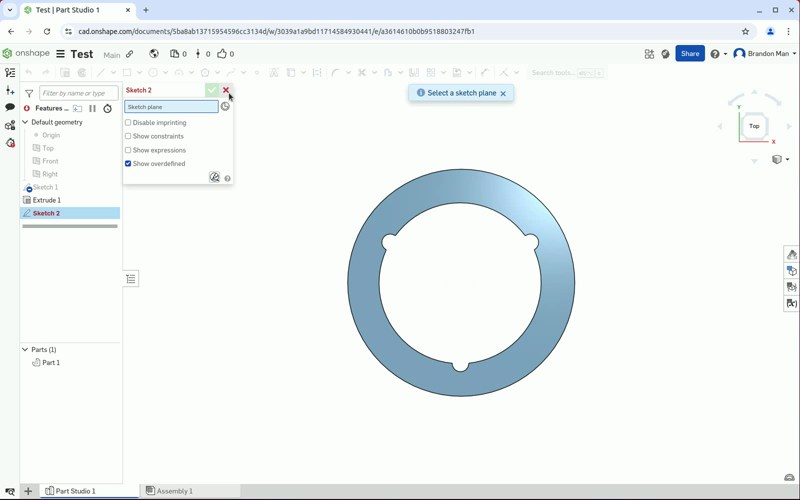
mouse_move(73, 150)
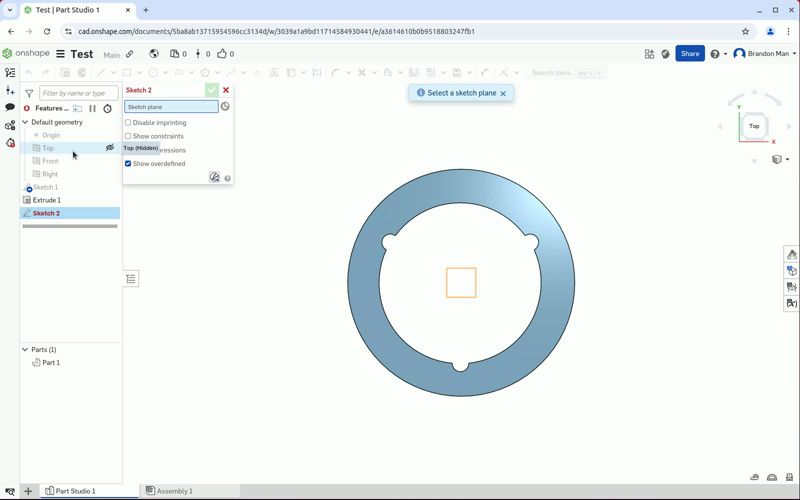
click(73, 150)
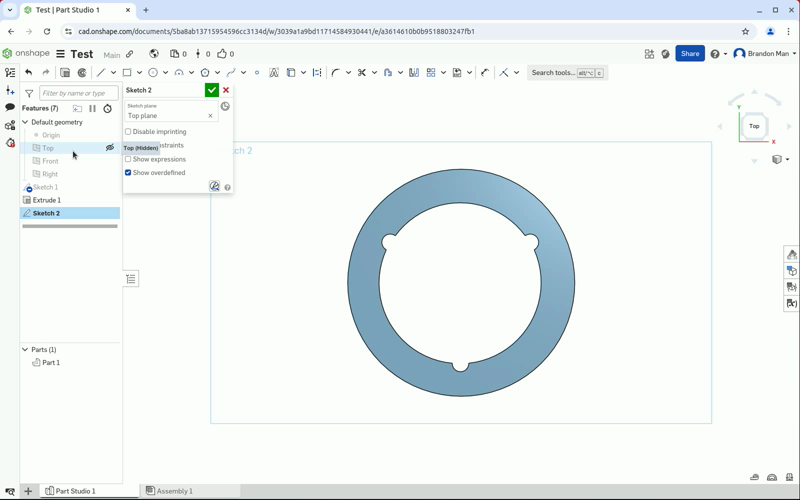
mouse_move(73, 352)
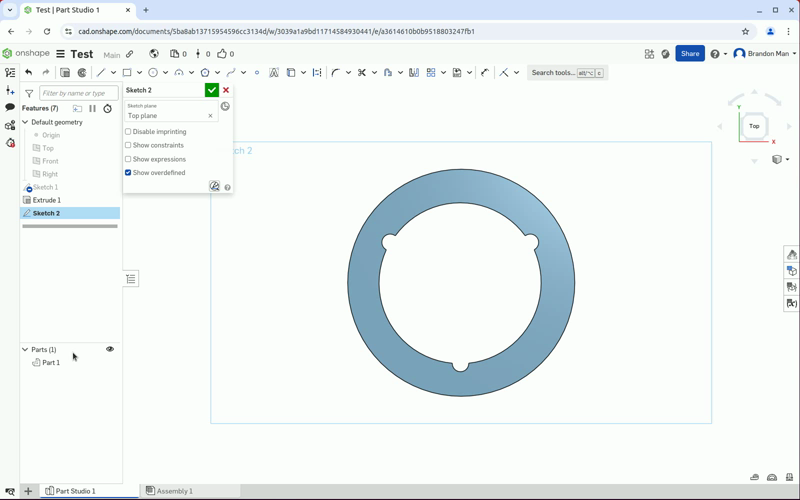
key(y)
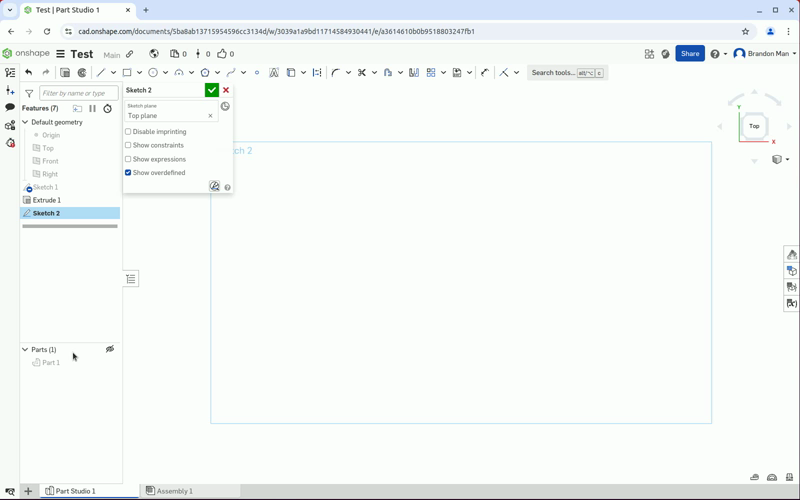
key(a)
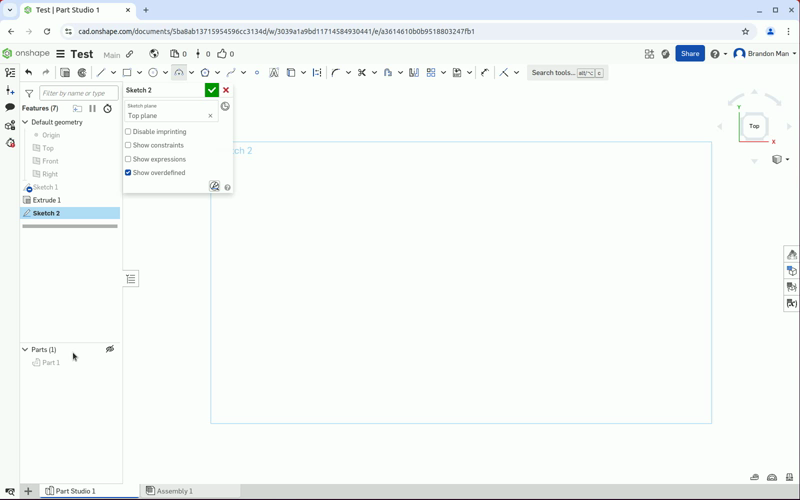
key_down(shift)
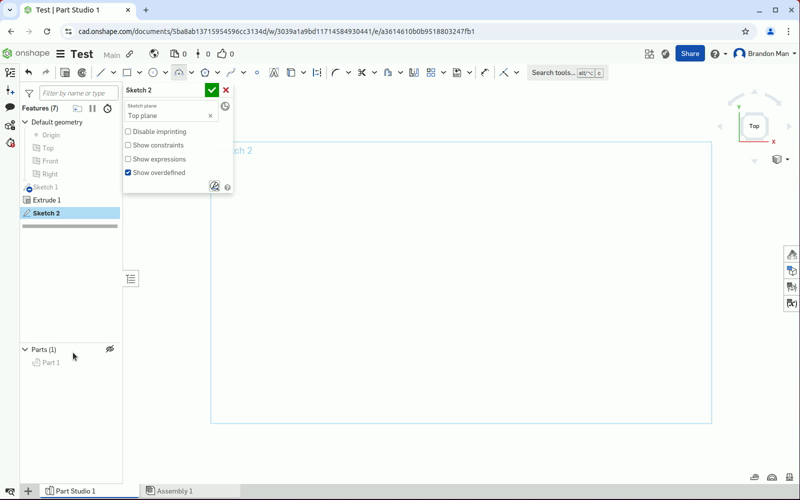
mouse_move(395, 236)
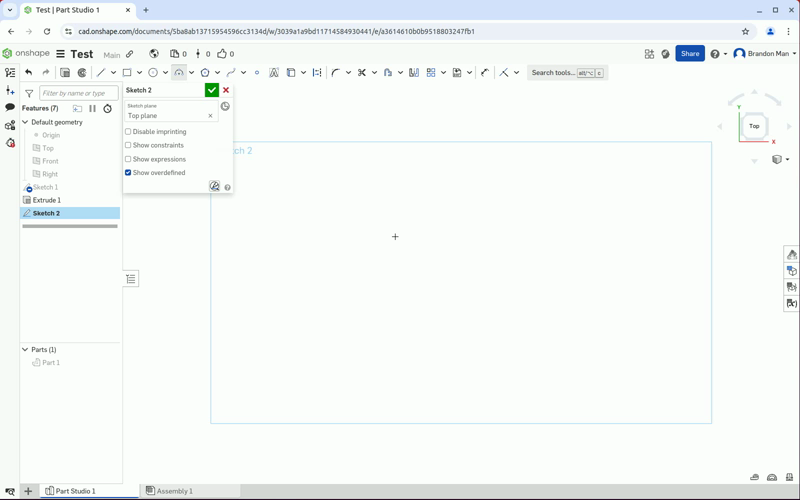
click(395, 236)
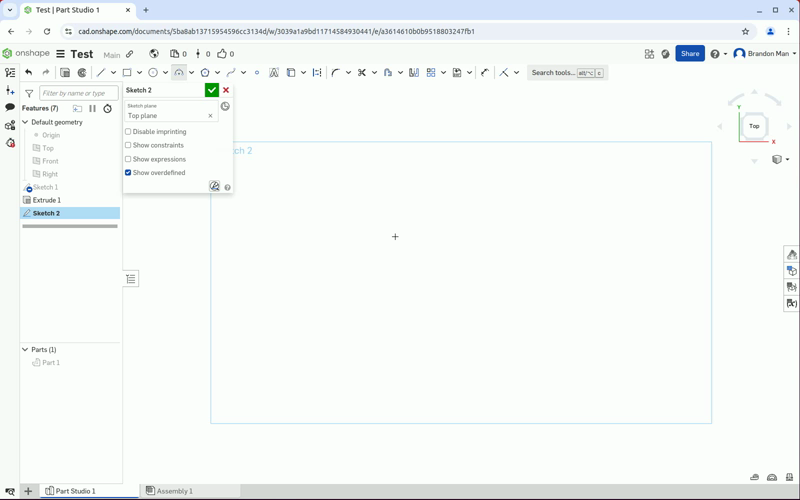
key_up(shift)
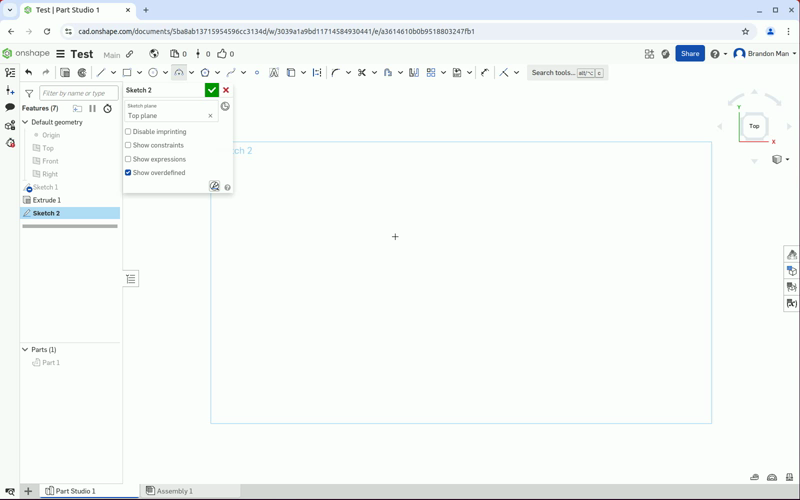
key_down(shift)
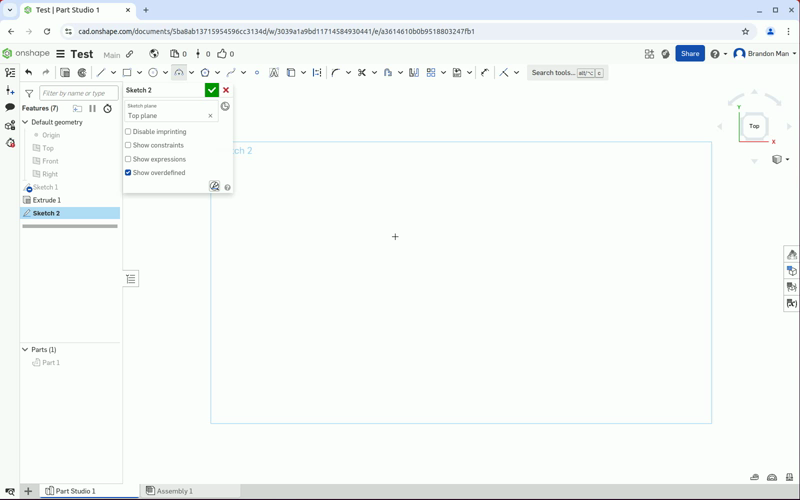
mouse_move(397, 246)
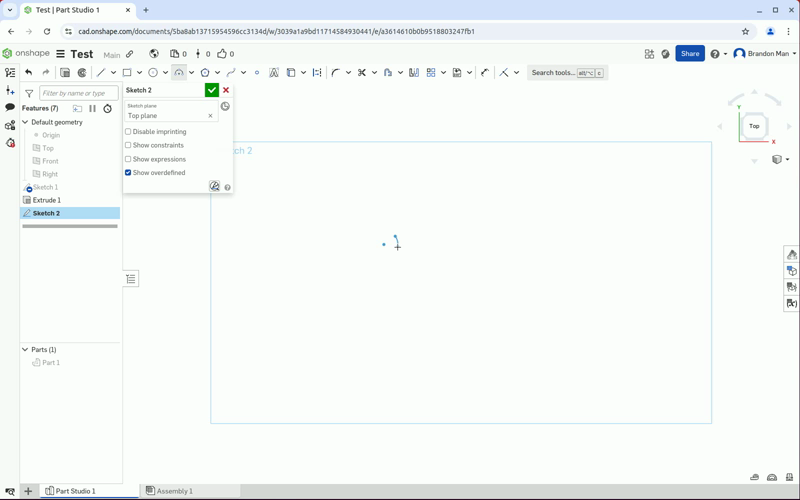
click(397, 246)
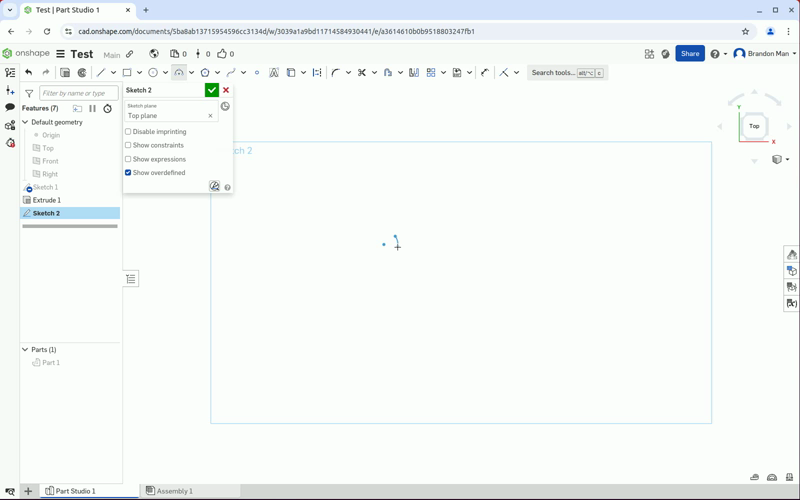
mouse_move(398, 240)
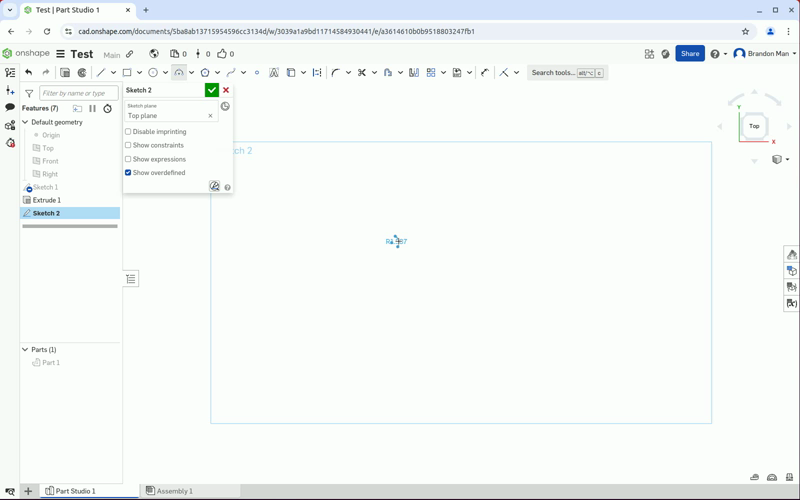
click(398, 240)
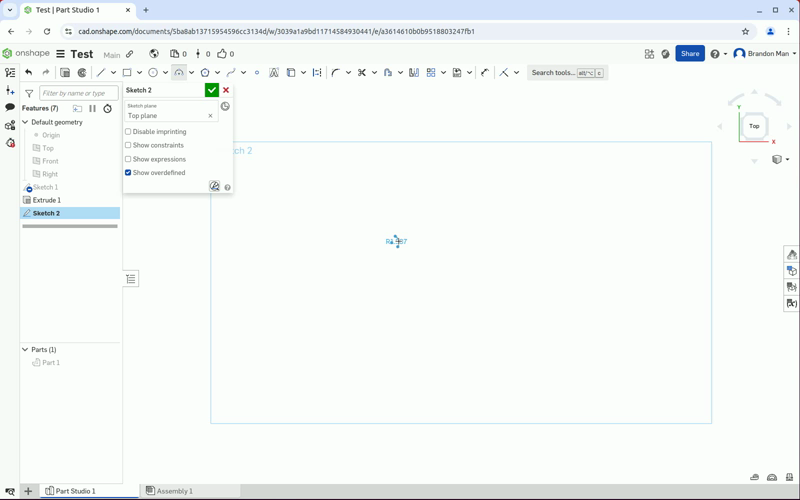
key_up(shift)
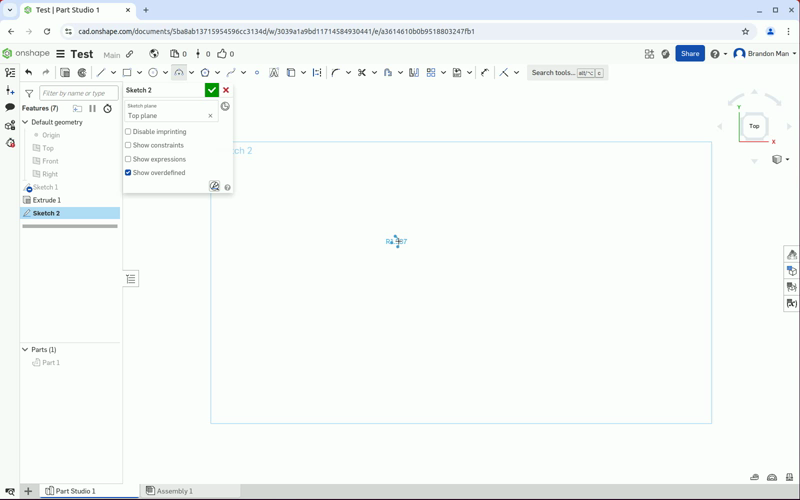
key(esc)
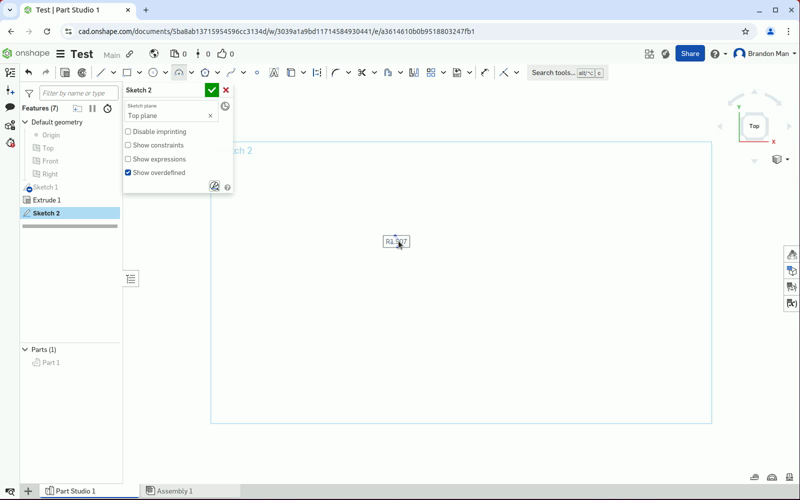
key(l)
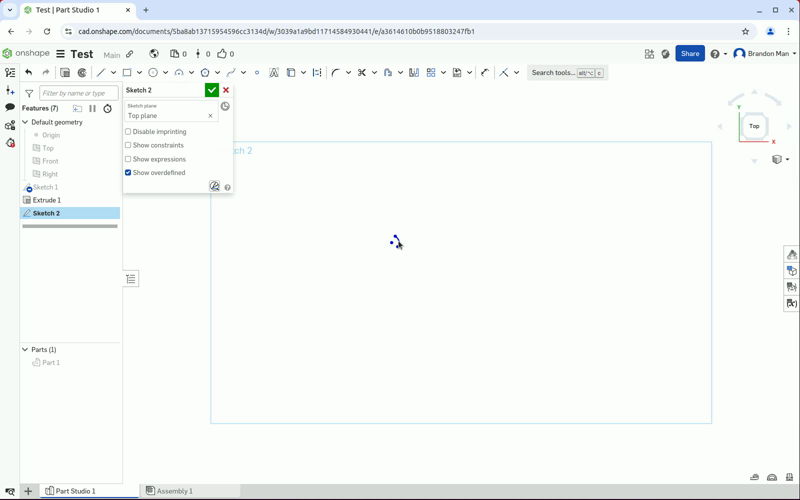
mouse_move(397, 246)
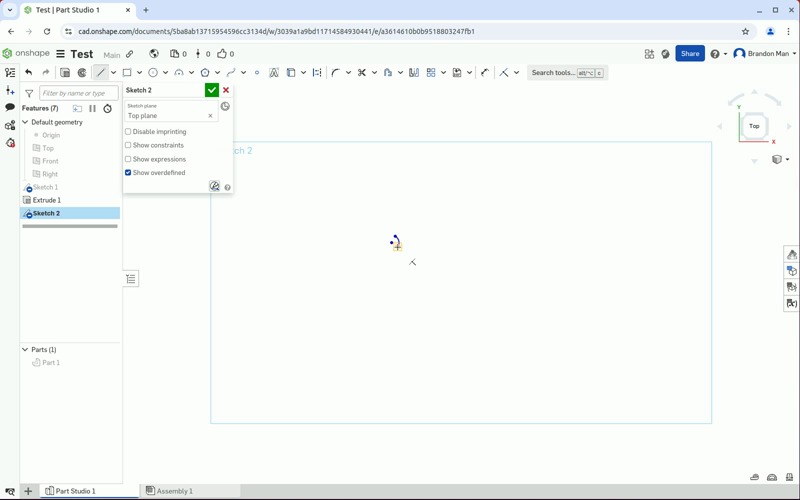
click(397, 246)
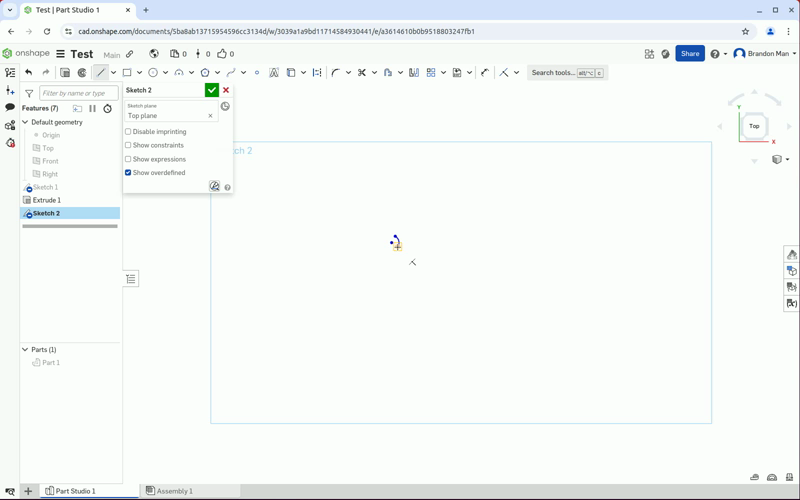
key_down(shift)
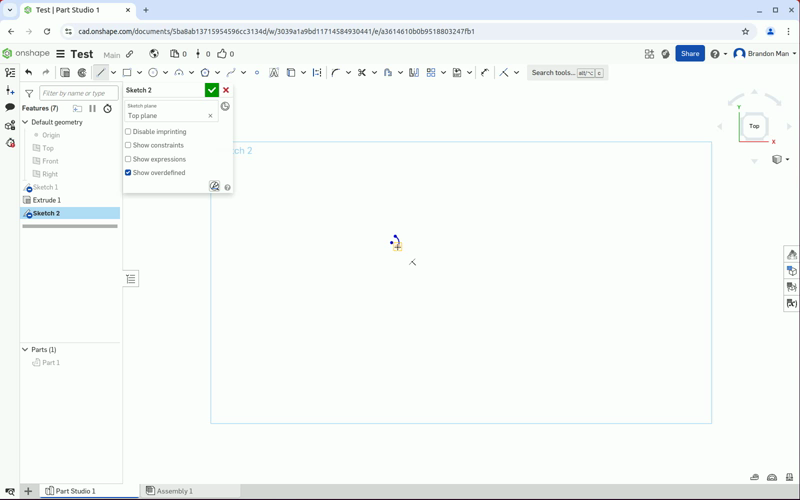
mouse_move(460, 284)
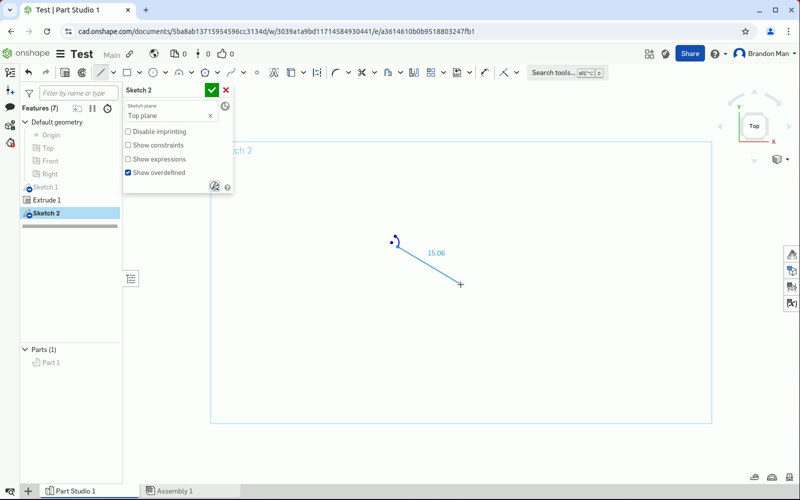
click(460, 284)
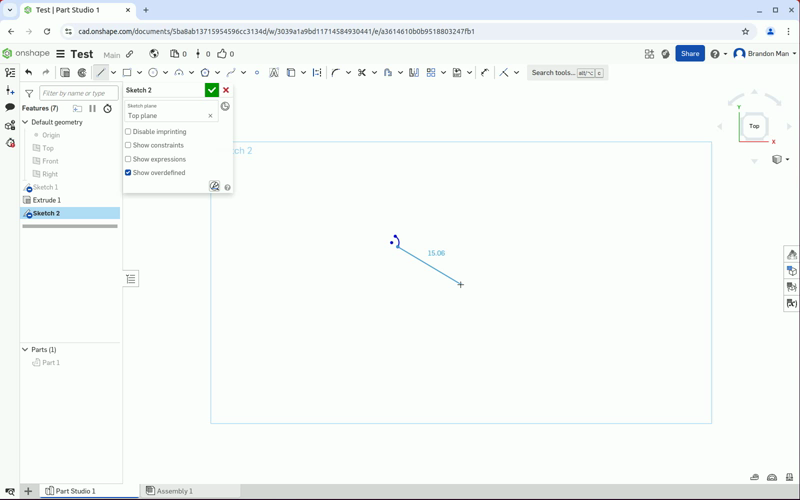
key_up(shift)
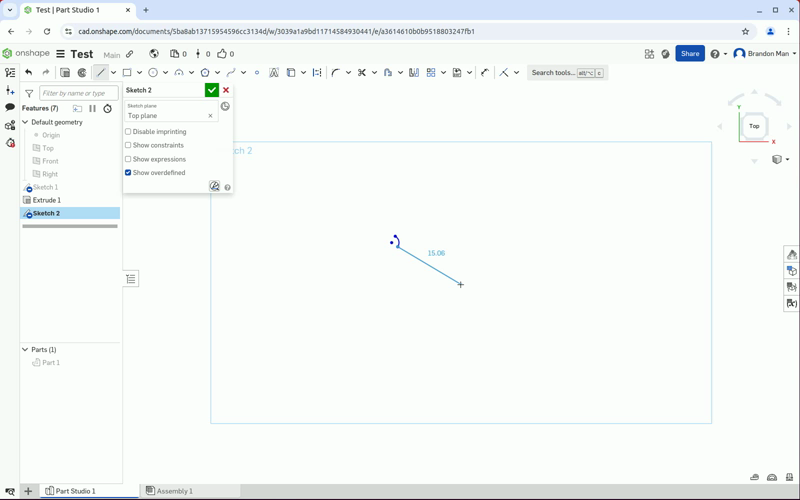
key_down(shift)
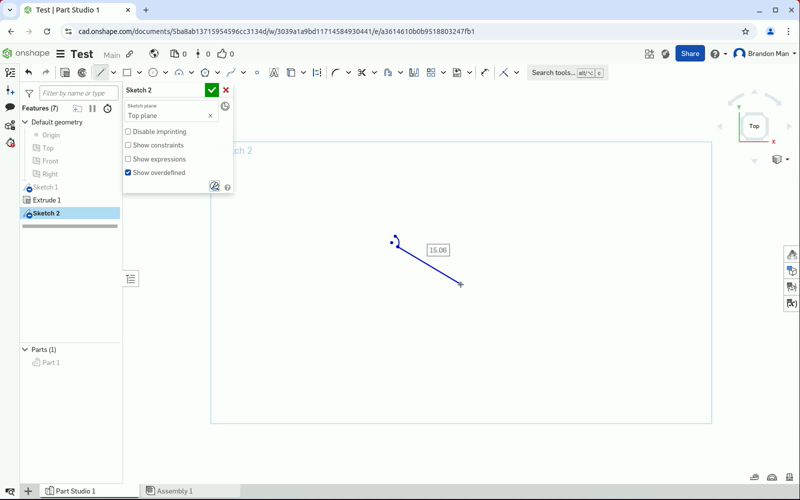
mouse_move(522, 246)
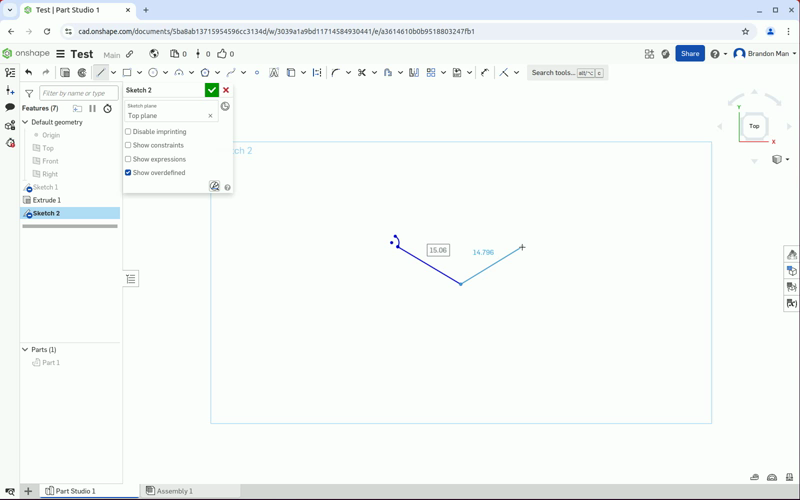
click(522, 246)
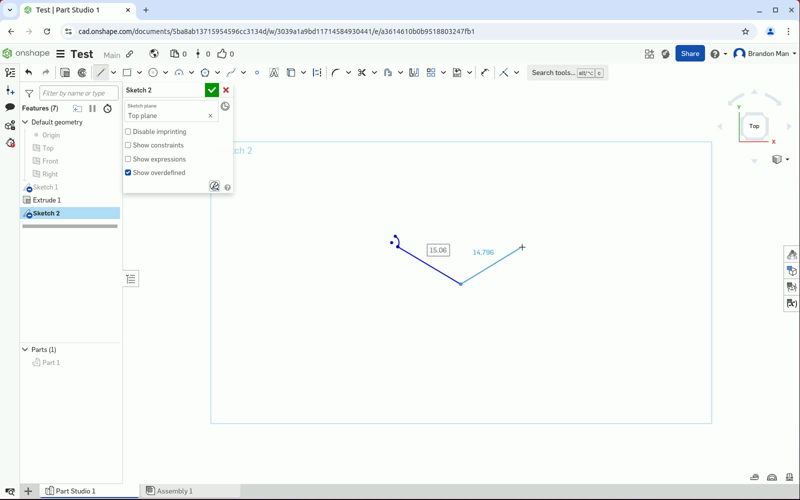
key_up(shift)
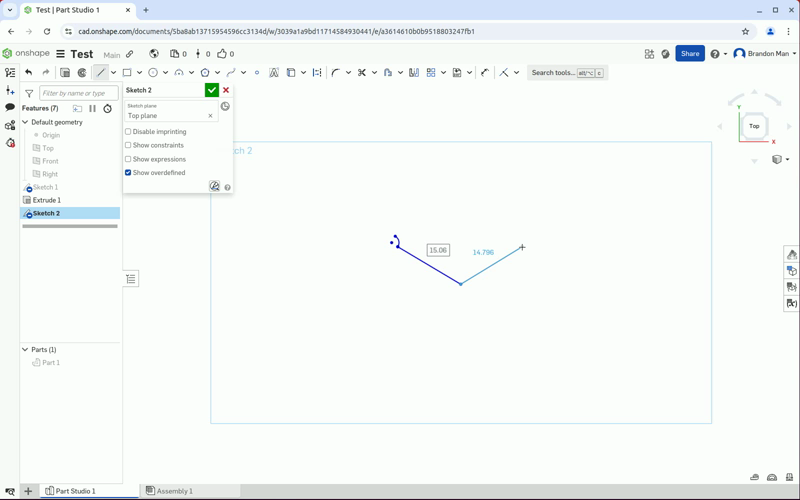
key(esc)
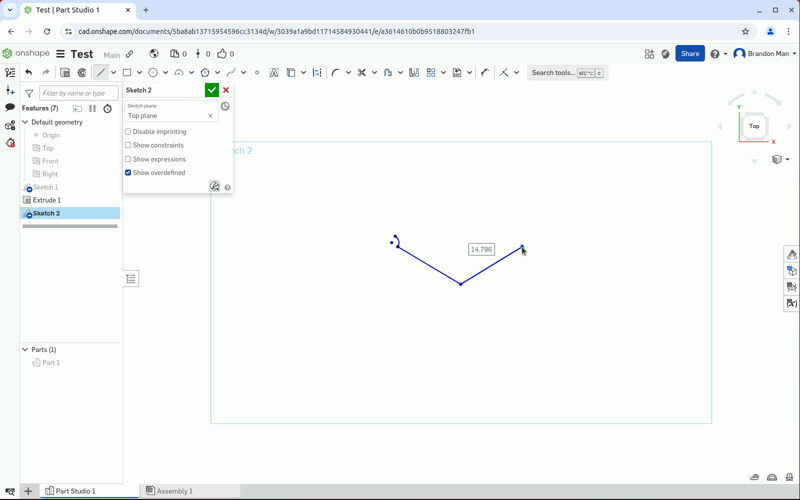
key(a)
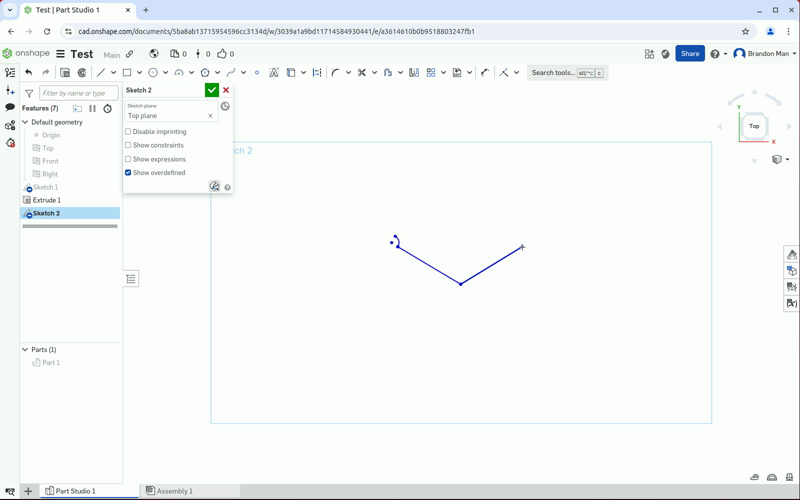
mouse_move(522, 246)
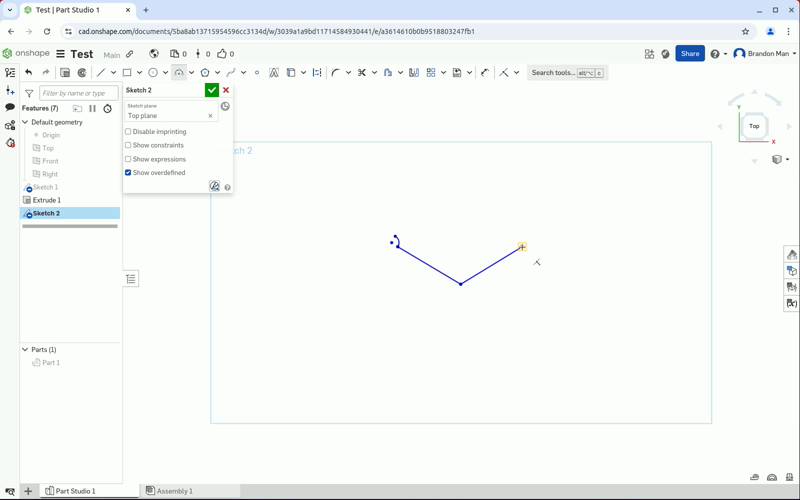
click(522, 246)
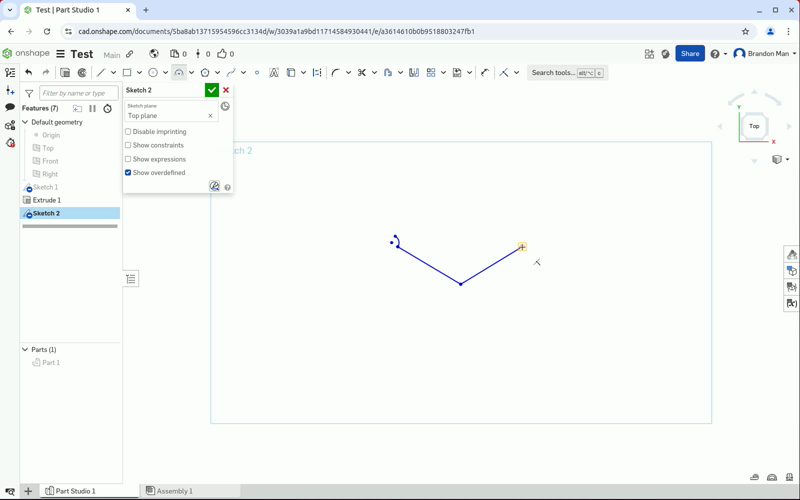
key_down(shift)
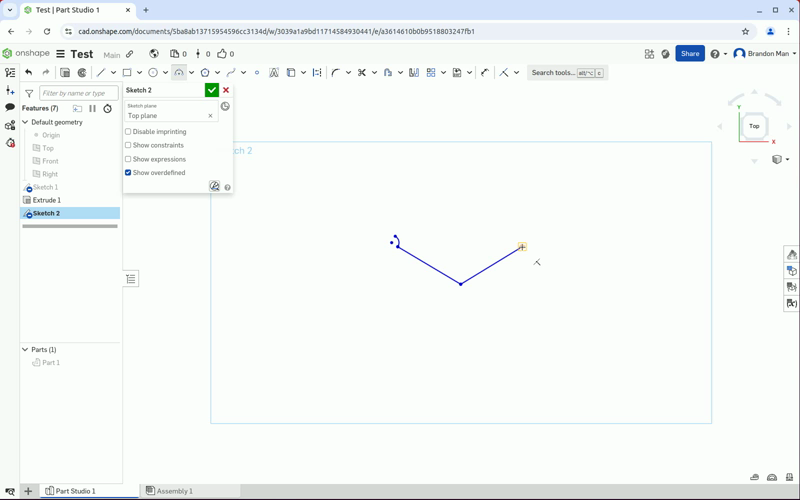
mouse_move(525, 236)
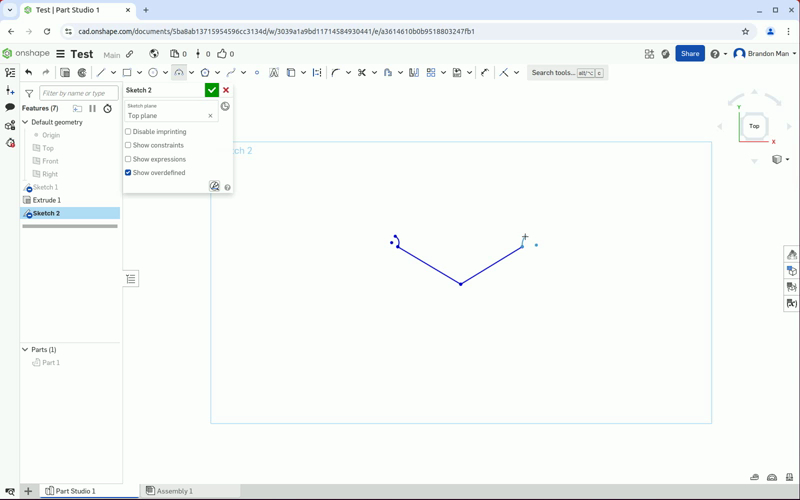
click(525, 236)
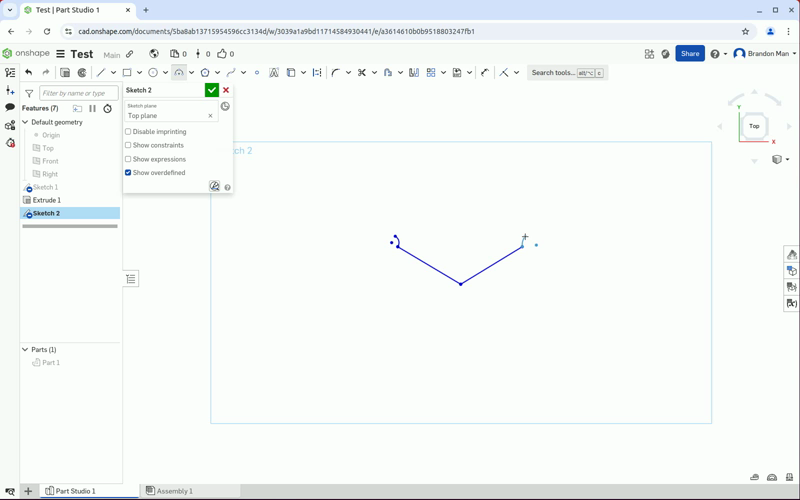
mouse_move(521, 240)
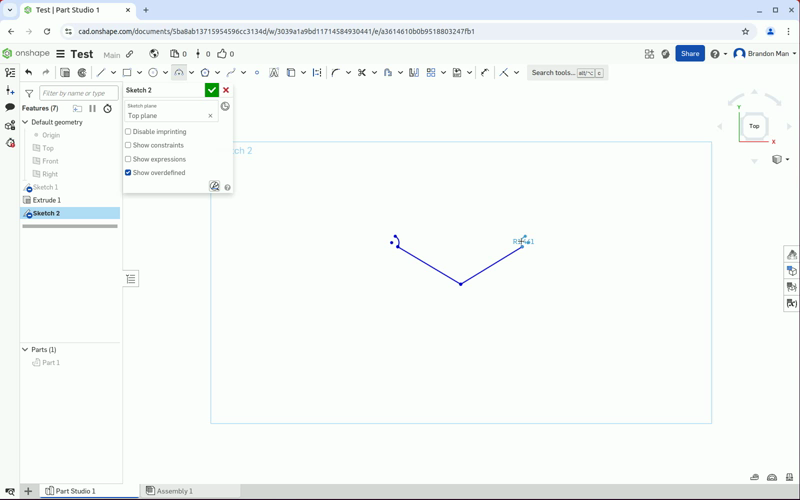
click(521, 240)
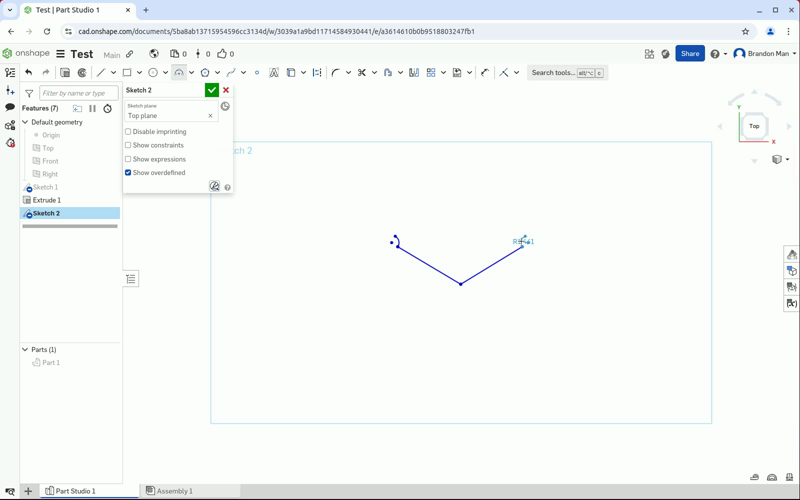
key_up(shift)
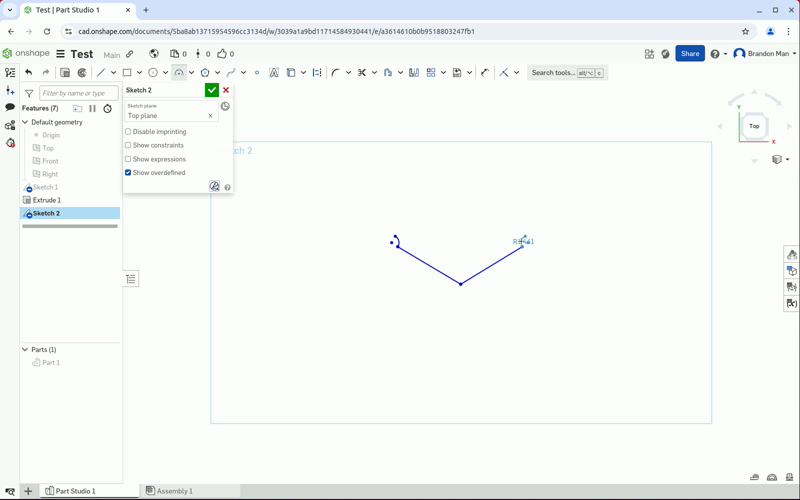
mouse_move(525, 236)
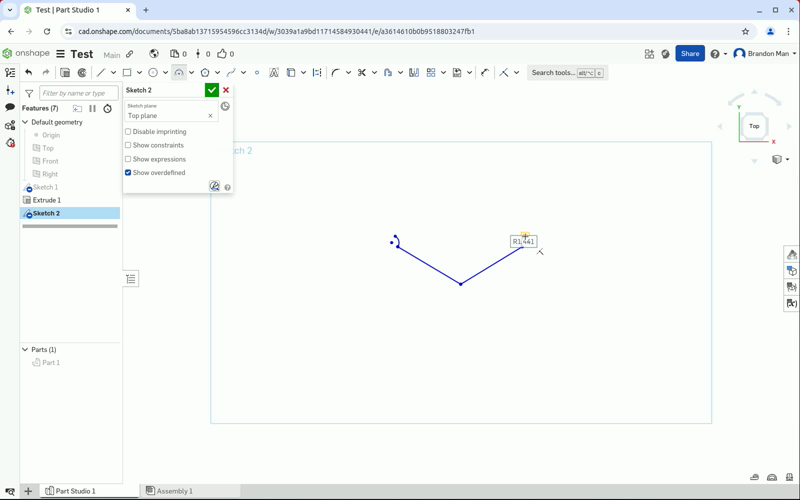
click(525, 236)
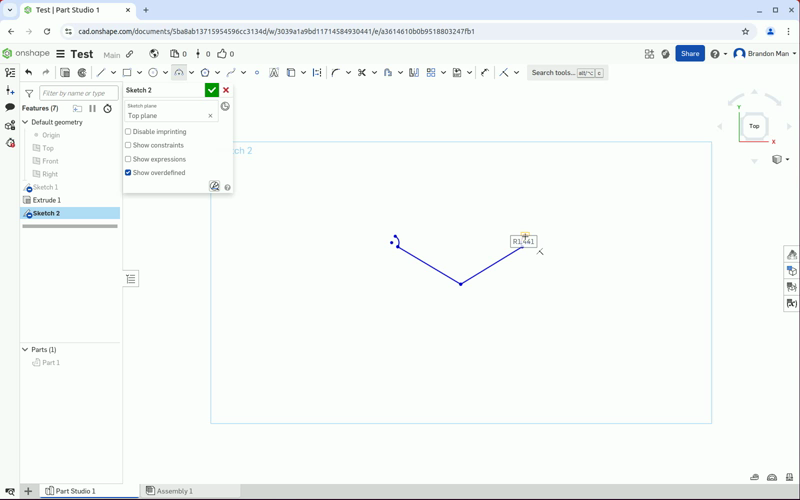
mouse_move(395, 236)
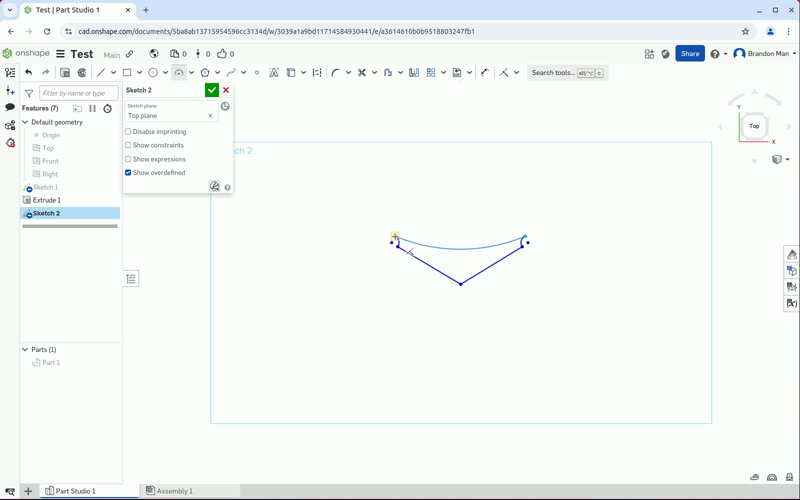
click(395, 236)
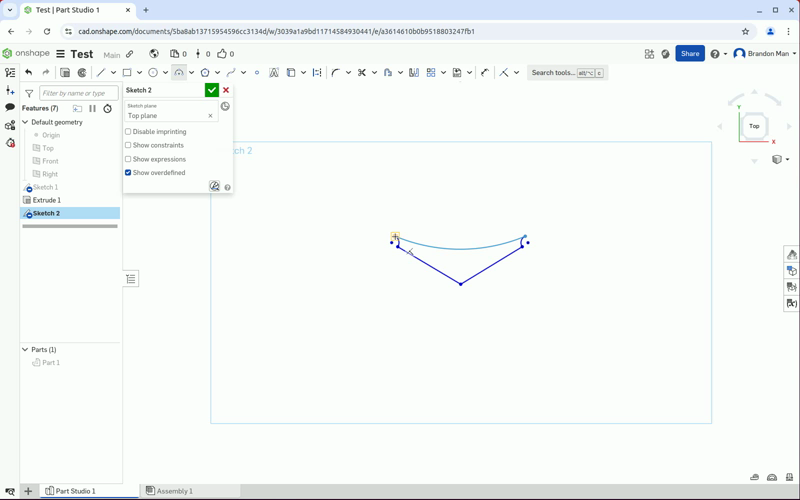
key_down(shift)
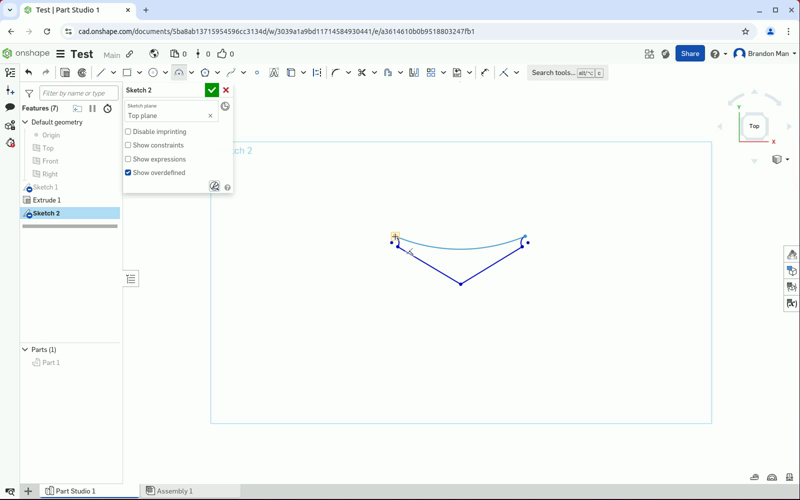
mouse_move(459, 202)
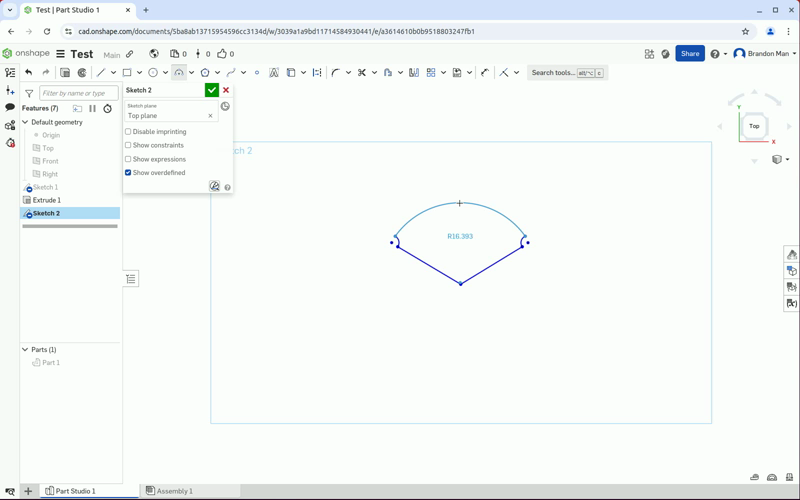
click(459, 202)
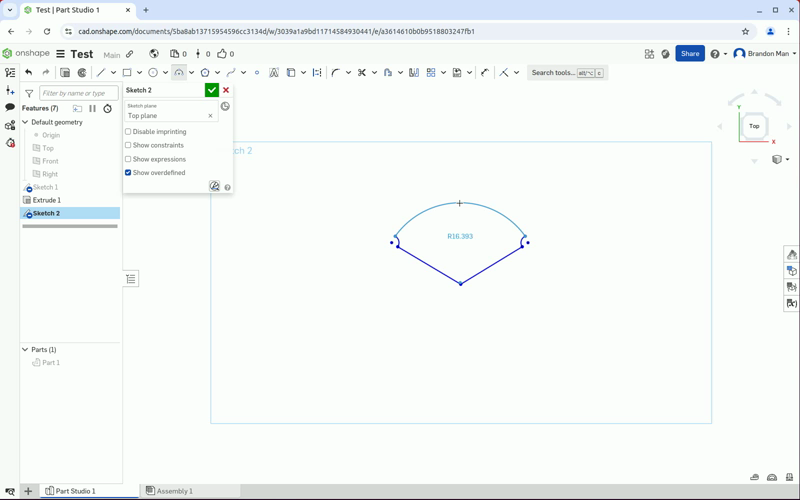
key_up(shift)
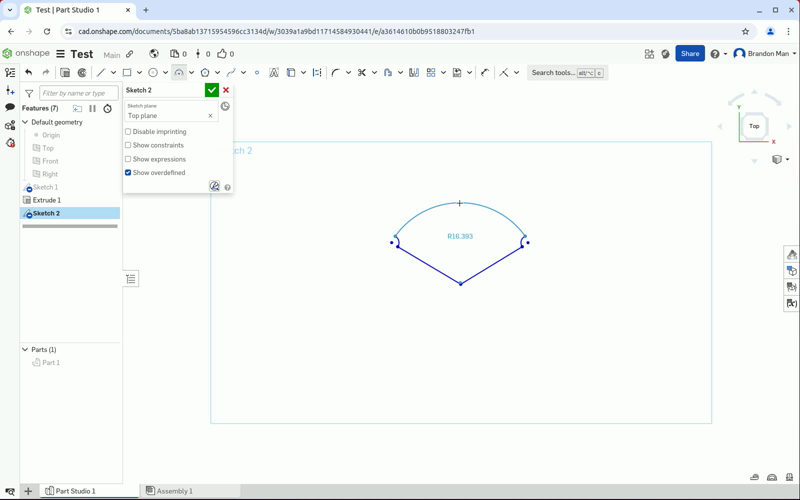
key(esc)
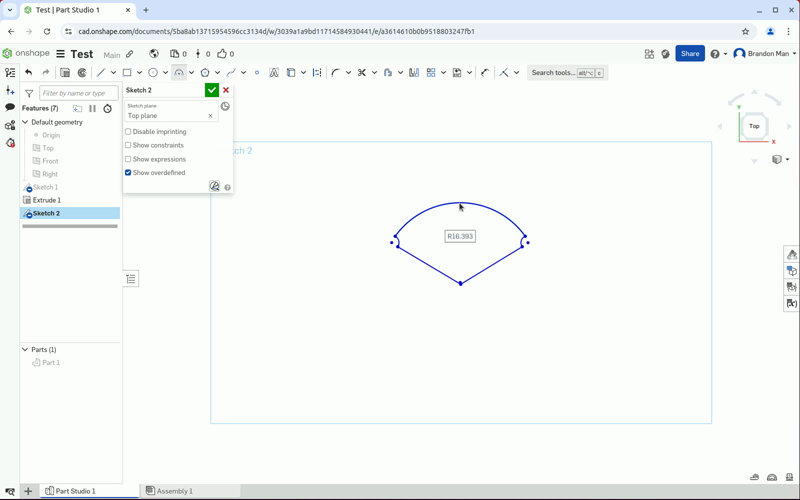
mouse_move(461, 262)
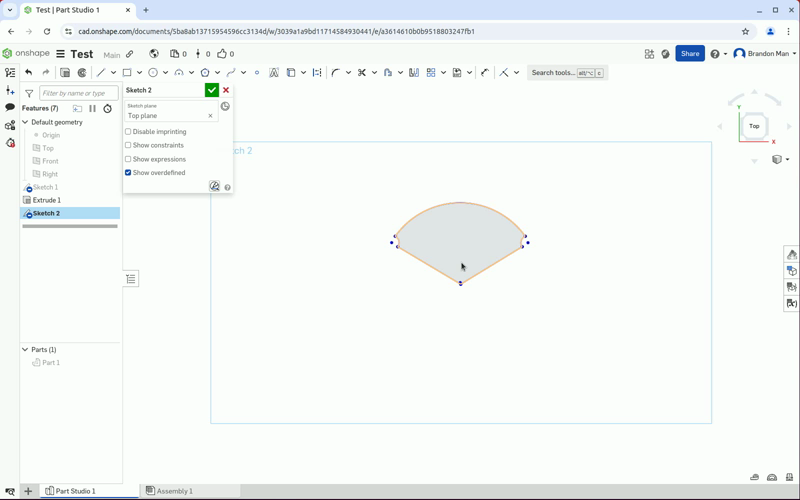
click(461, 262)
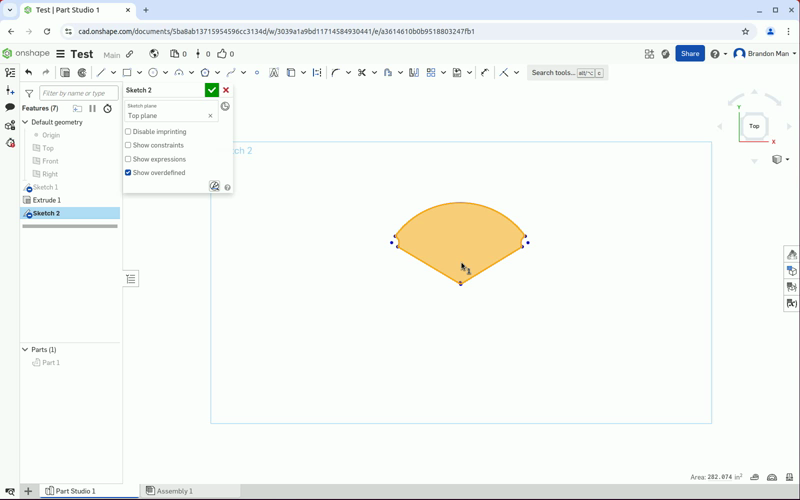
mouse_move(73, 352)
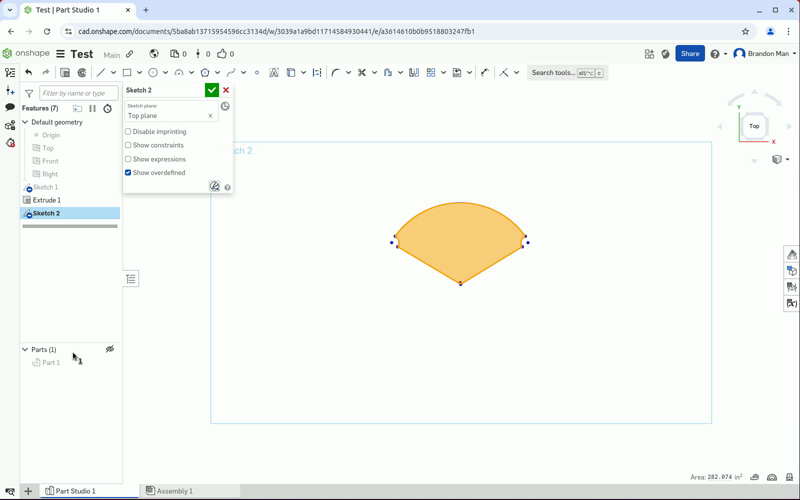
key(shift+y)
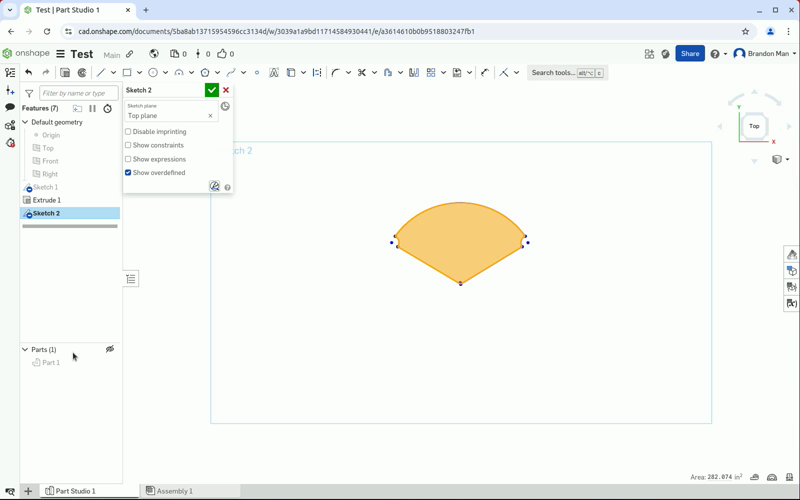
key(shift+e)
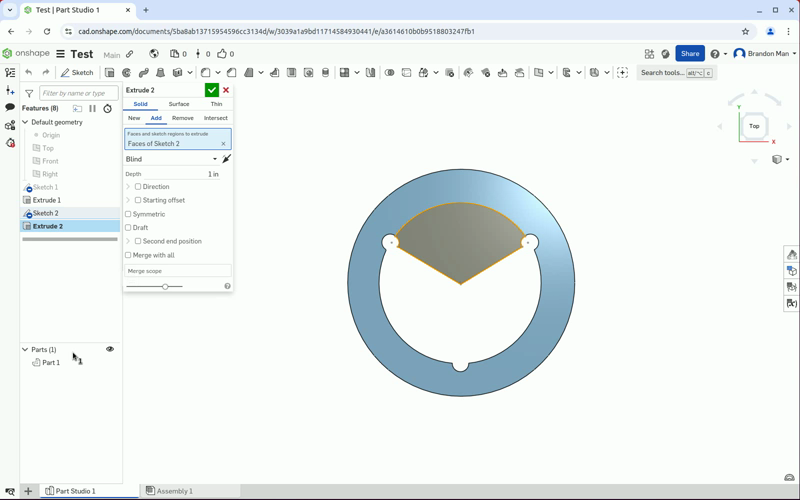
mouse_move(143, 106)
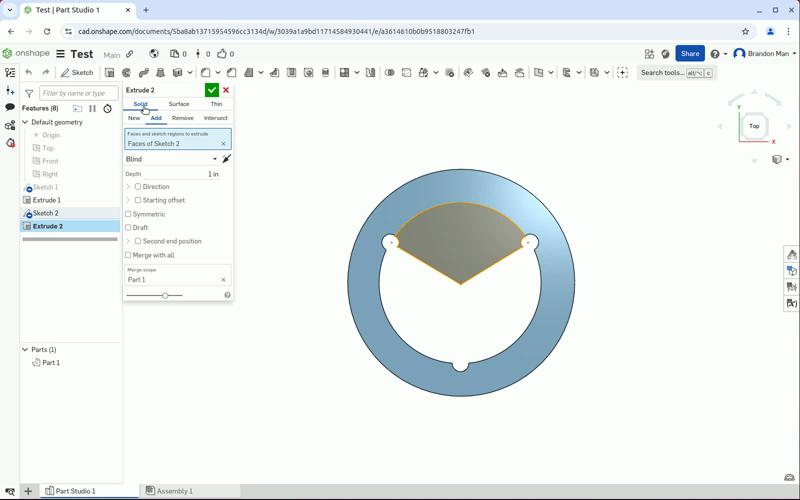
click(143, 106)
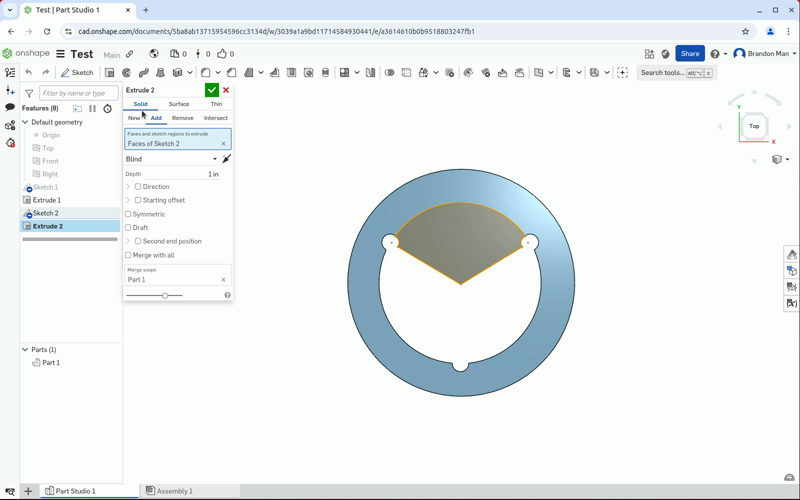
mouse_move(137, 120)
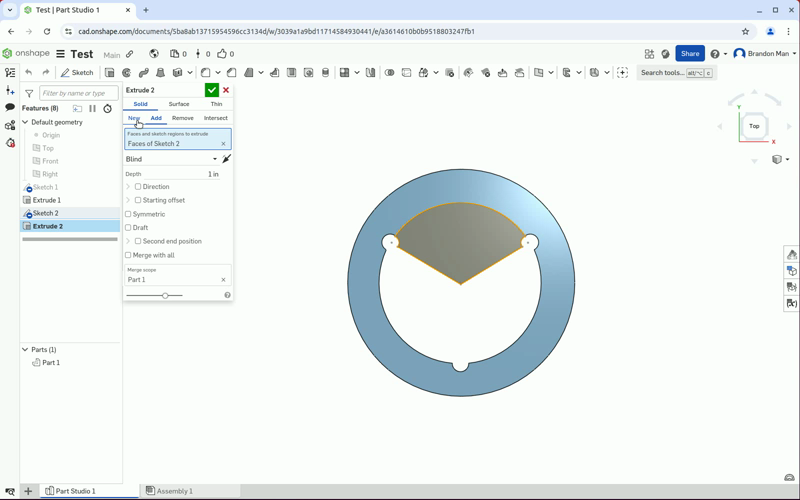
click(137, 120)
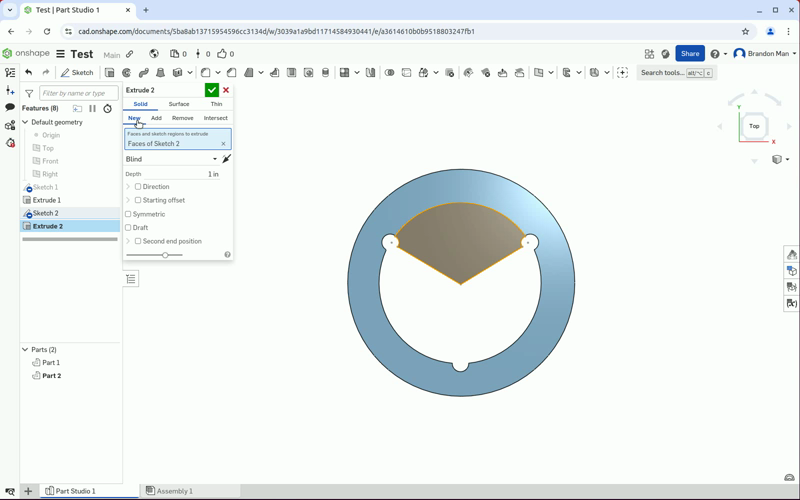
key(tab, 4)
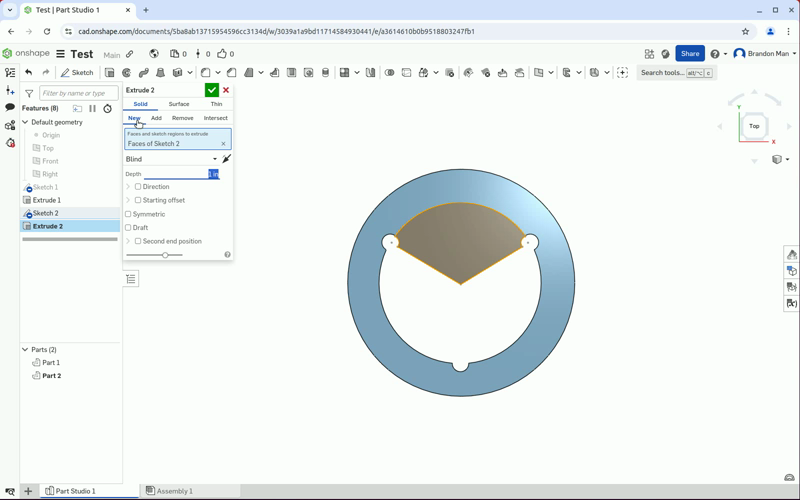
text(5.296)
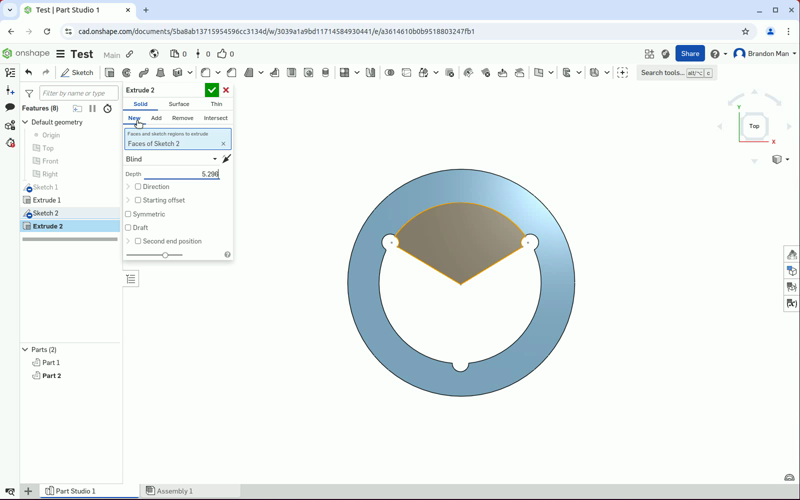
key(enter)
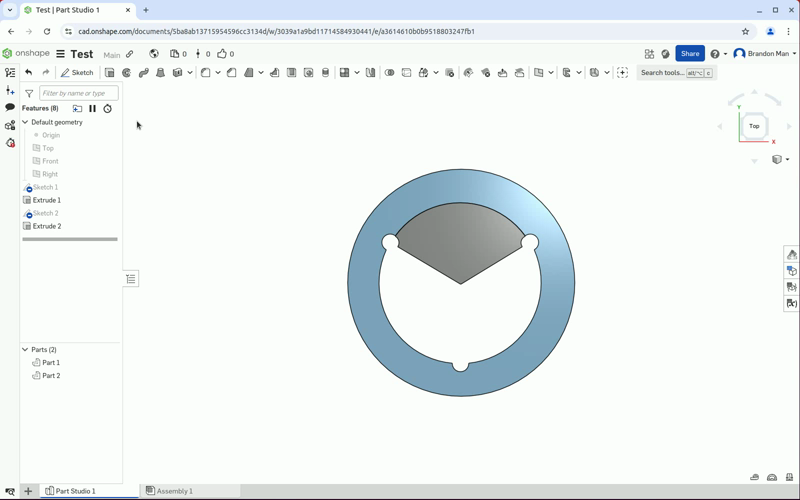
key(shift+h)
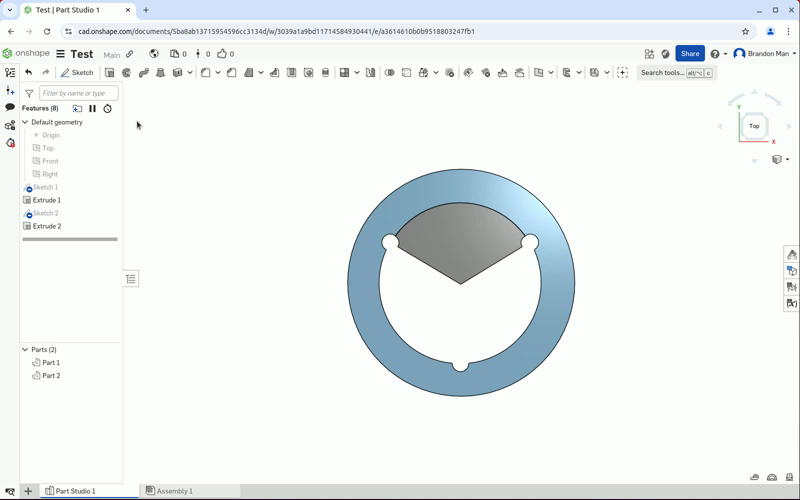
key(shift+h)
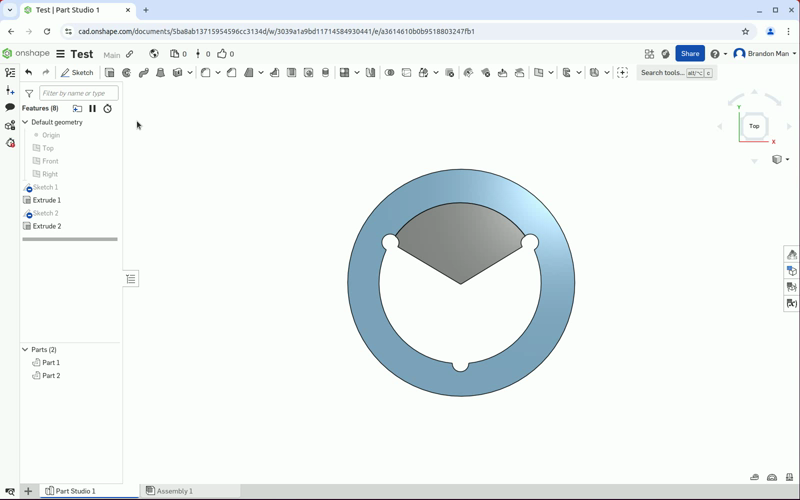
mouse_move(73, 189)
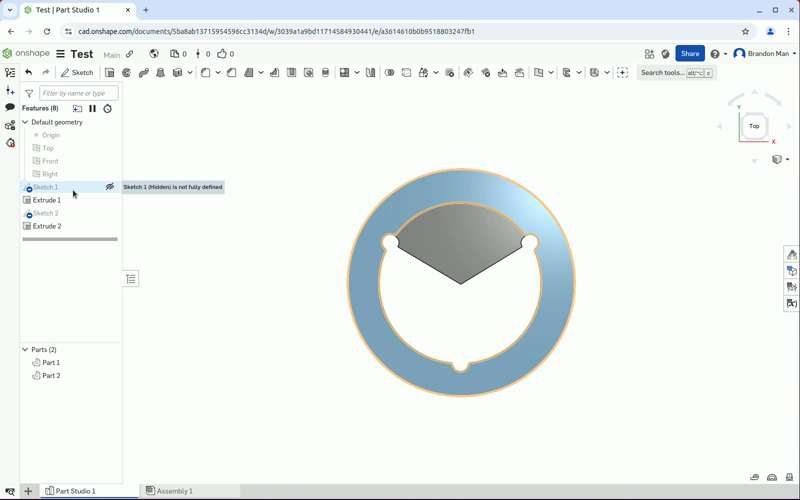
click(73, 189)
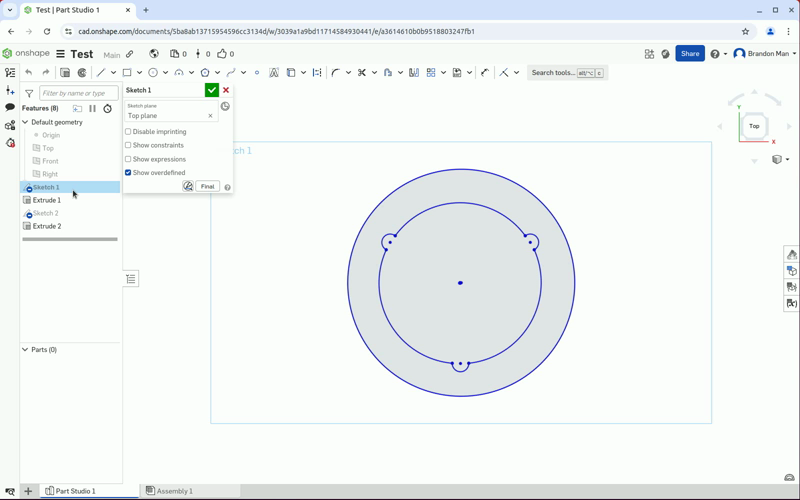
mouse_move(229, 92)
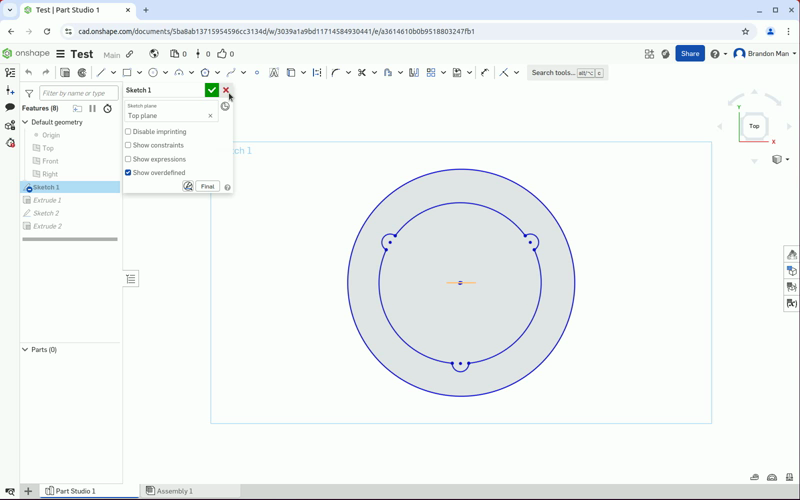
click(229, 92)
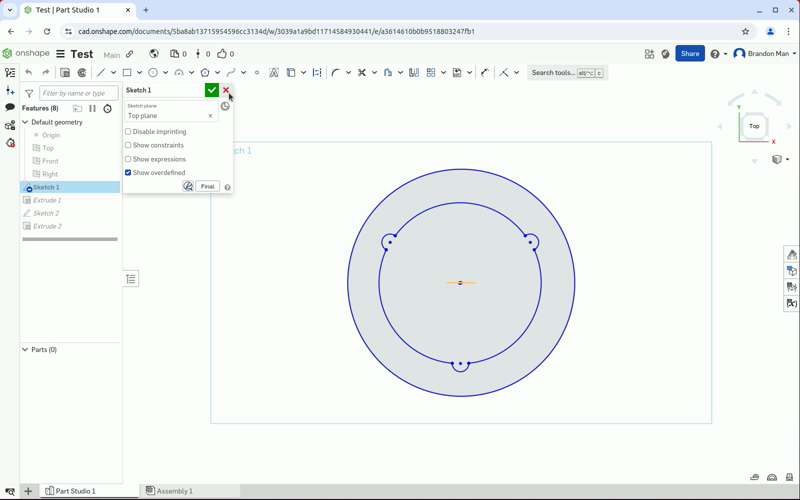
key(shift+s)
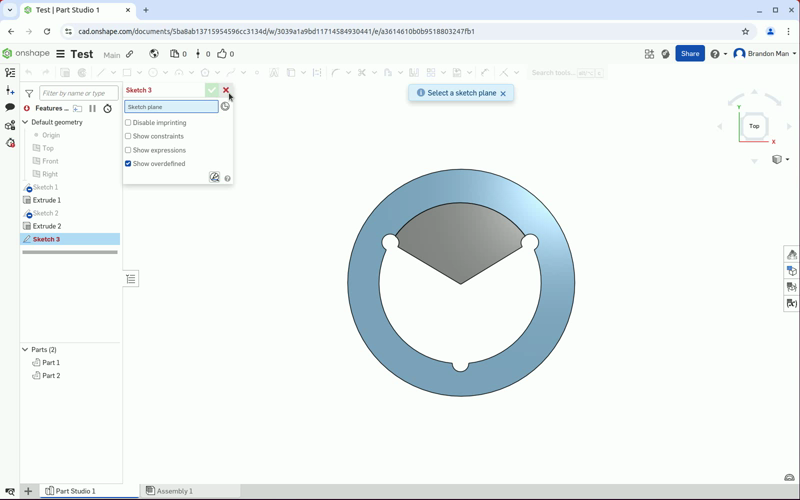
mouse_move(73, 150)
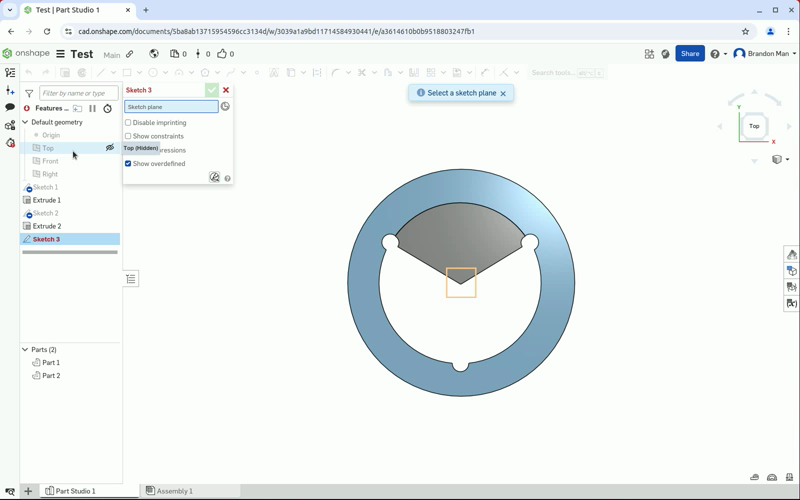
click(73, 150)
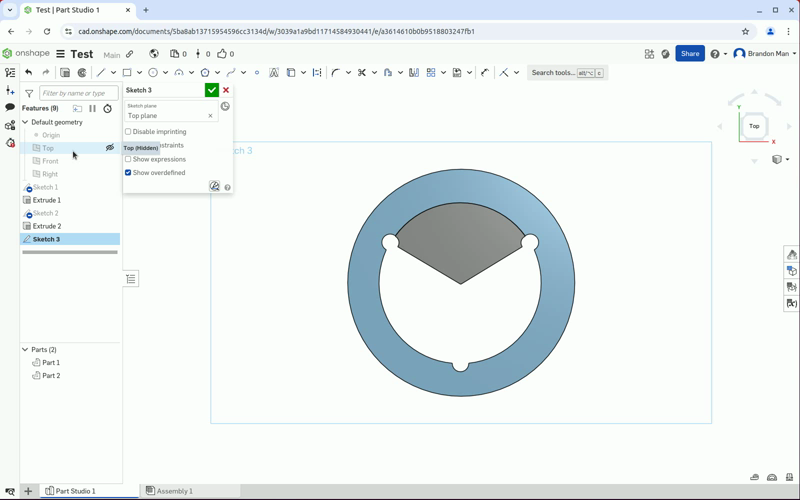
mouse_move(73, 352)
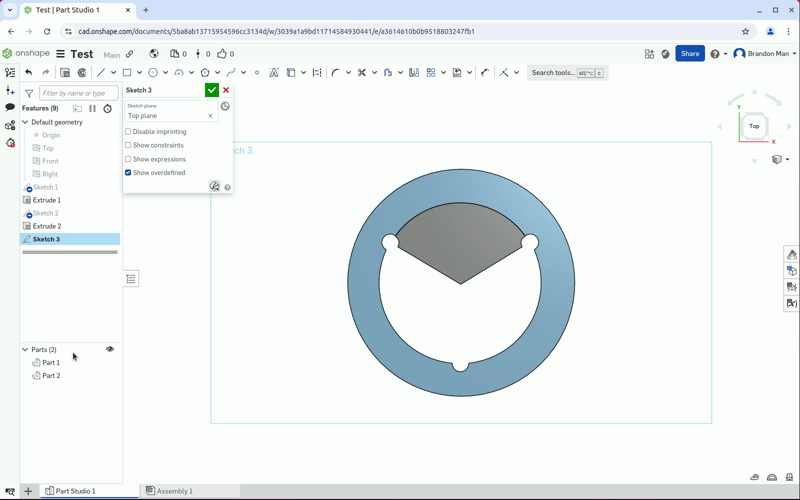
key(y)
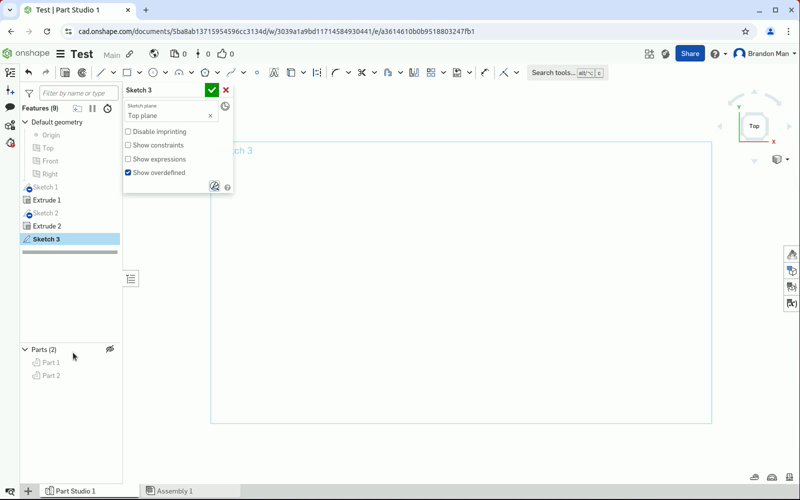
key(a)
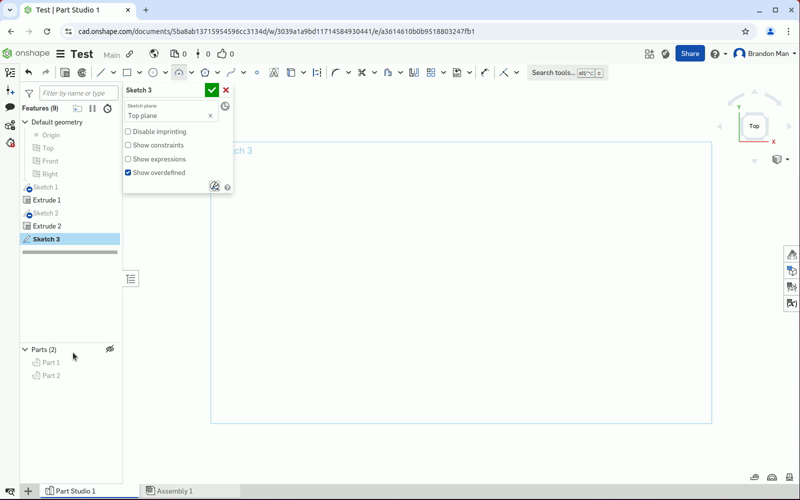
key_down(shift)
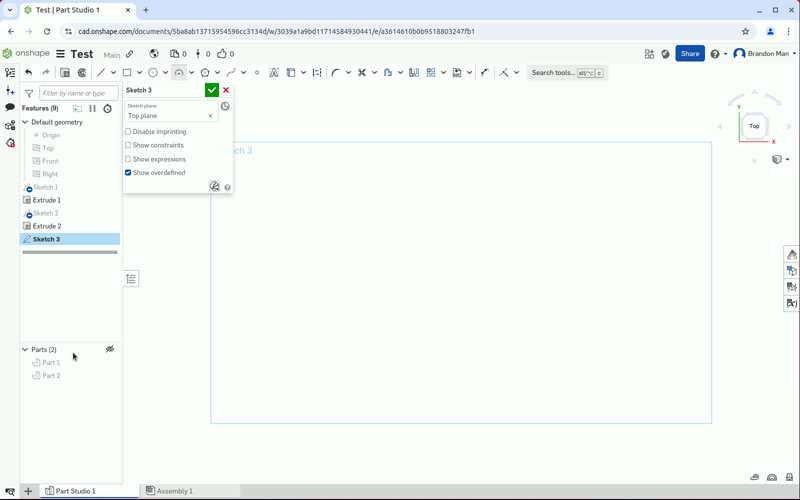
mouse_move(386, 250)
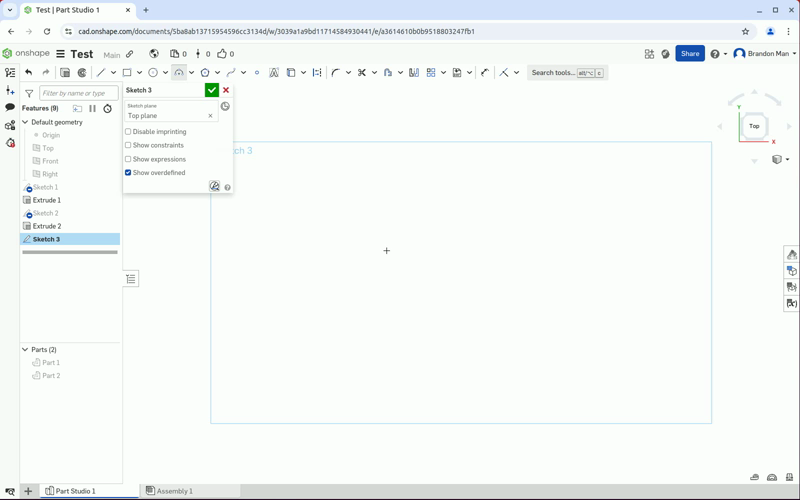
click(386, 250)
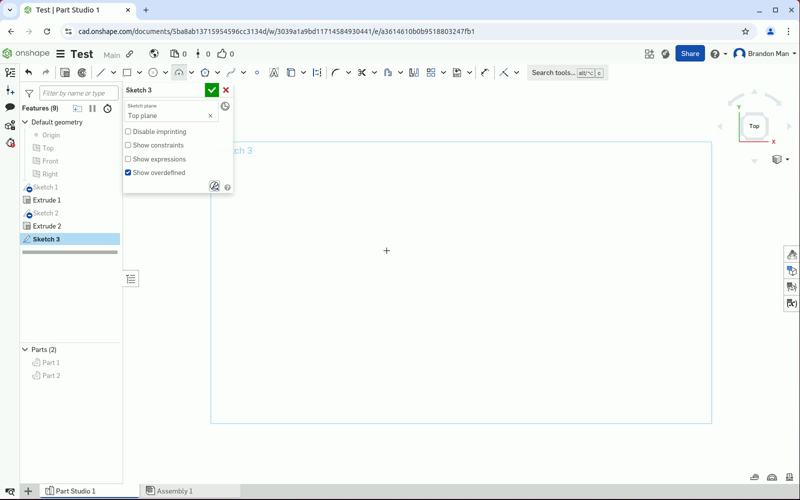
key_up(shift)
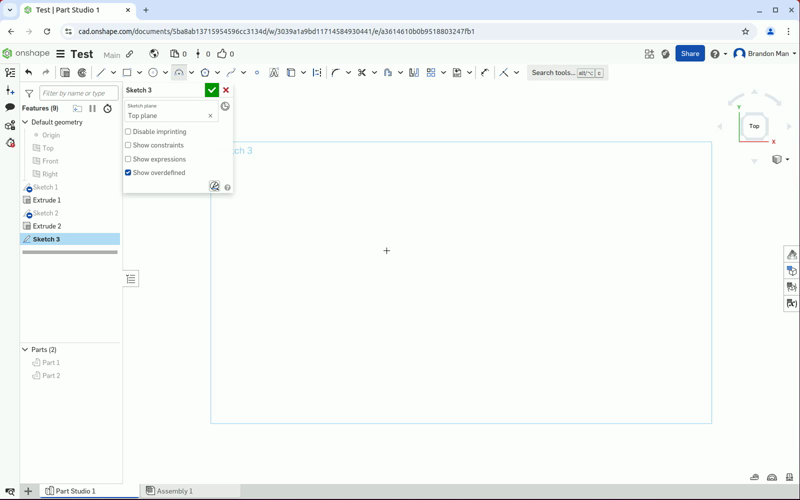
key_down(shift)
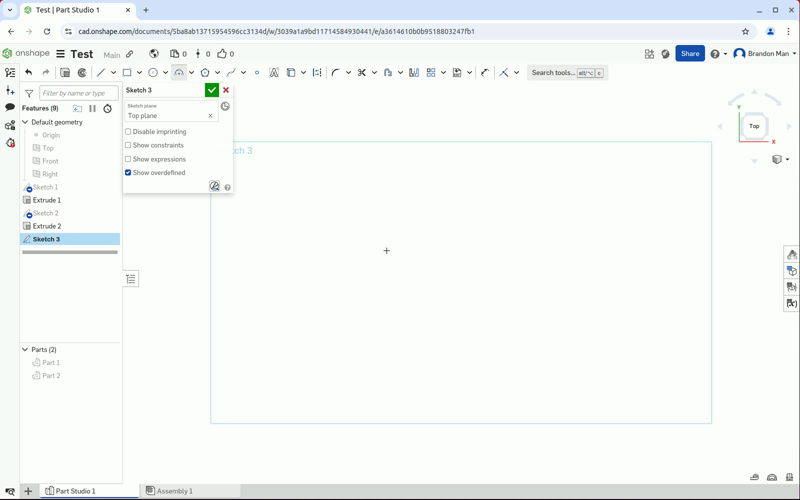
mouse_move(452, 362)
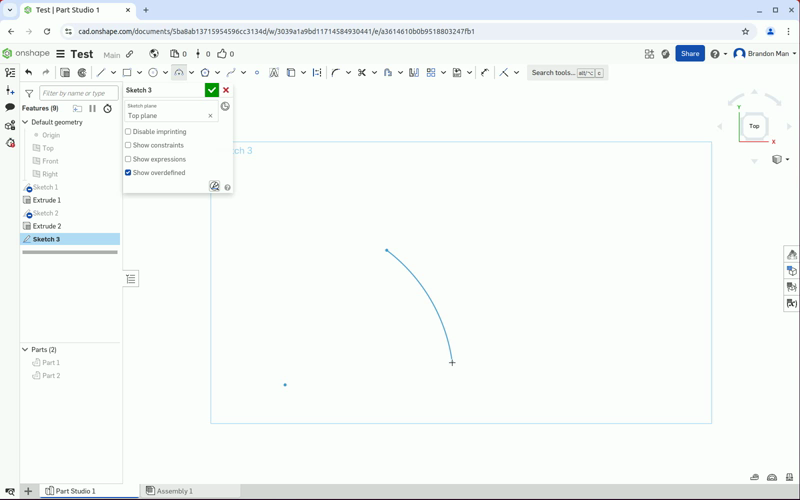
click(452, 362)
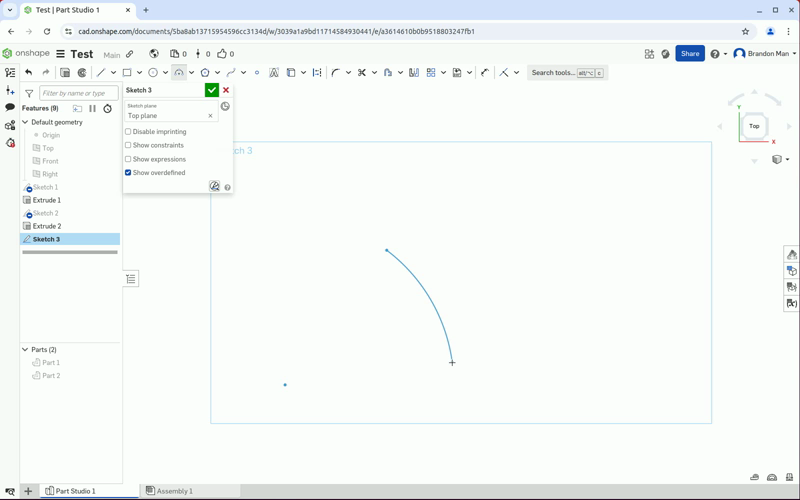
mouse_move(390, 322)
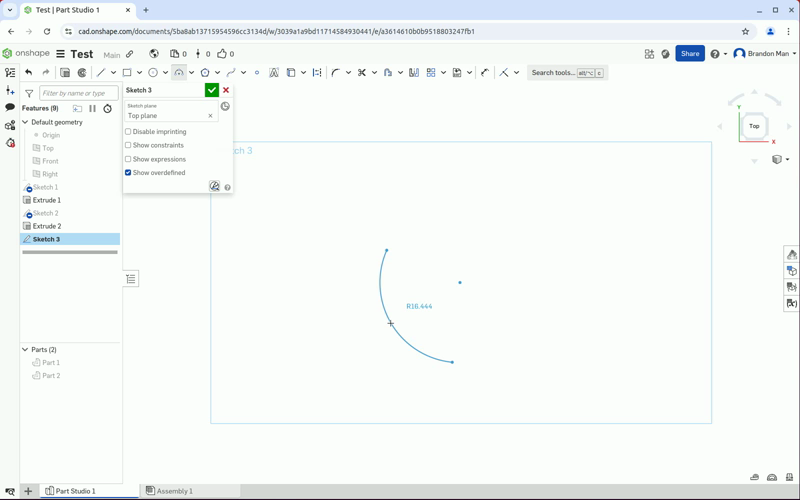
click(390, 322)
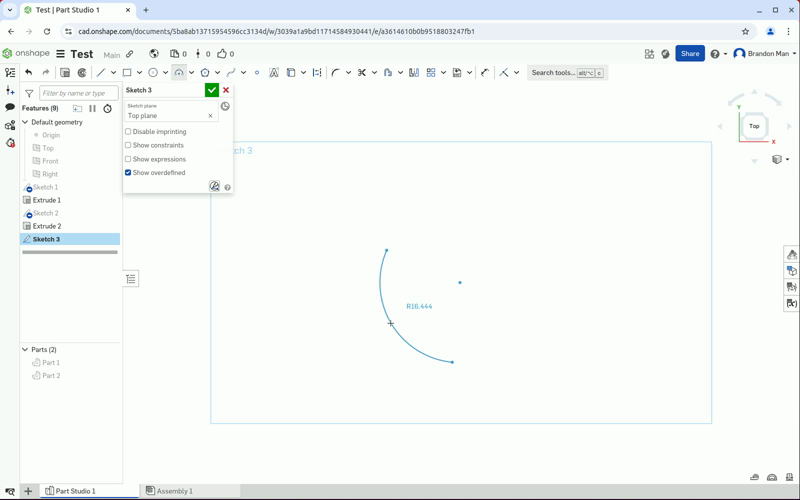
key_up(shift)
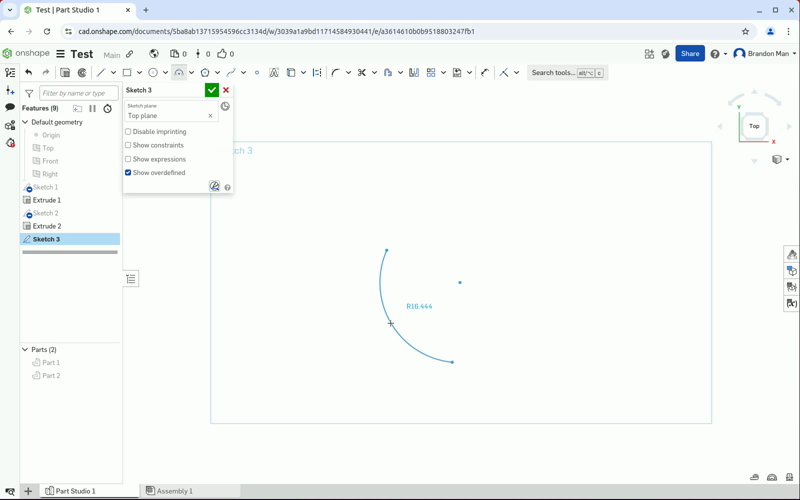
mouse_move(452, 362)
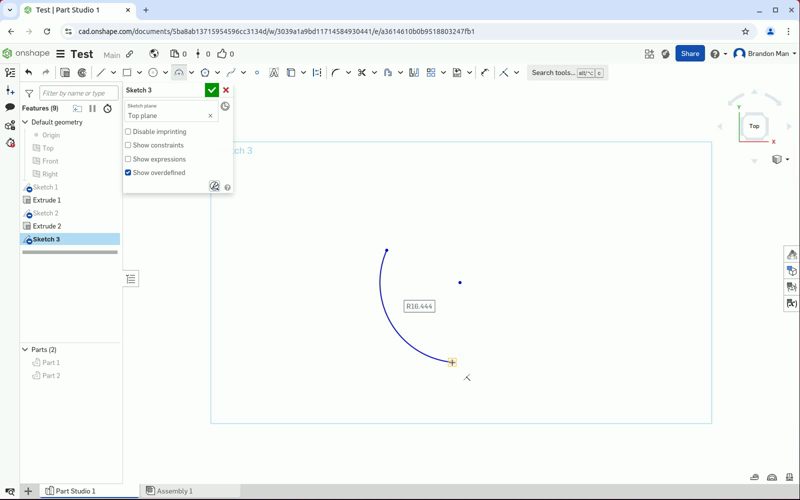
click(452, 362)
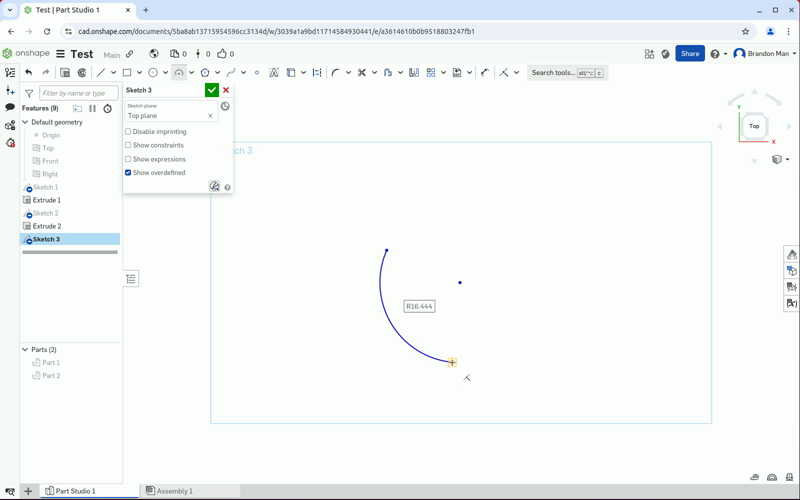
key_down(shift)
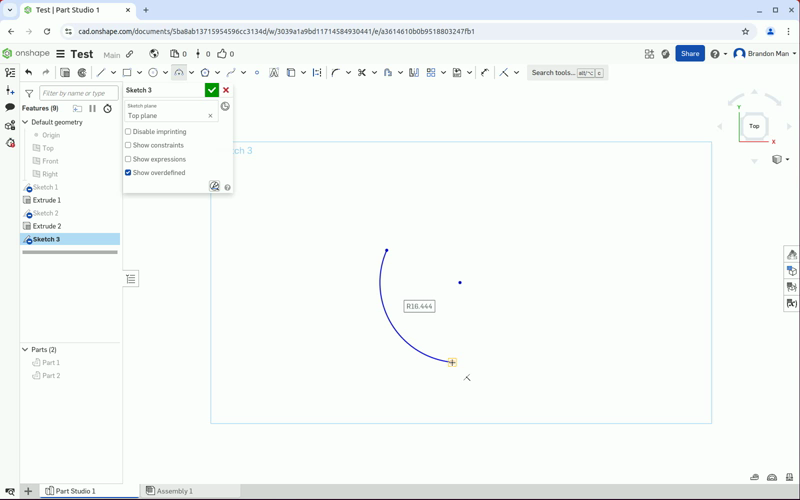
mouse_move(460, 354)
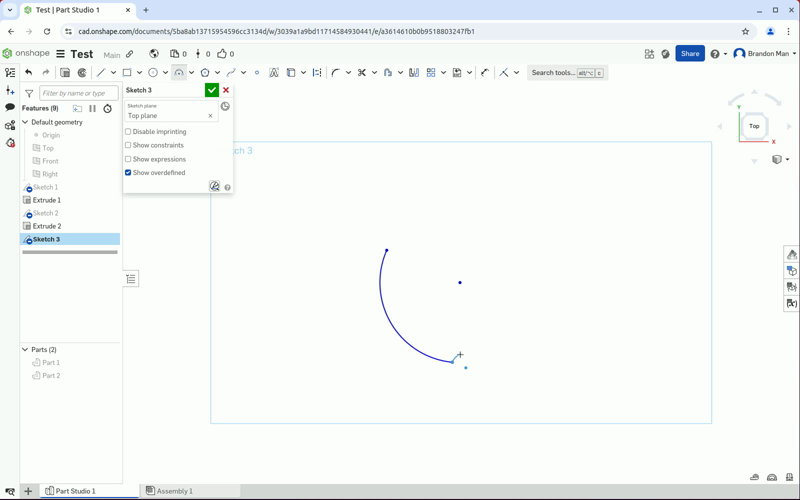
click(460, 354)
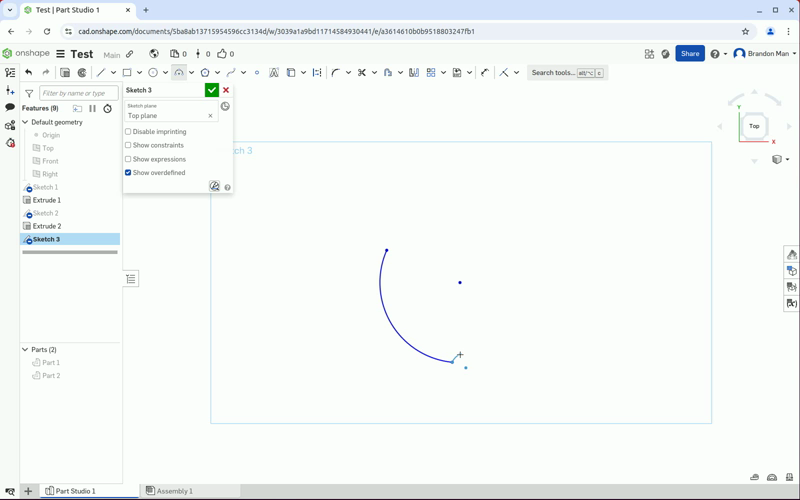
mouse_move(454, 356)
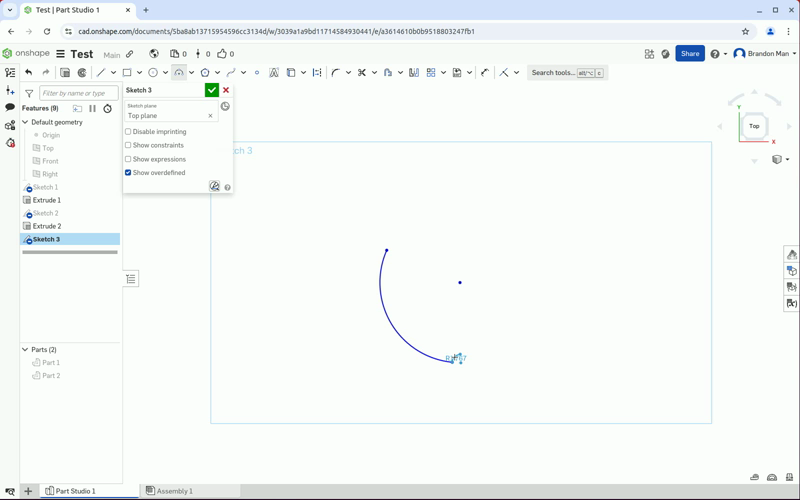
click(454, 356)
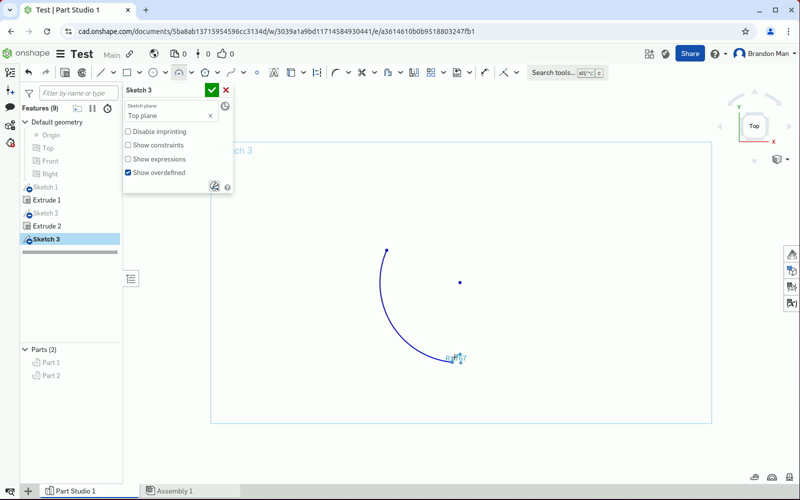
key_up(shift)
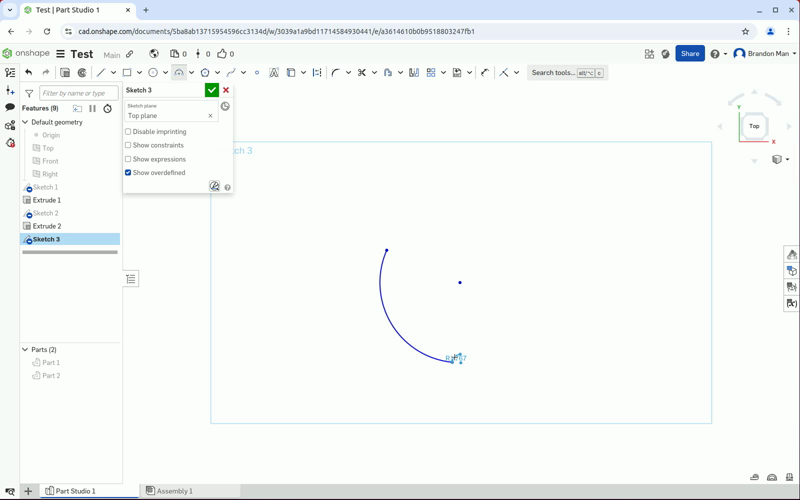
key(esc)
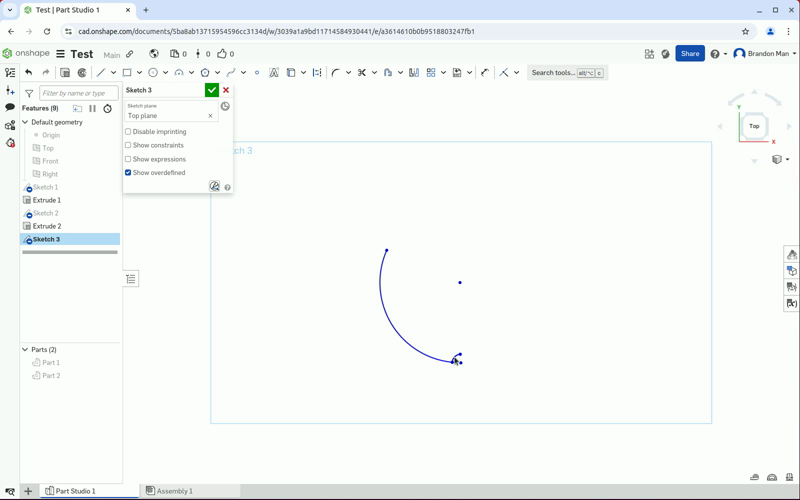
key(l)
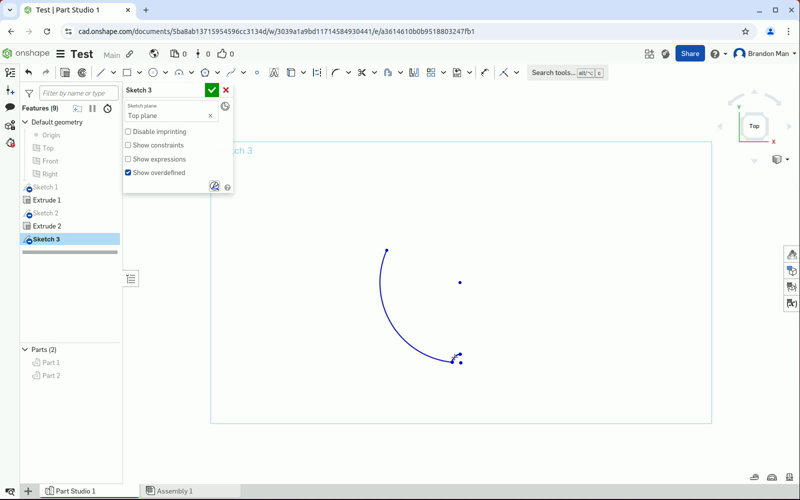
mouse_move(460, 354)
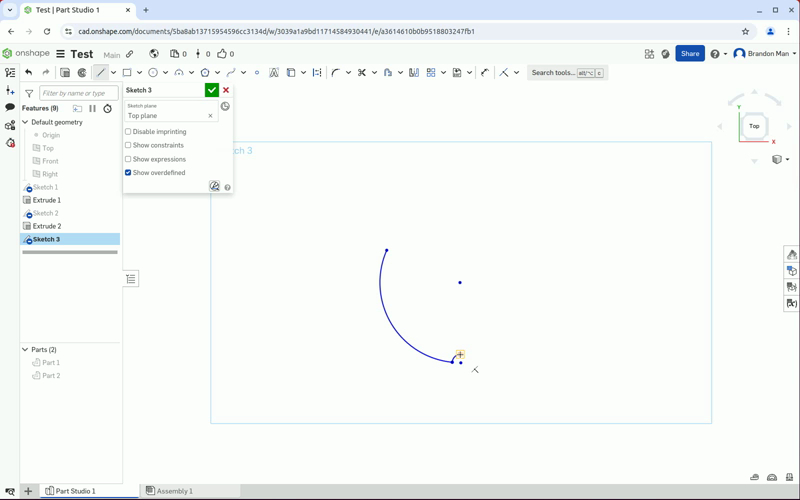
click(460, 354)
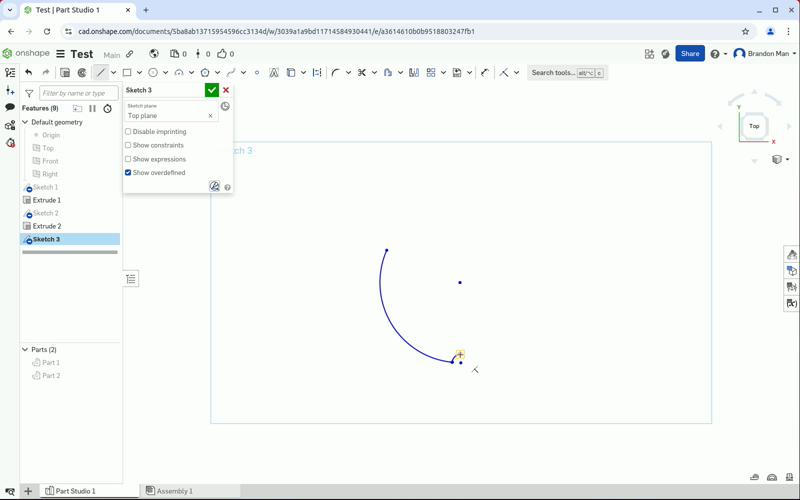
key_down(shift)
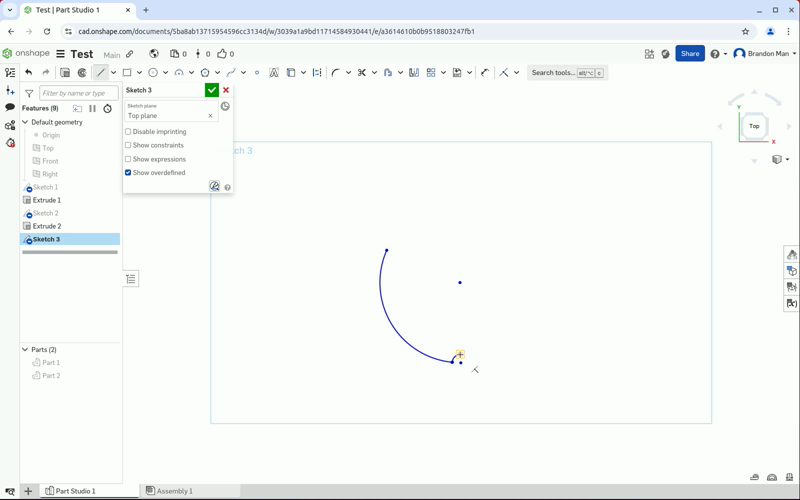
mouse_move(460, 283)
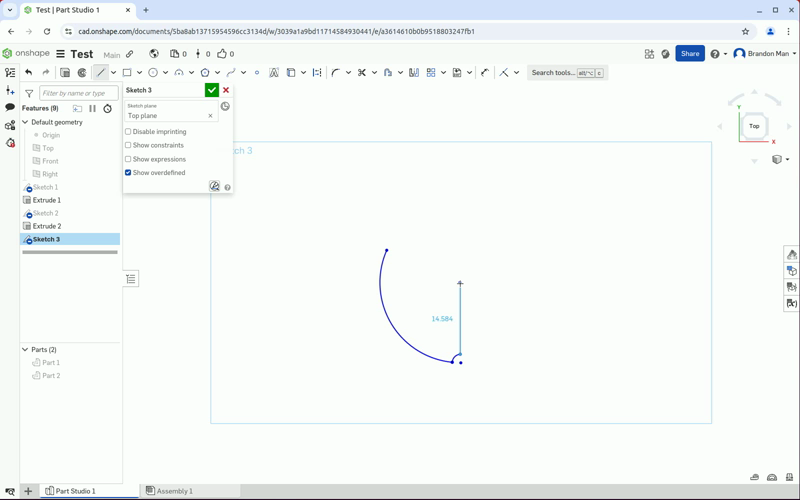
click(460, 283)
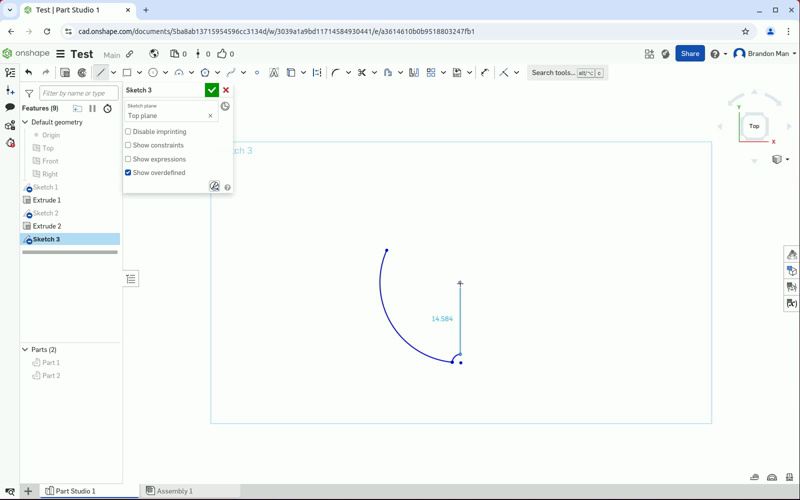
key_up(shift)
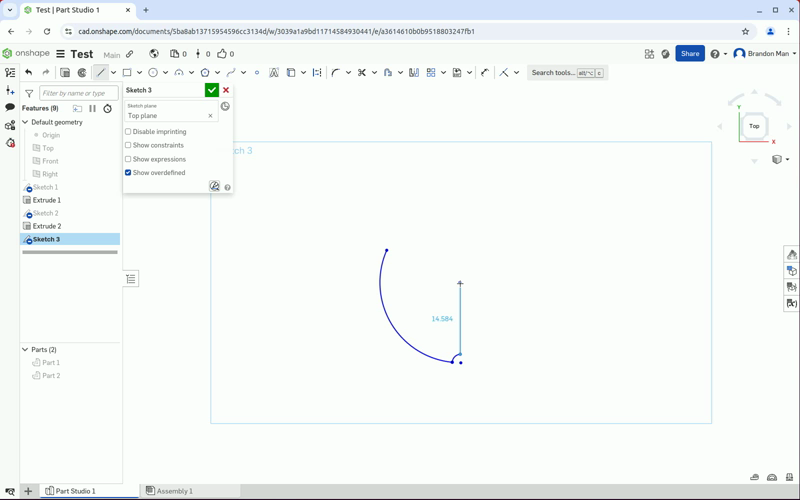
key_down(shift)
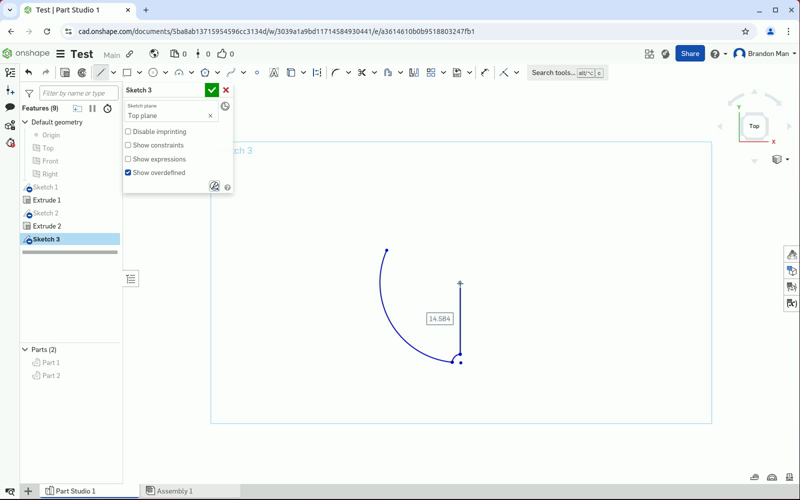
mouse_move(398, 246)
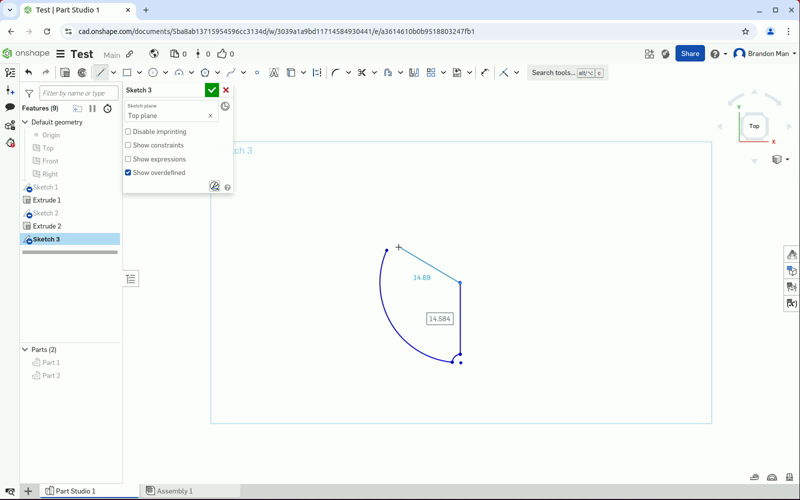
click(398, 246)
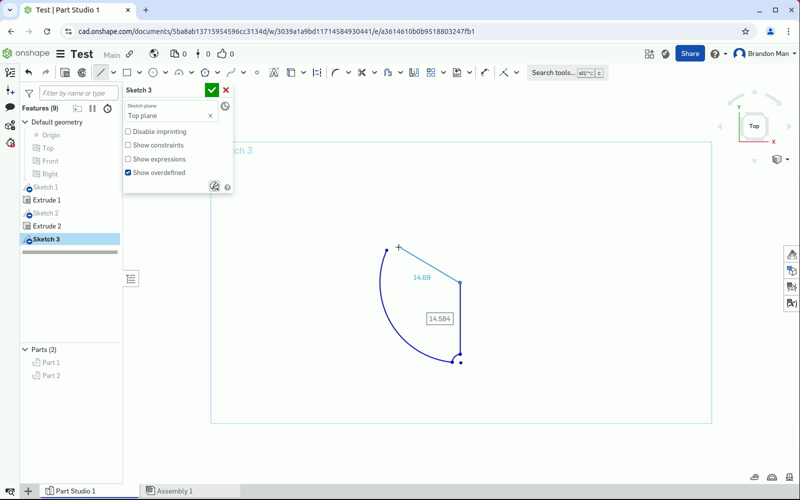
key_up(shift)
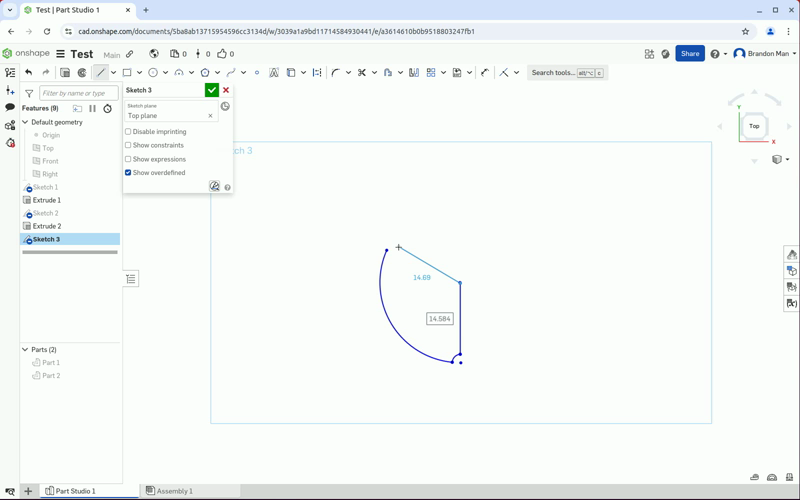
key(esc)
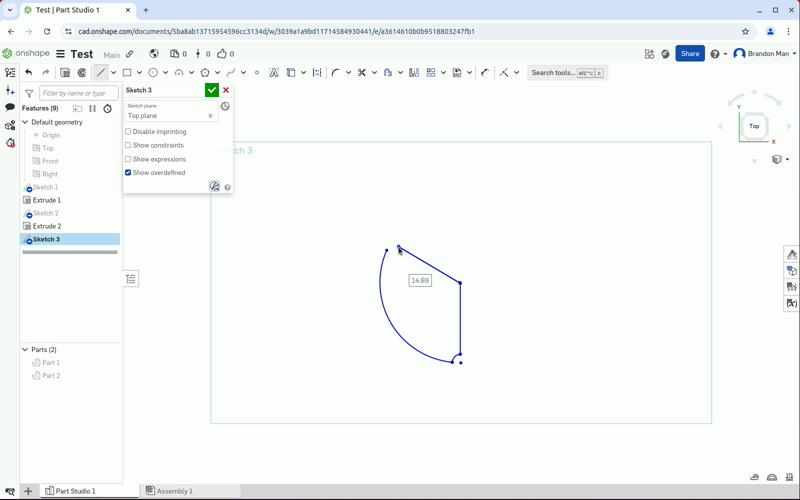
key(a)
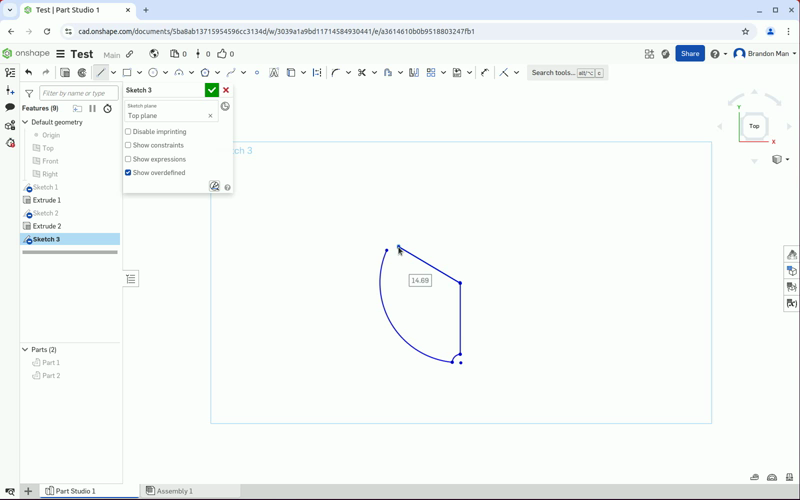
mouse_move(398, 246)
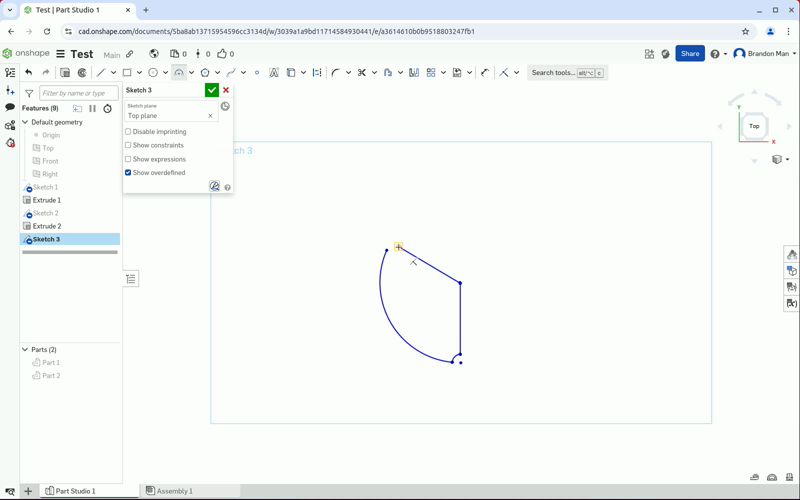
click(398, 246)
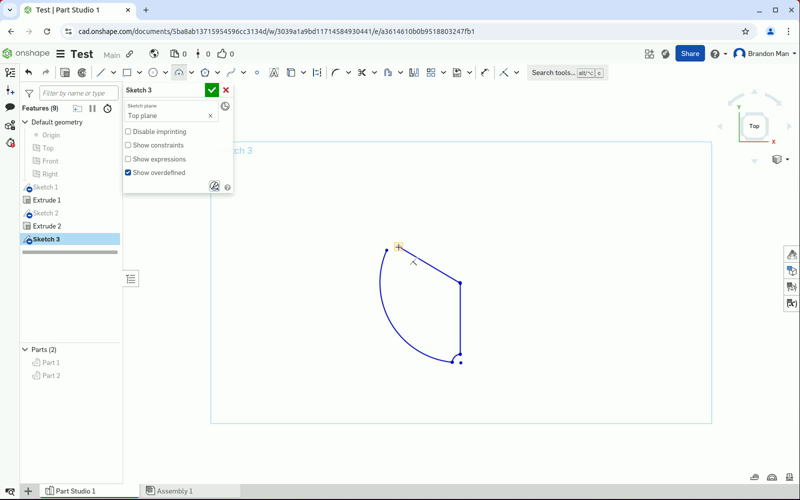
mouse_move(386, 250)
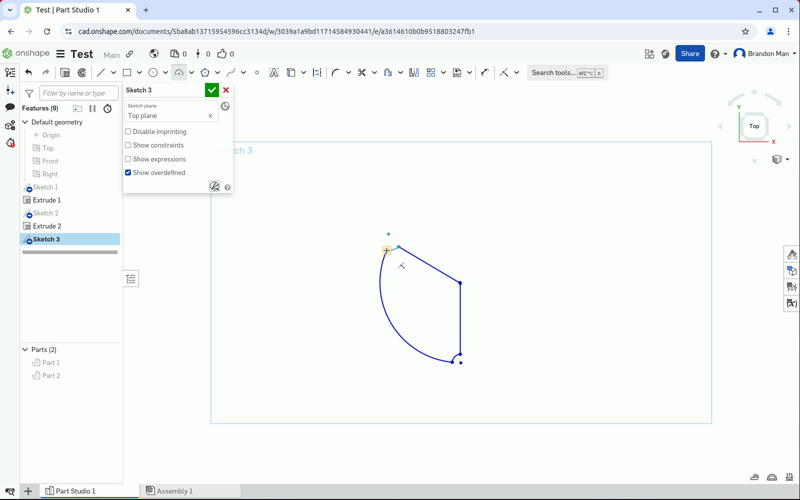
click(386, 250)
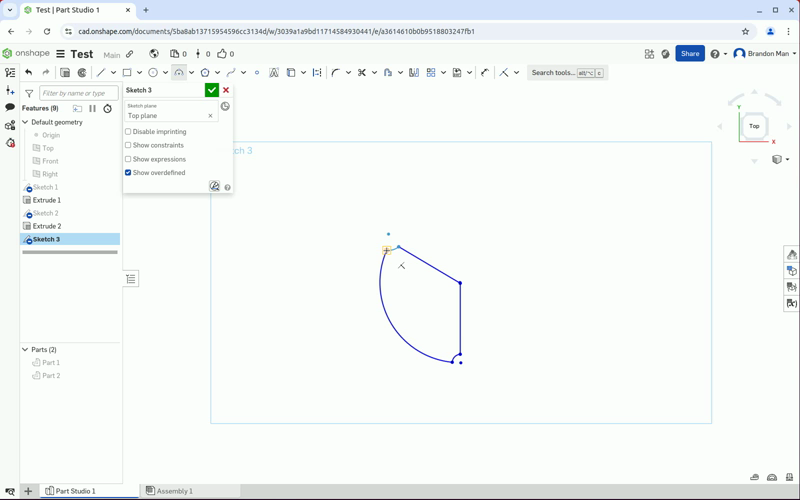
key_down(shift)
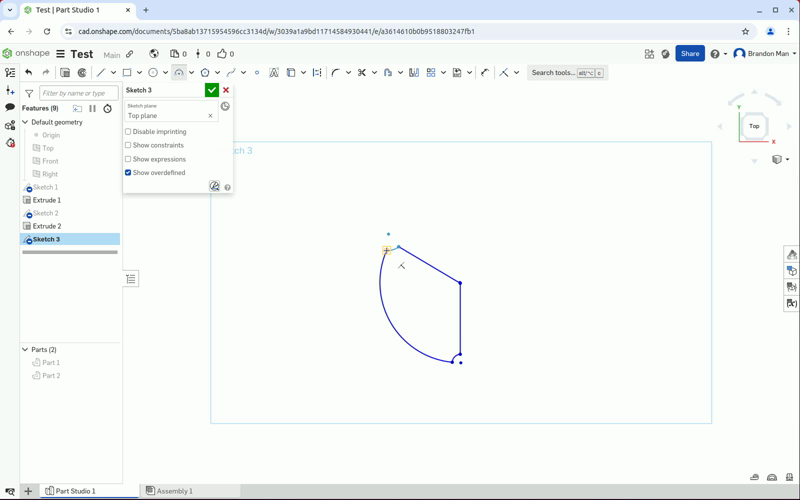
mouse_move(393, 251)
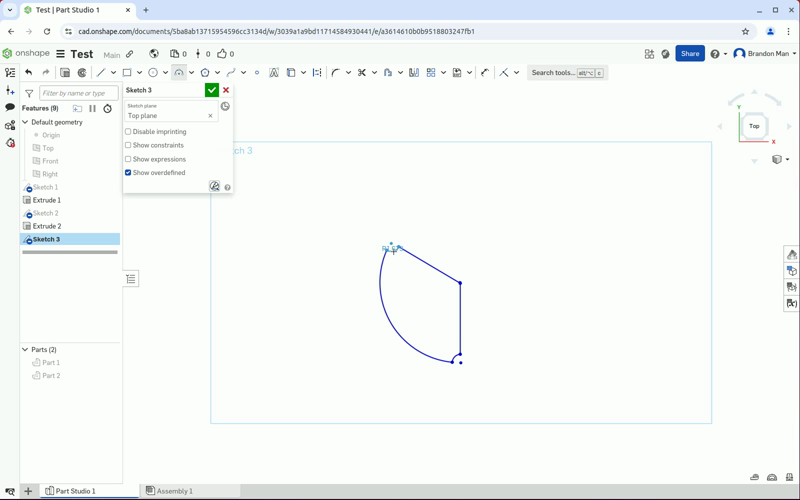
click(393, 251)
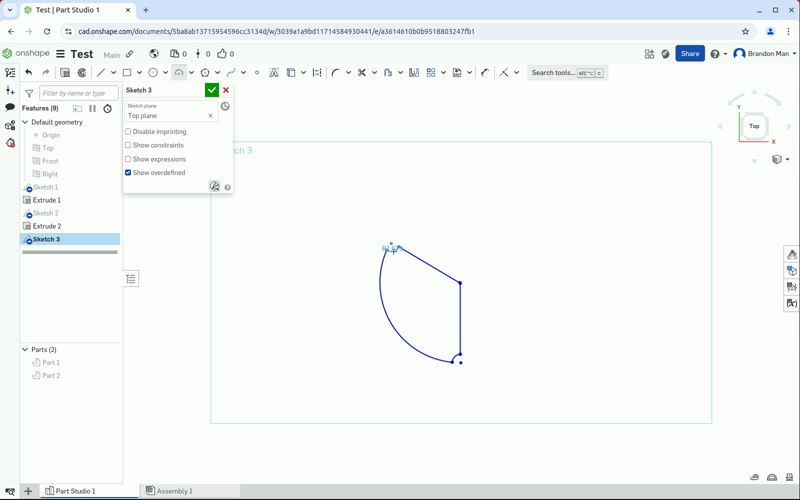
key_up(shift)
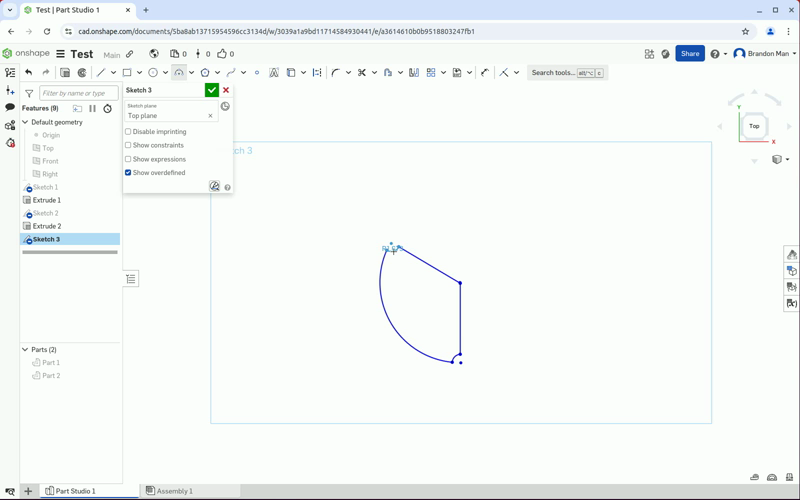
key(esc)
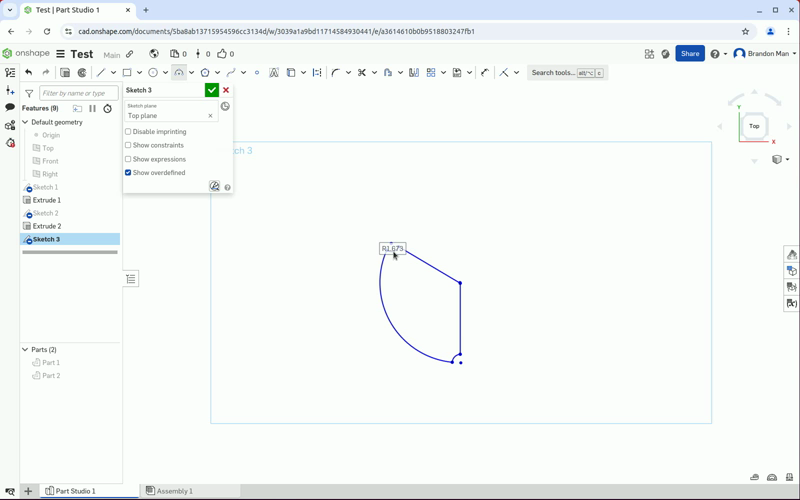
mouse_move(412, 319)
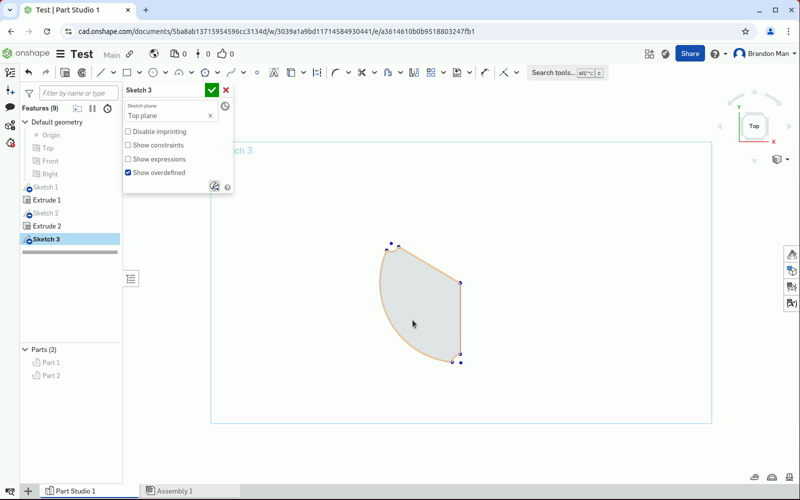
click(412, 319)
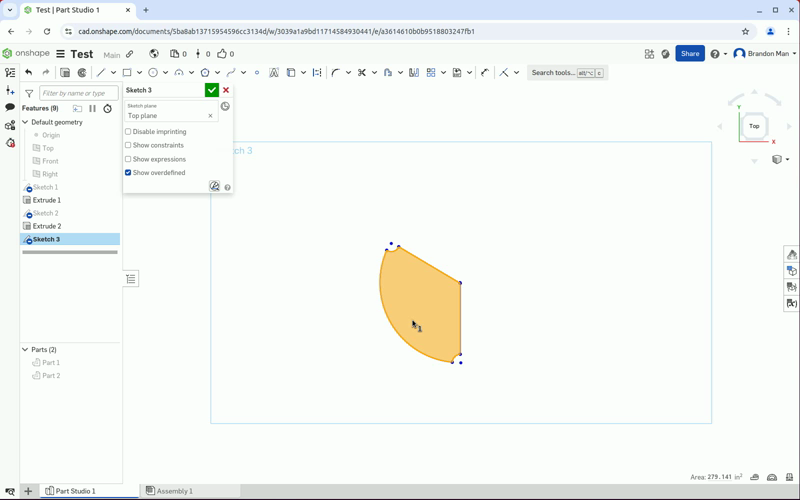
mouse_move(73, 352)
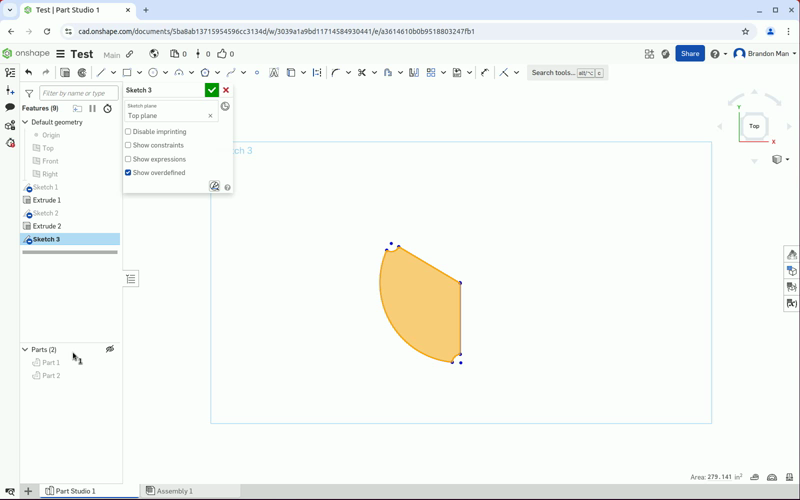
key(shift+y)
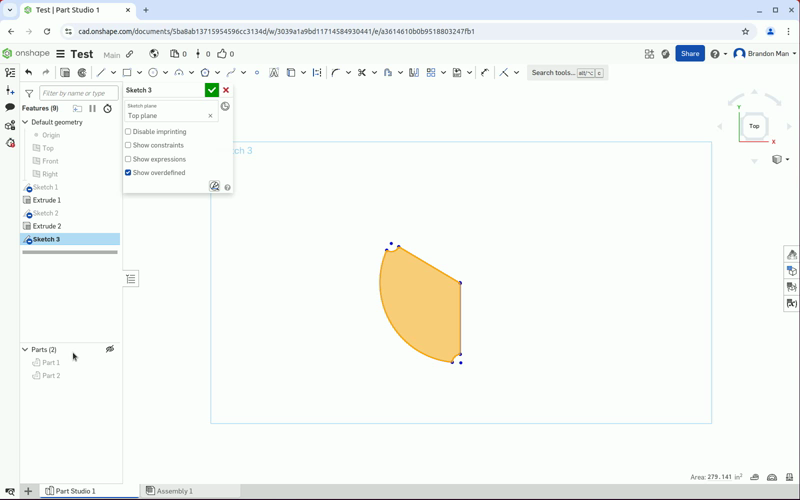
key(shift+e)
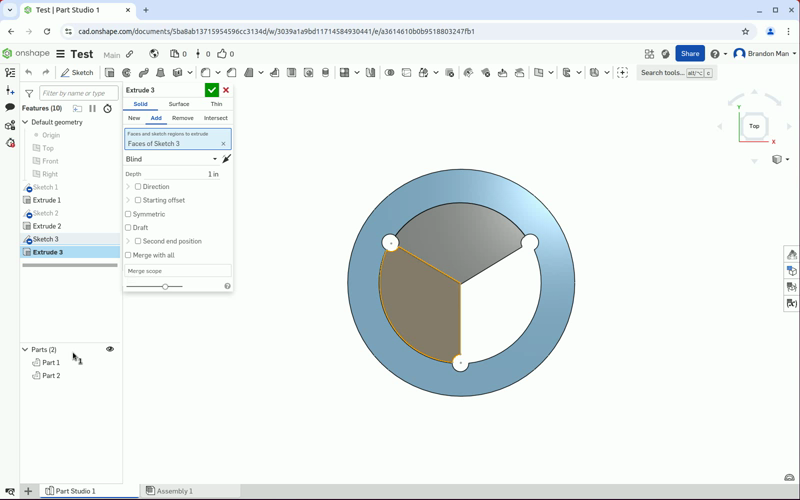
mouse_move(143, 106)
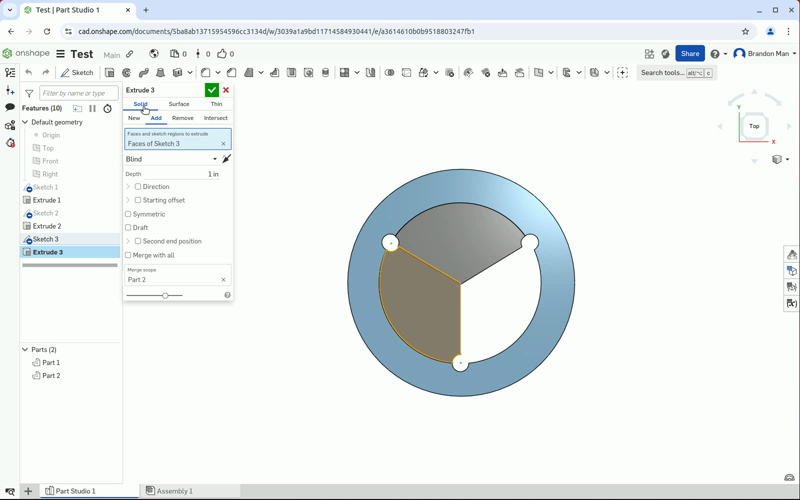
click(143, 106)
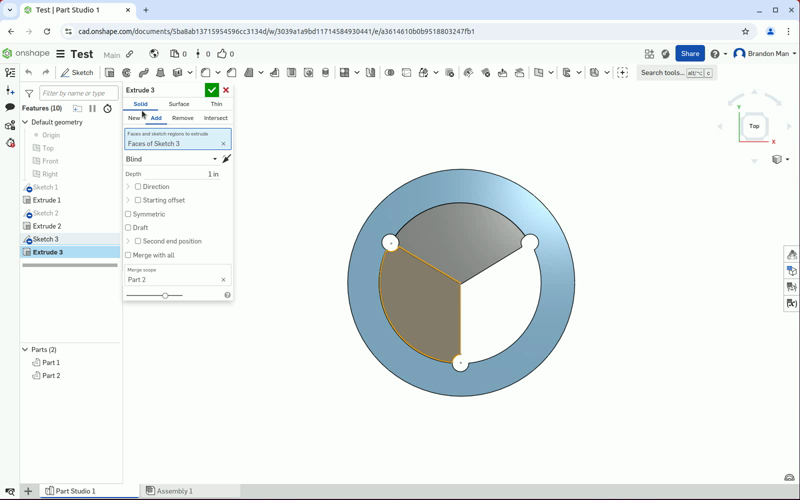
mouse_move(137, 120)
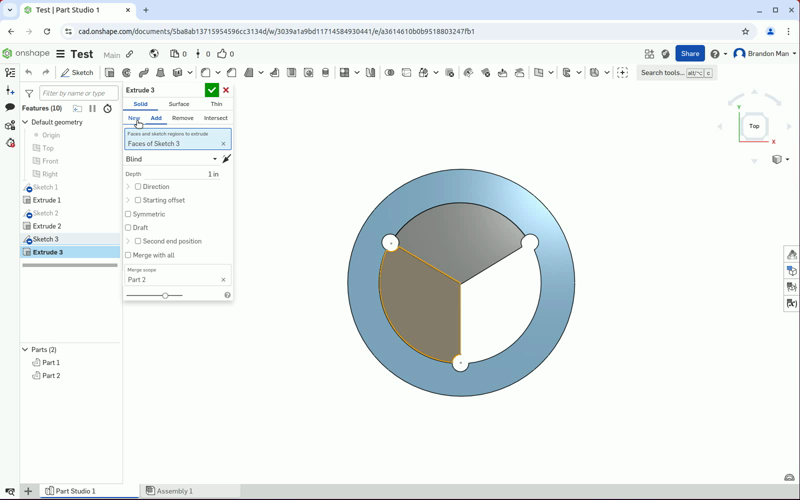
click(137, 120)
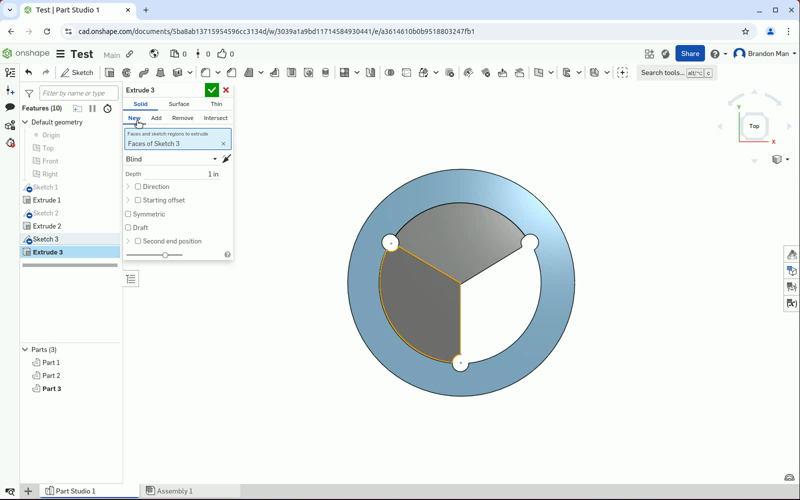
key(tab, 4)
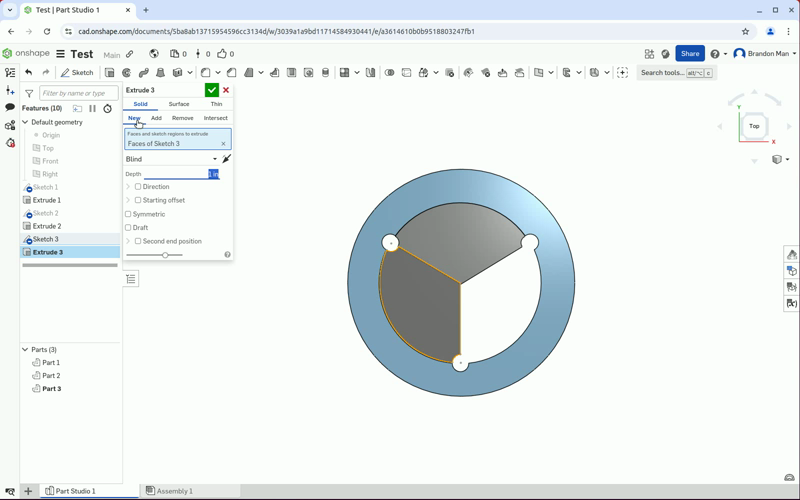
text(5.296)
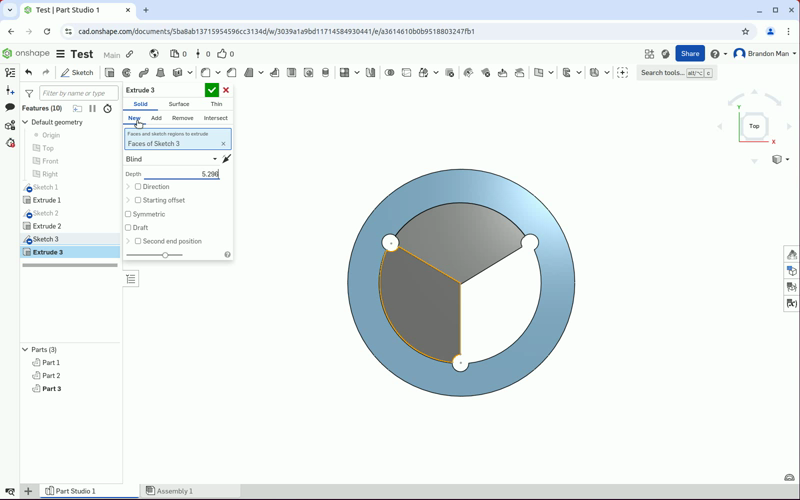
key(enter)
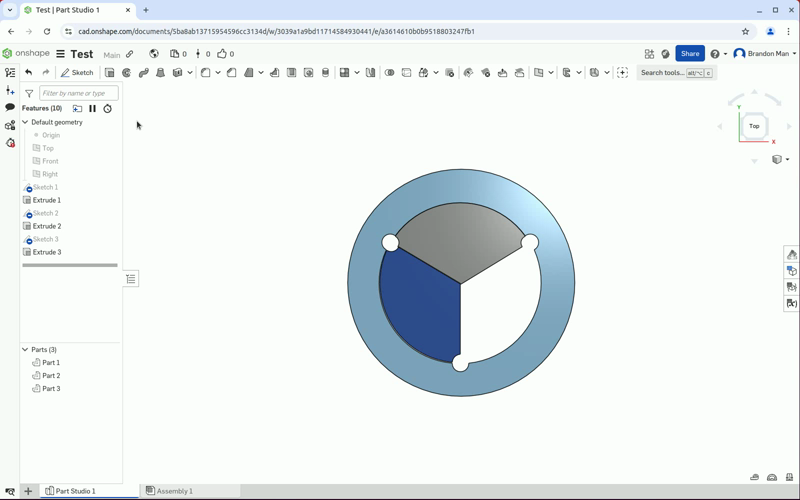
key(shift+h)
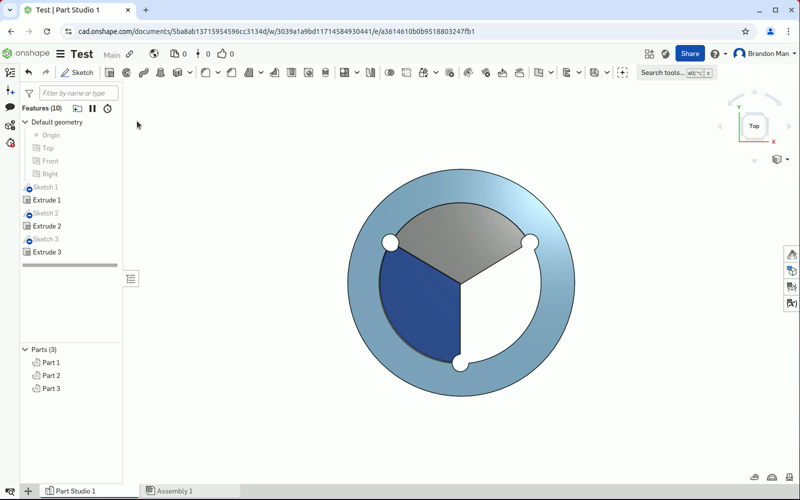
key(shift+h)
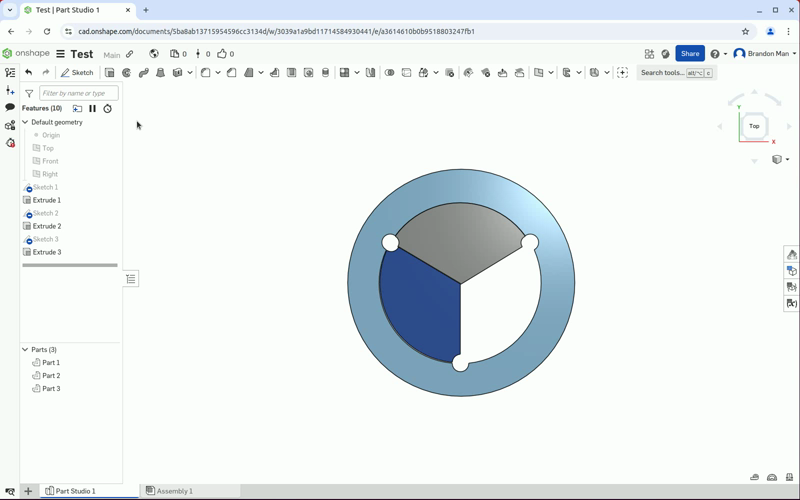
mouse_move(73, 189)
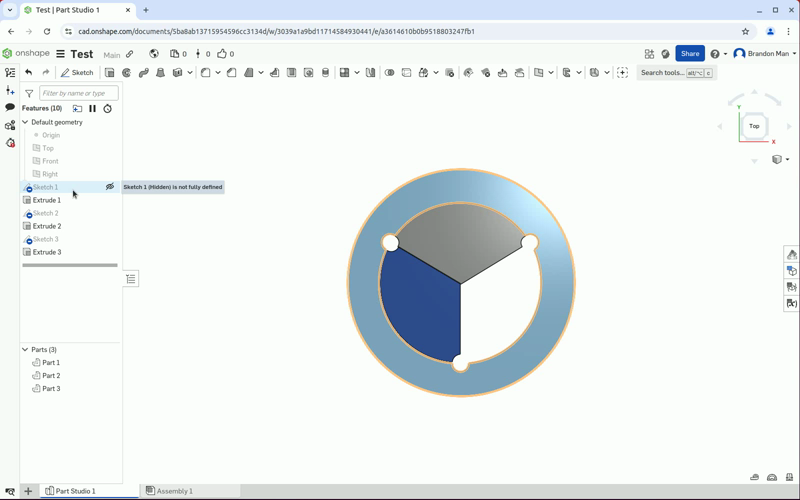
click(73, 189)
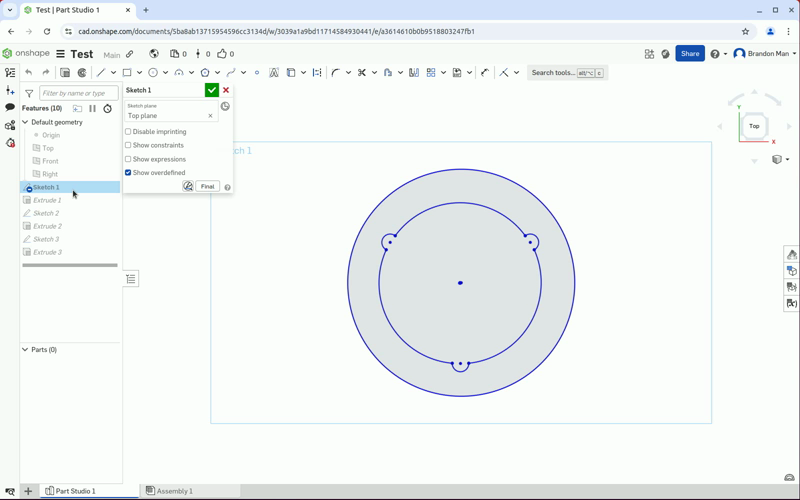
mouse_move(229, 92)
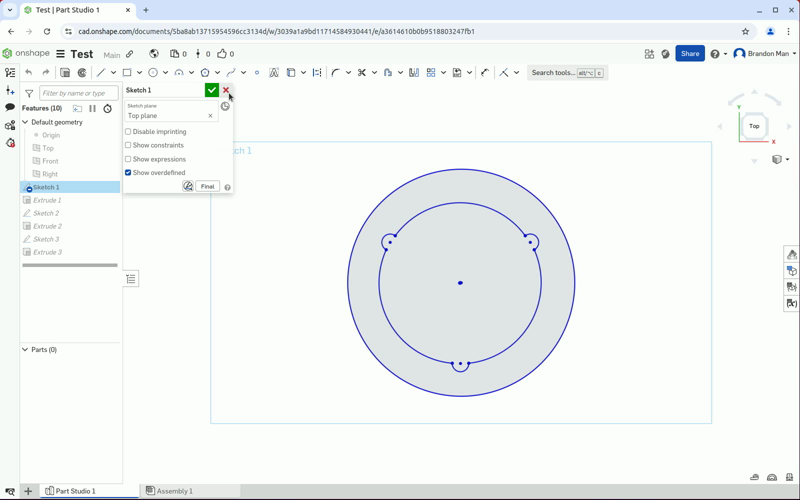
click(229, 92)
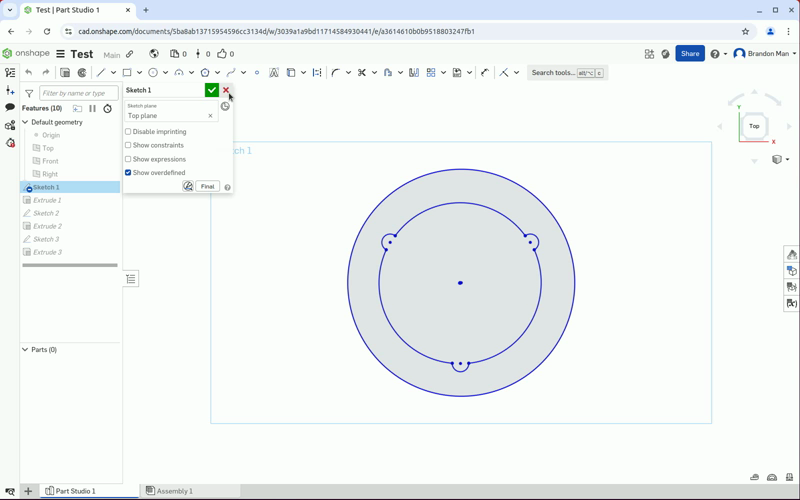
key(shift+s)
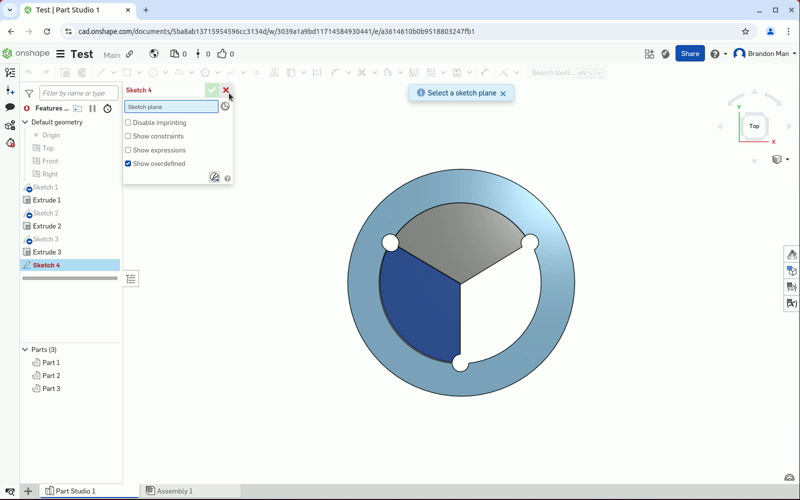
mouse_move(73, 150)
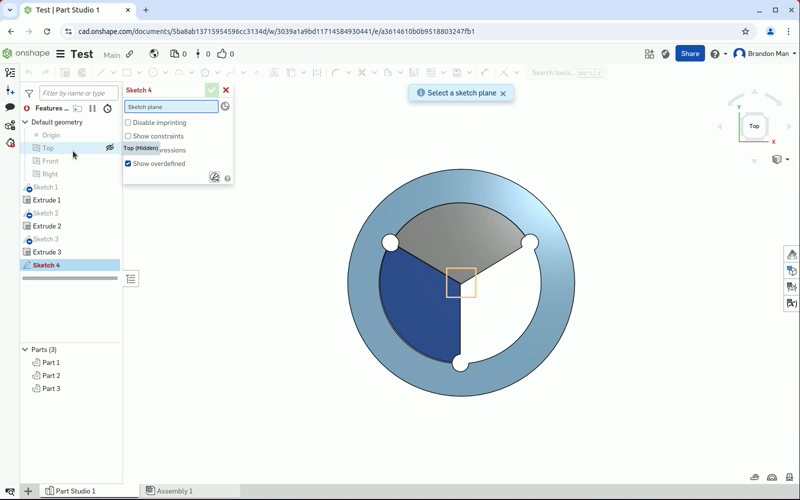
click(73, 150)
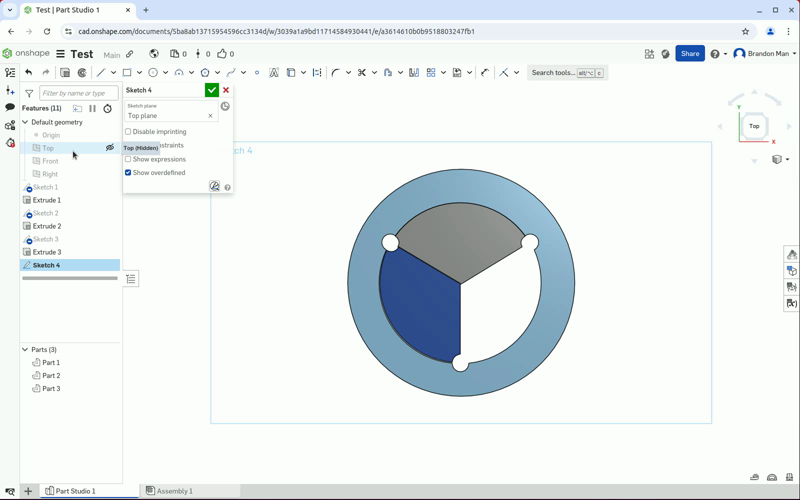
mouse_move(73, 352)
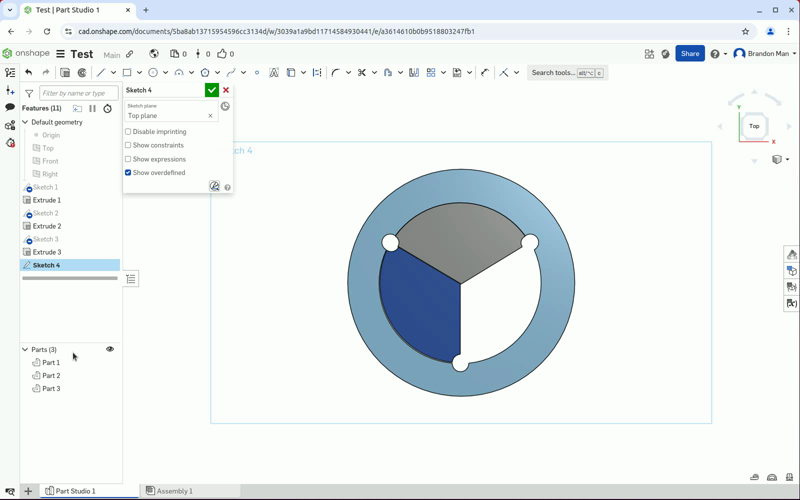
key(y)
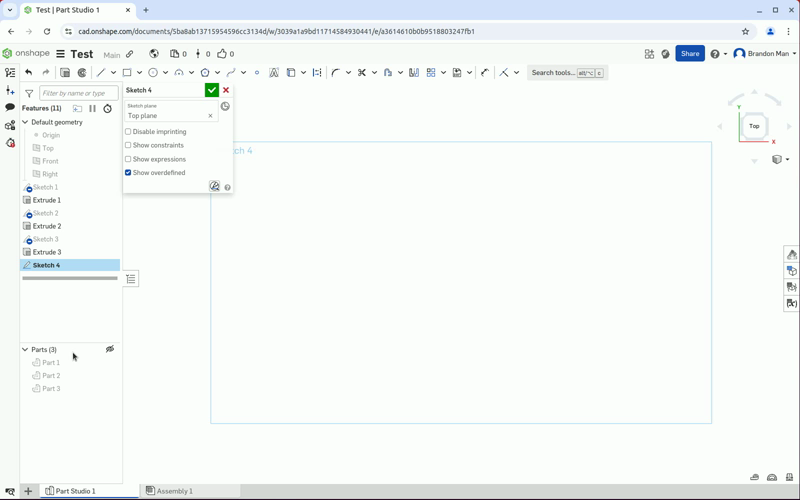
key(a)
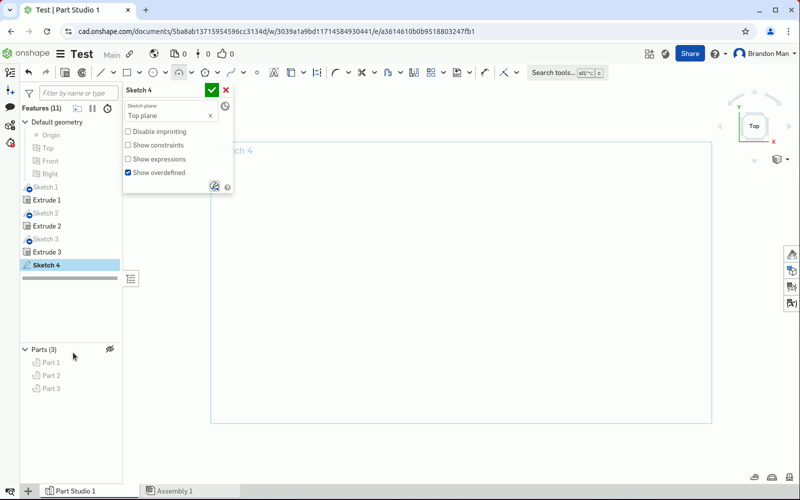
key_down(shift)
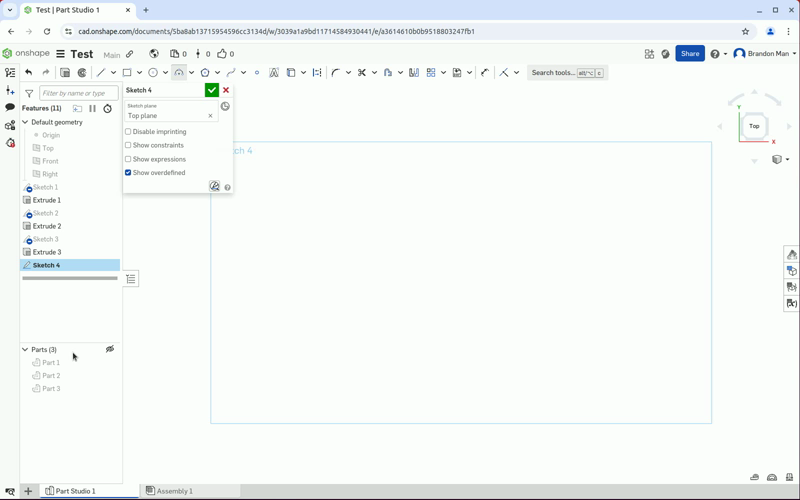
mouse_move(460, 354)
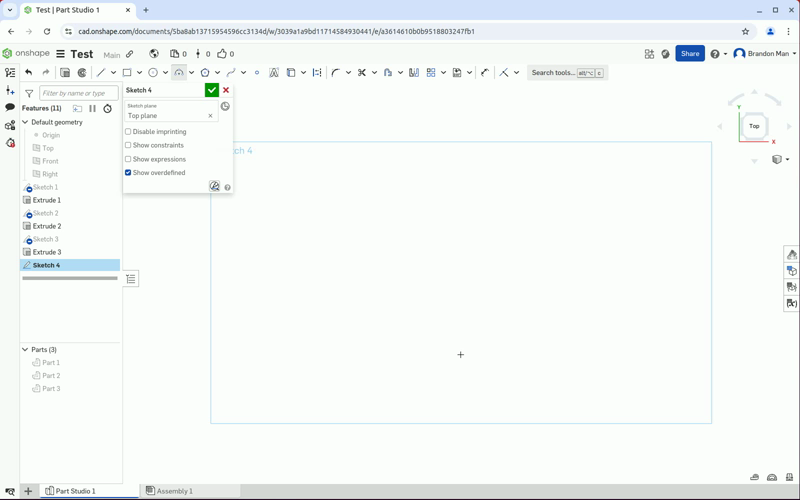
click(460, 354)
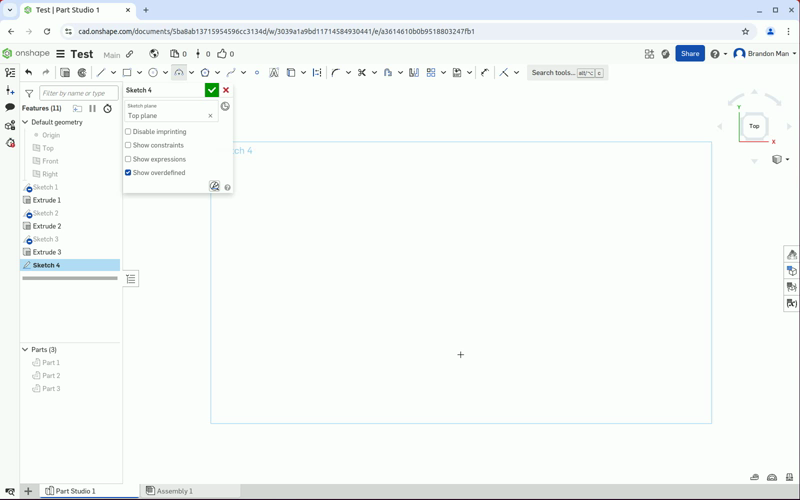
key_up(shift)
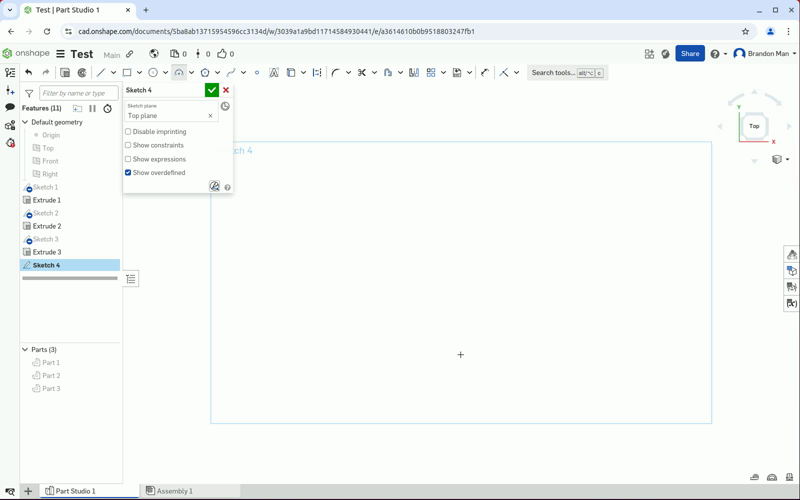
key_down(shift)
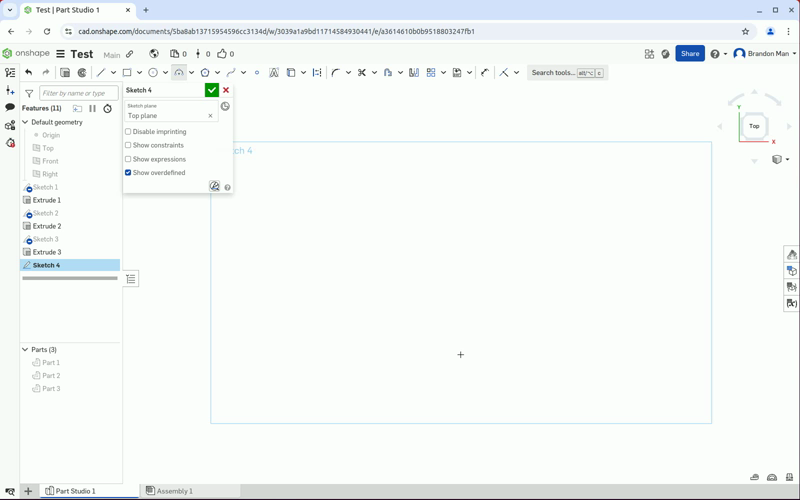
mouse_move(469, 362)
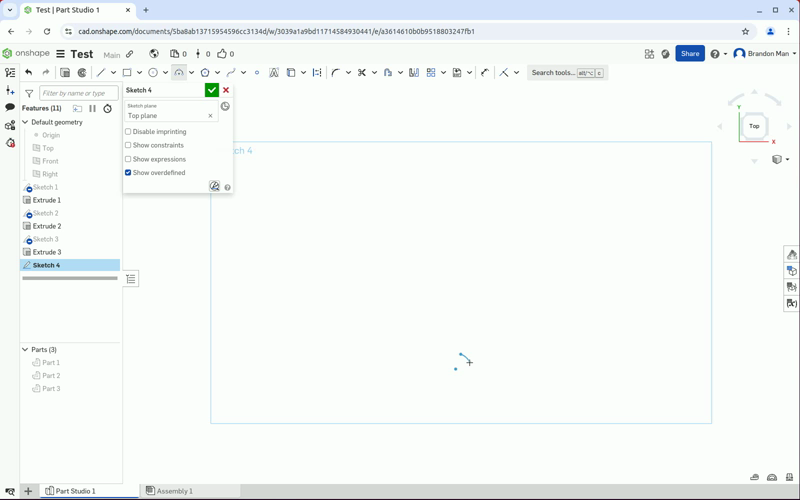
click(469, 362)
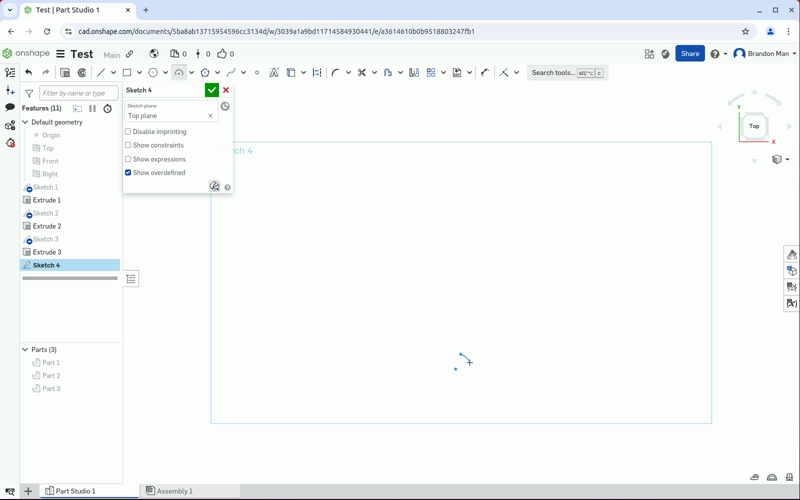
mouse_move(466, 356)
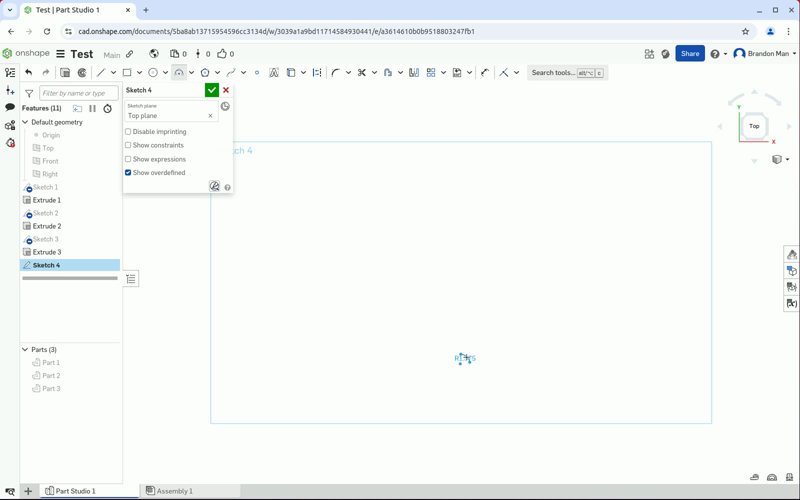
click(466, 356)
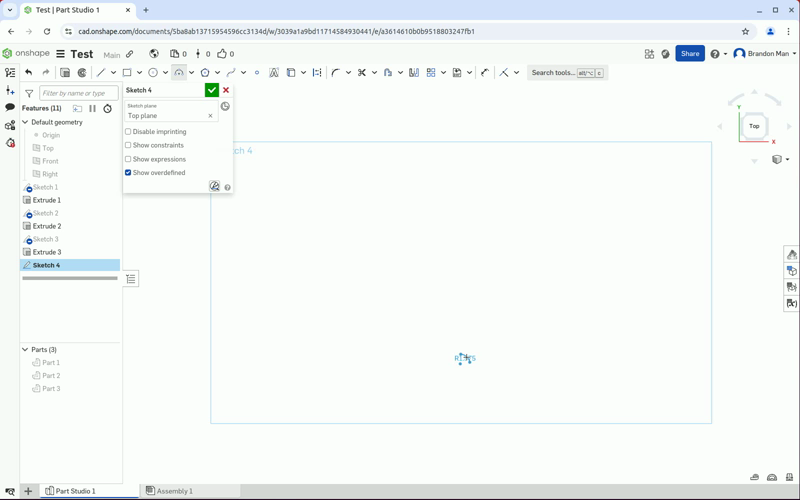
key_up(shift)
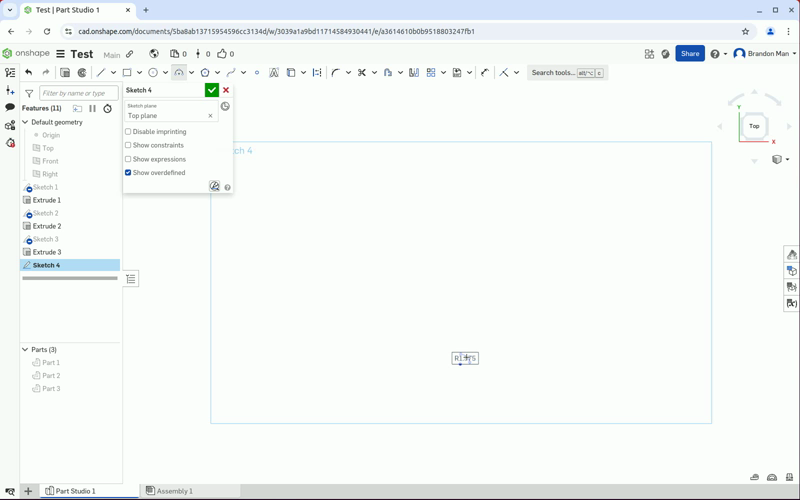
mouse_move(469, 362)
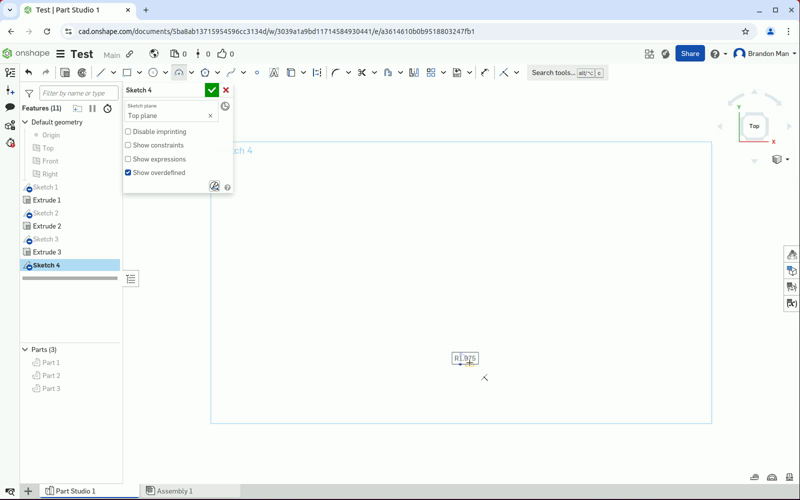
click(469, 362)
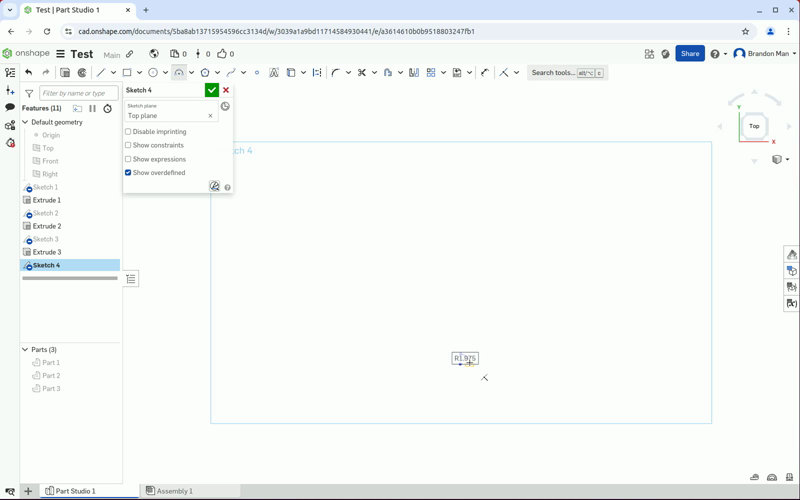
key_down(shift)
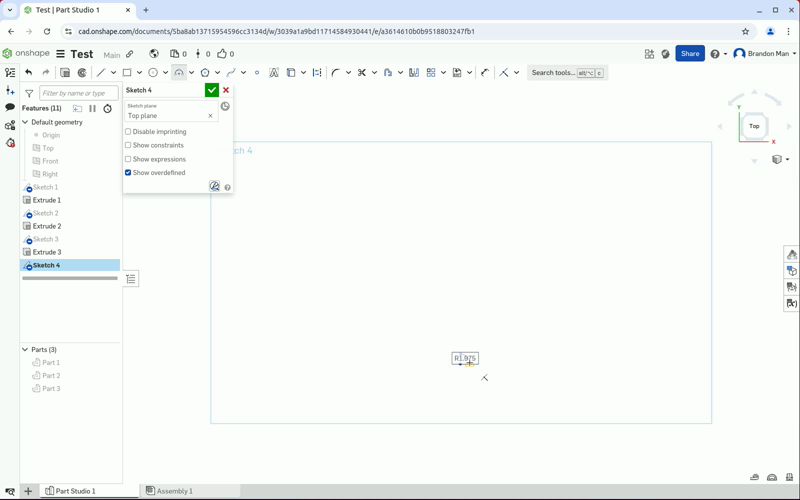
mouse_move(534, 249)
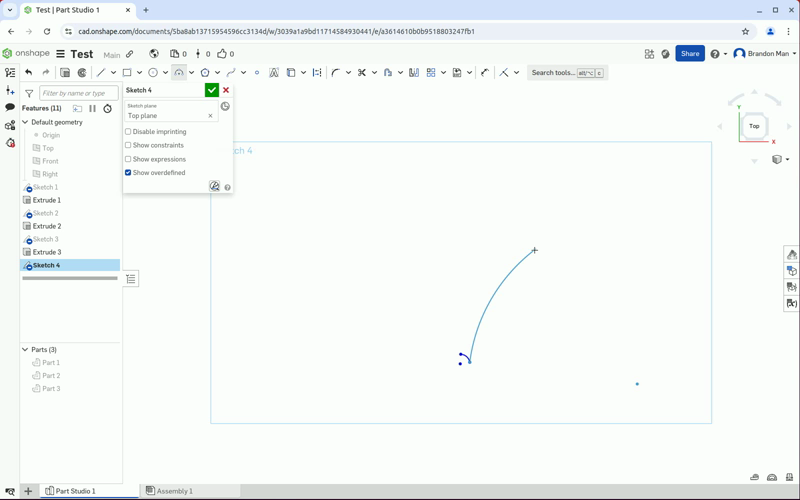
click(534, 249)
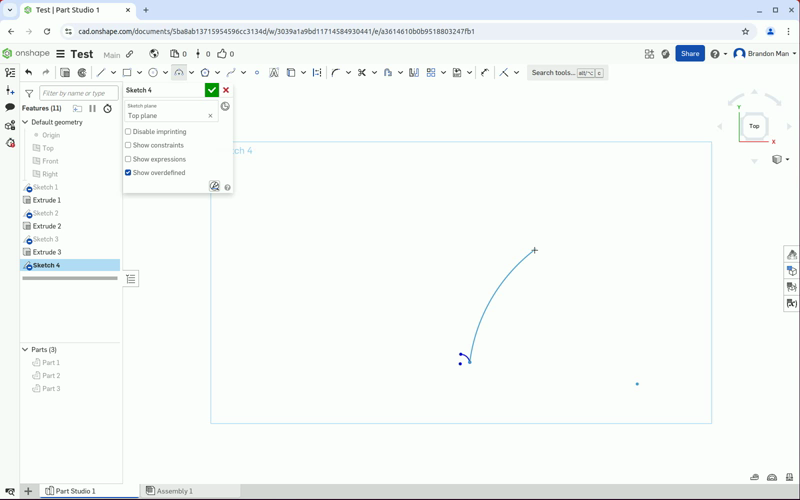
mouse_move(531, 322)
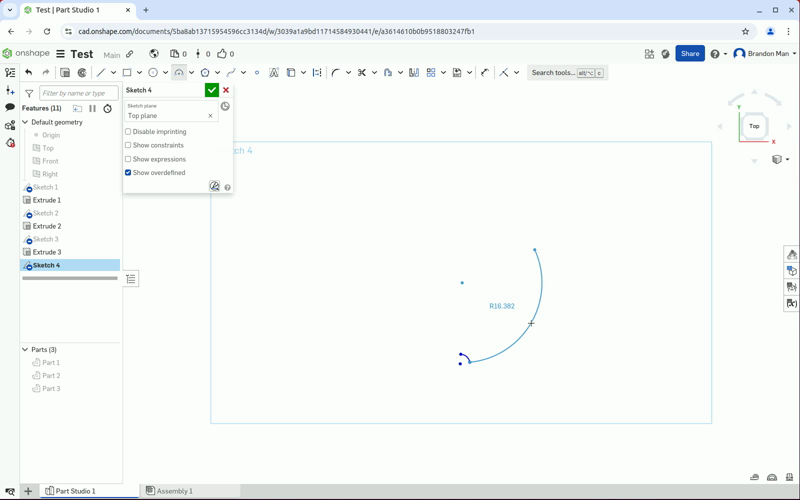
click(531, 322)
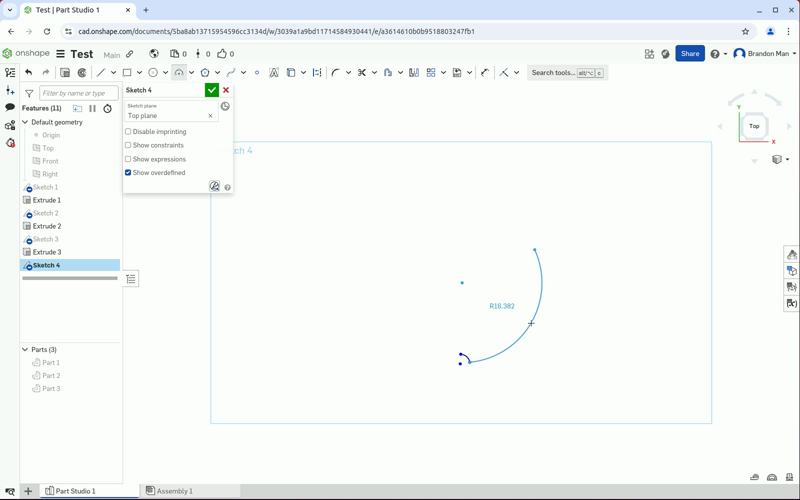
key_up(shift)
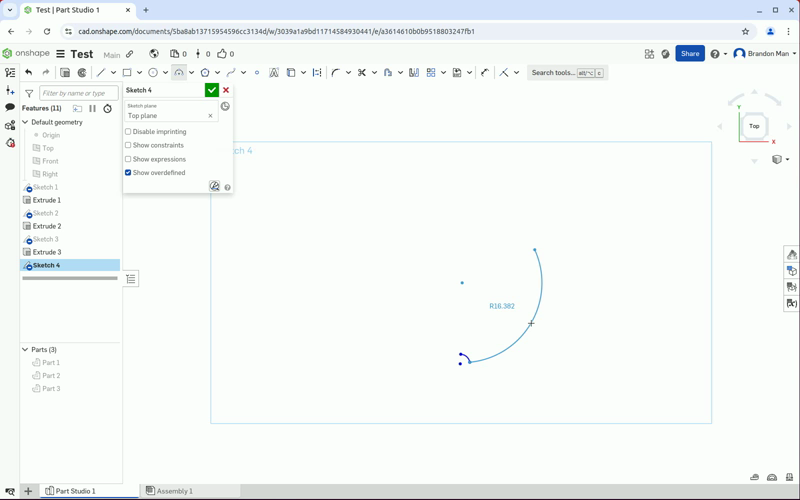
mouse_move(534, 249)
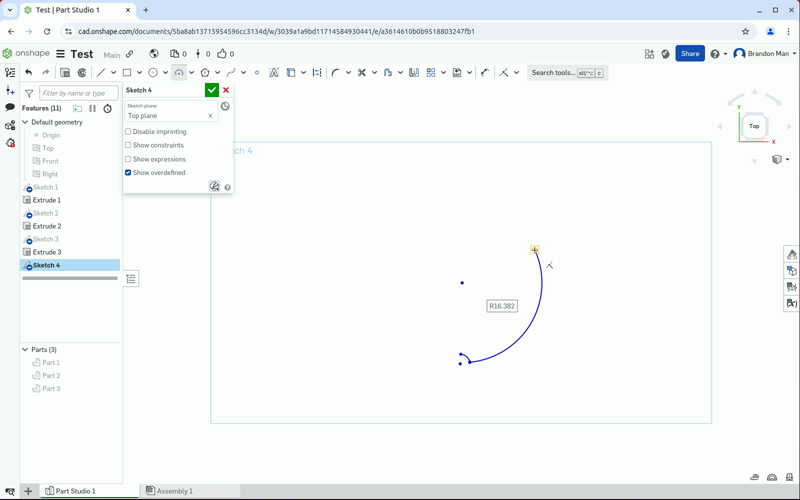
click(534, 249)
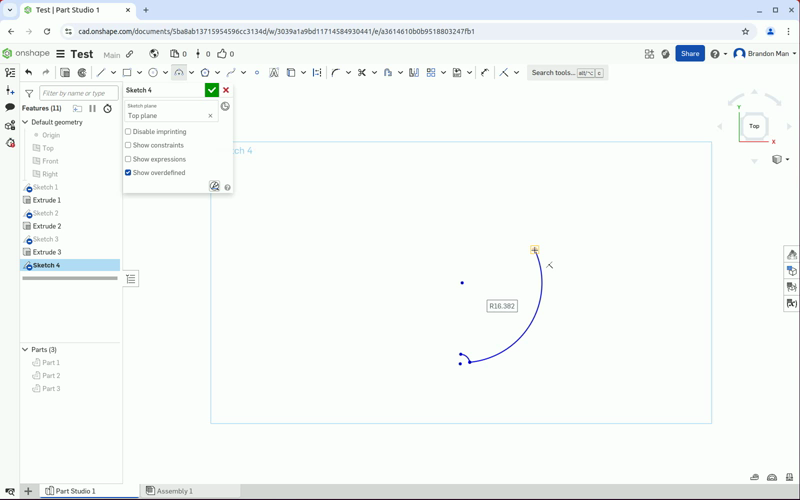
key_down(shift)
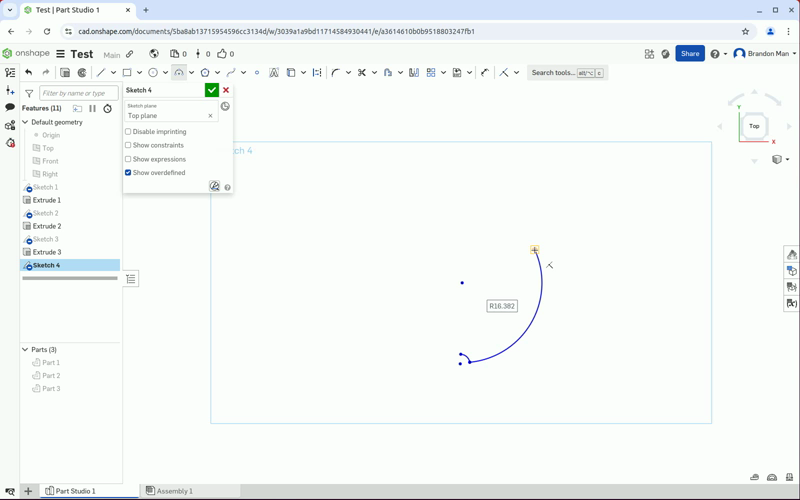
mouse_move(523, 246)
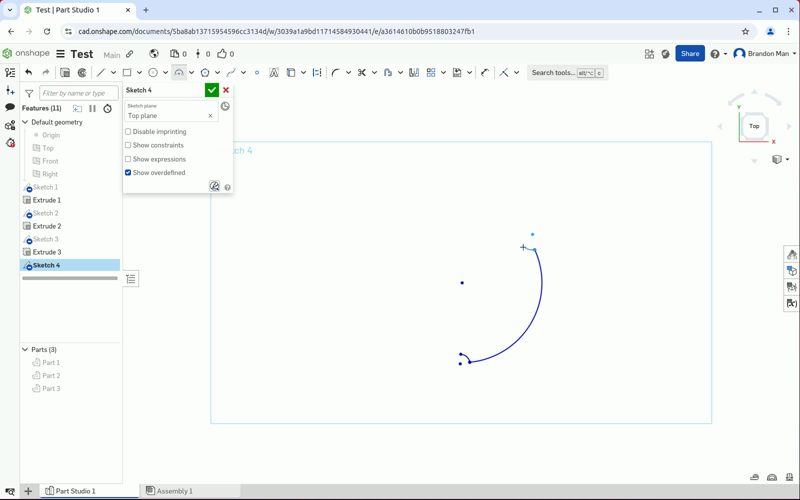
click(523, 246)
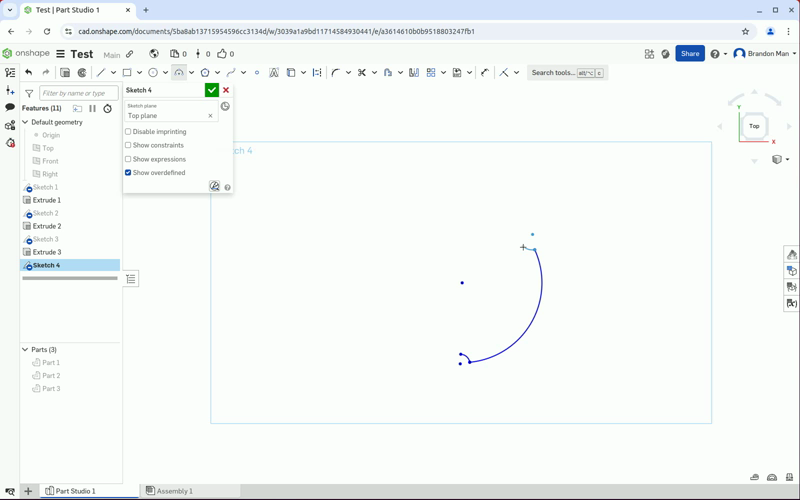
mouse_move(528, 250)
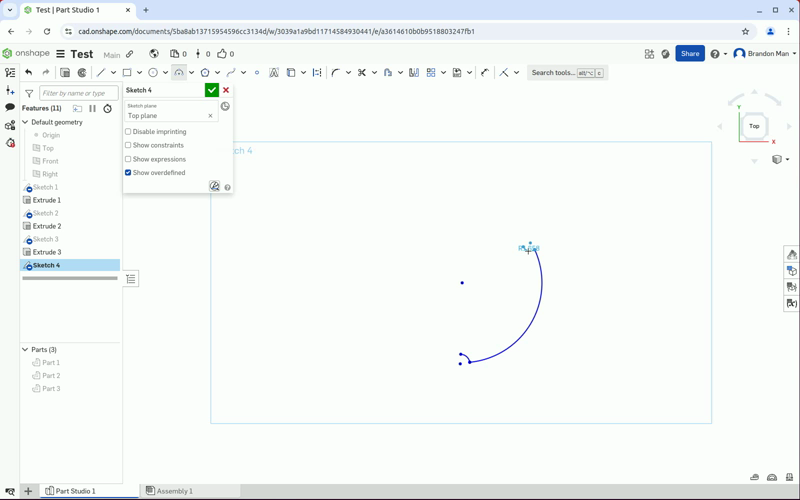
click(528, 250)
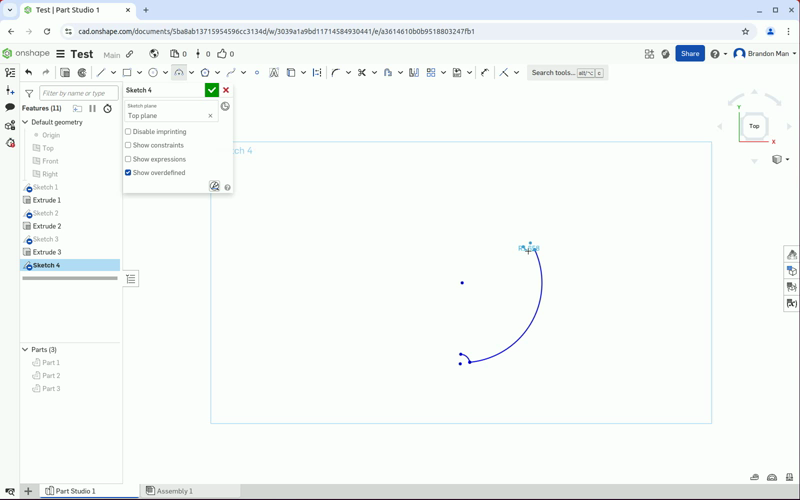
key_up(shift)
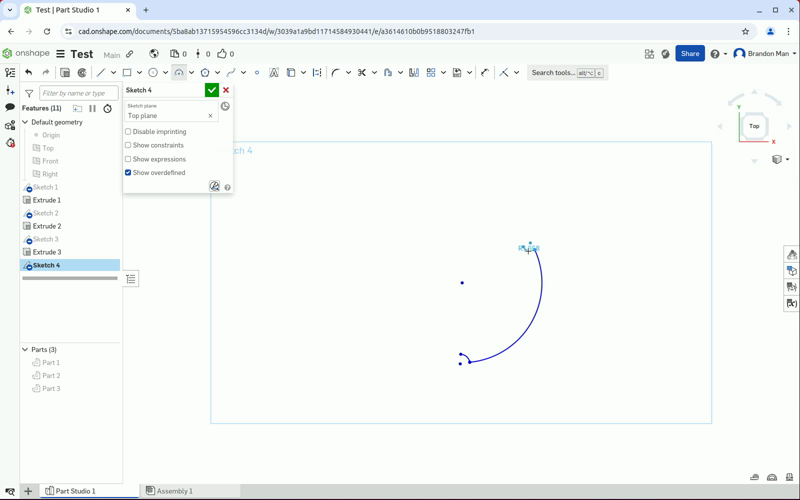
key(esc)
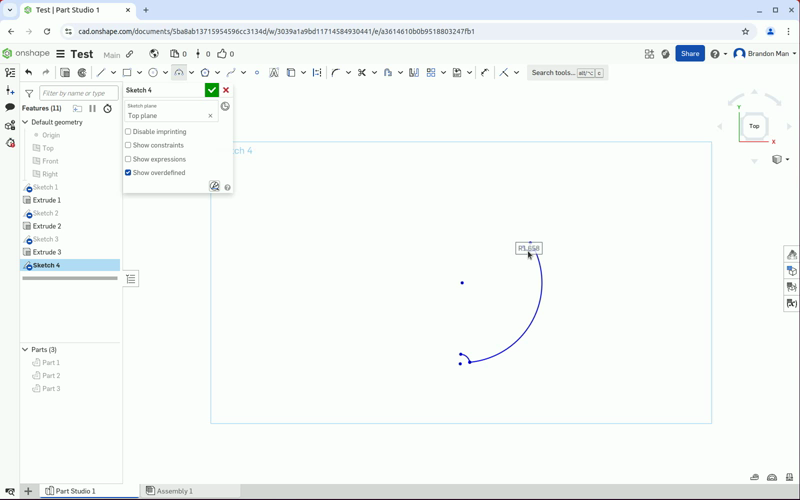
key(l)
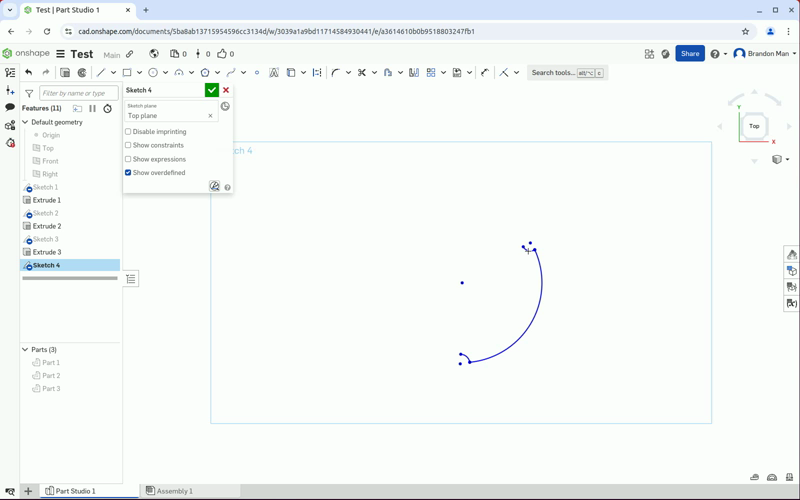
mouse_move(523, 246)
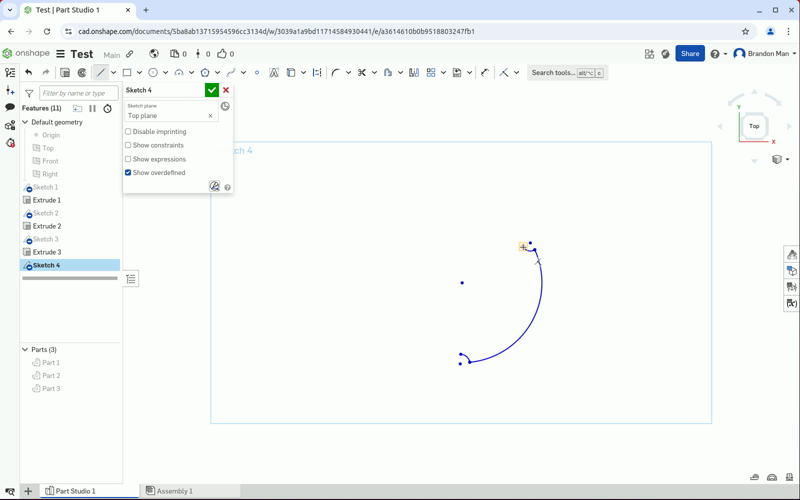
click(523, 246)
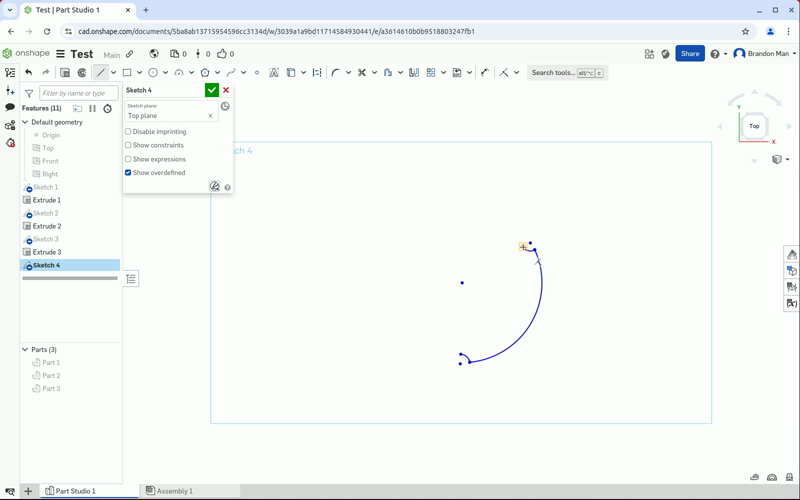
key_down(shift)
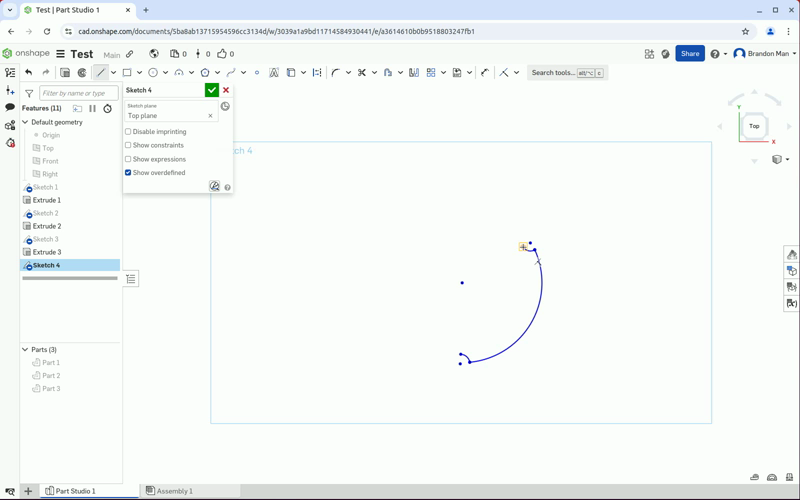
mouse_move(460, 282)
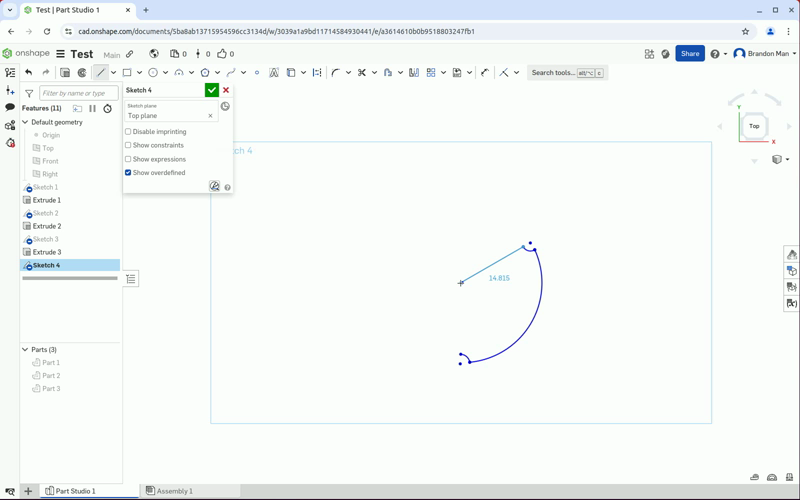
scroll(6)
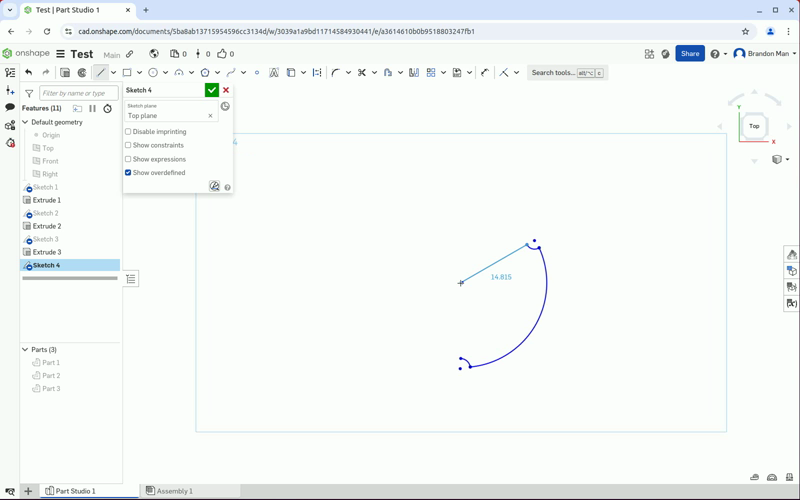
scroll(6)
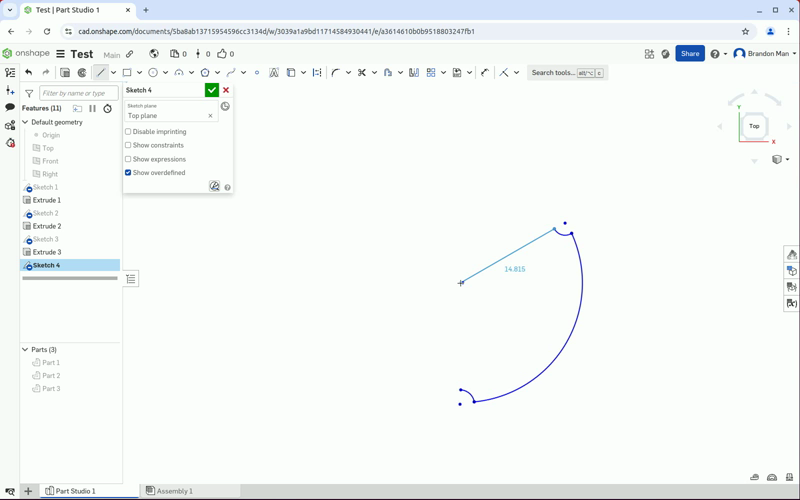
scroll(6)
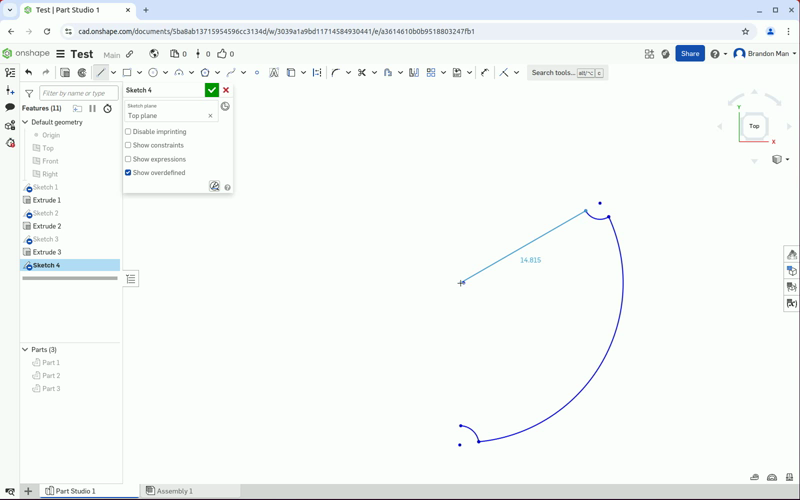
scroll(6)
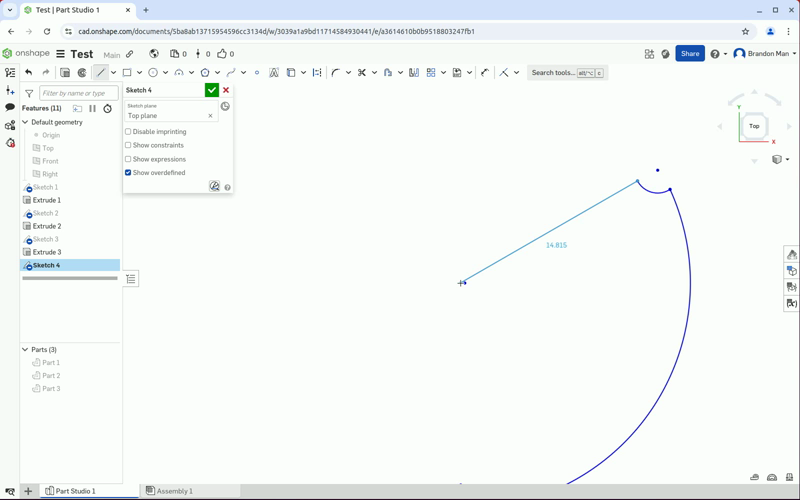
scroll(6)
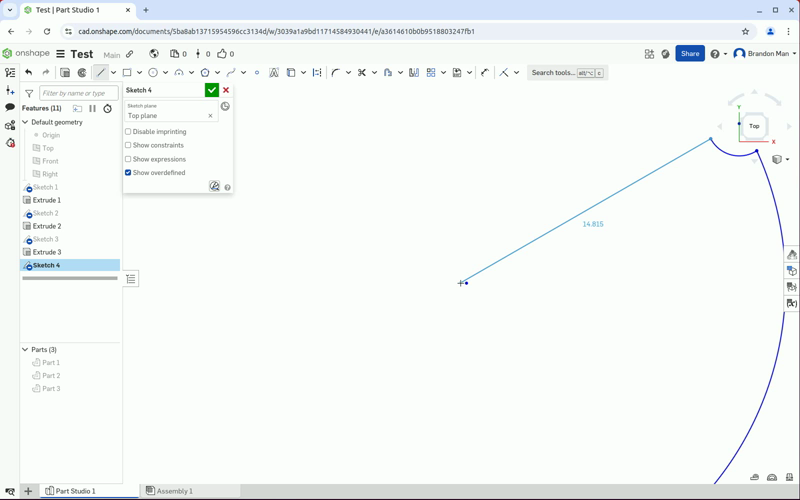
scroll(6)
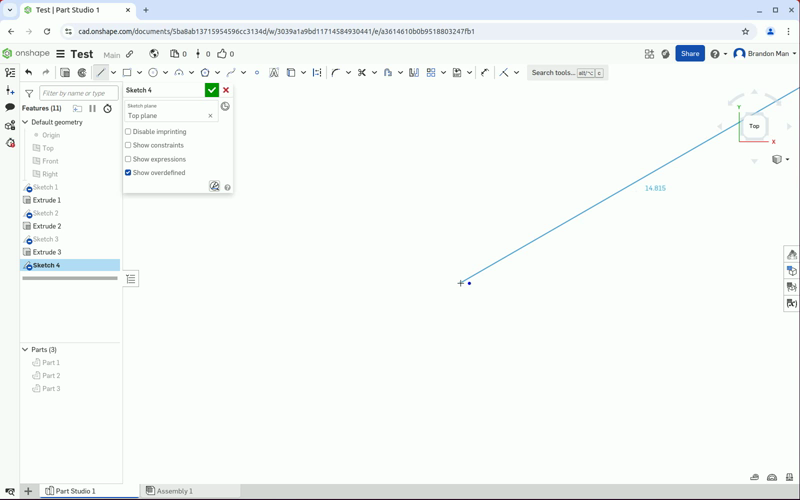
scroll(6)
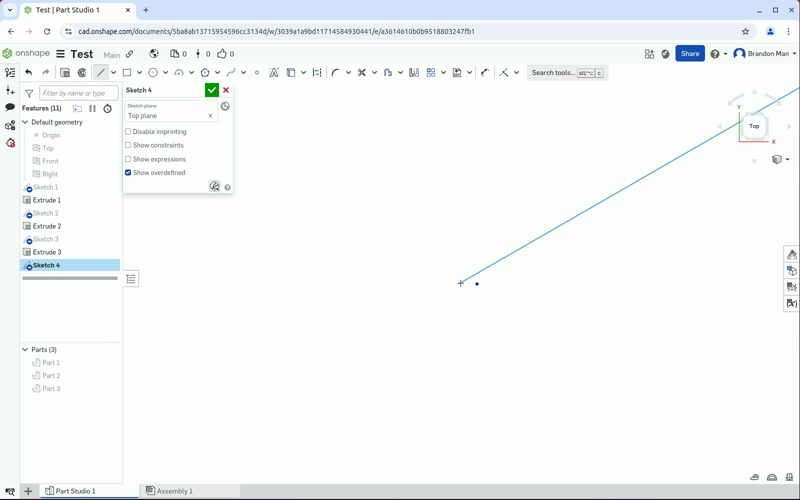
click(460, 282)
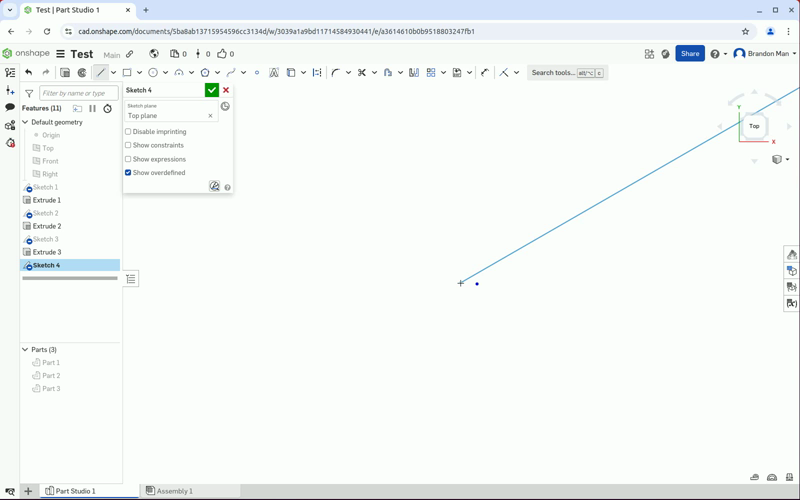
scroll(-6)
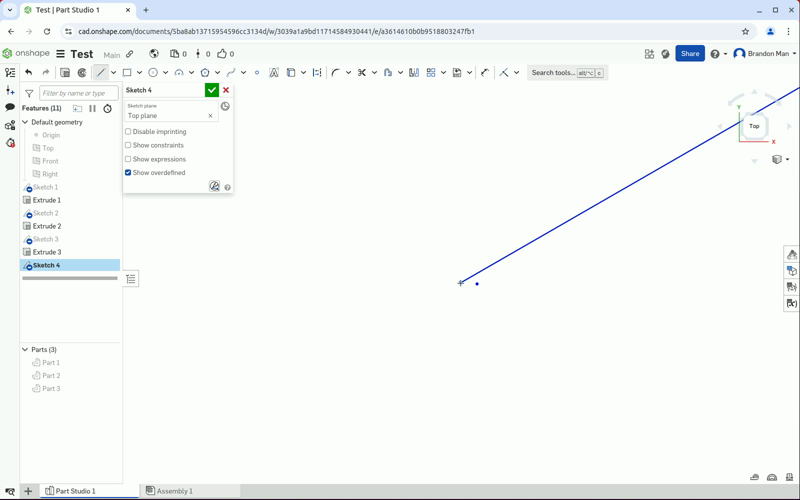
scroll(-6)
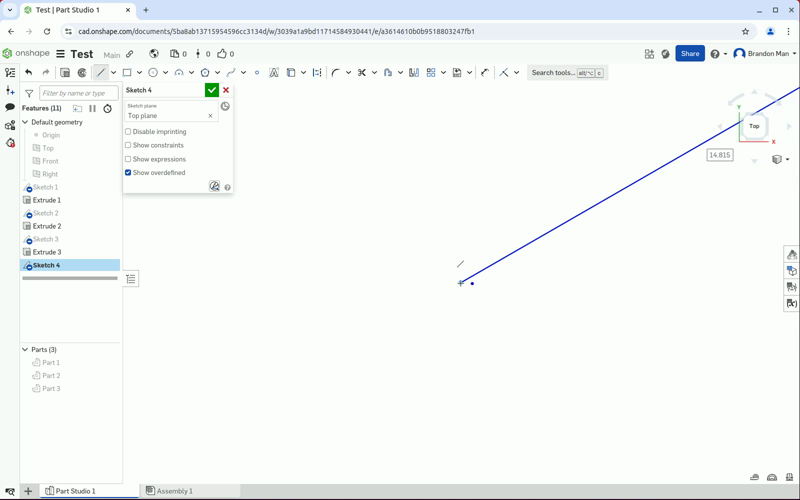
scroll(-6)
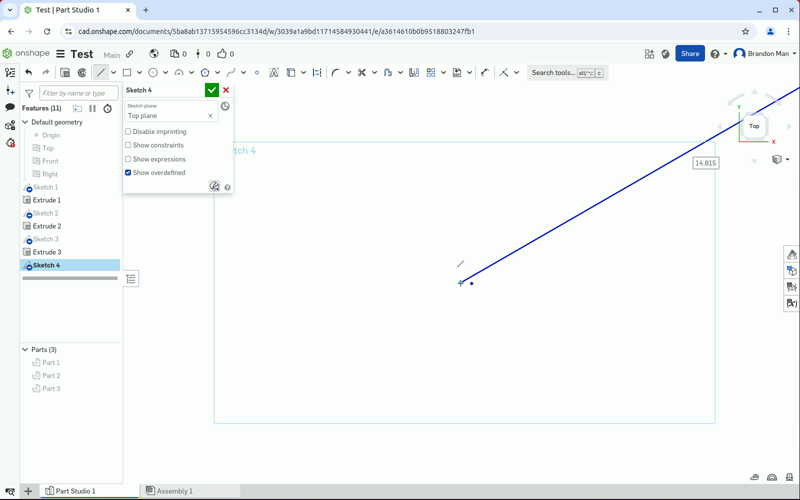
scroll(-6)
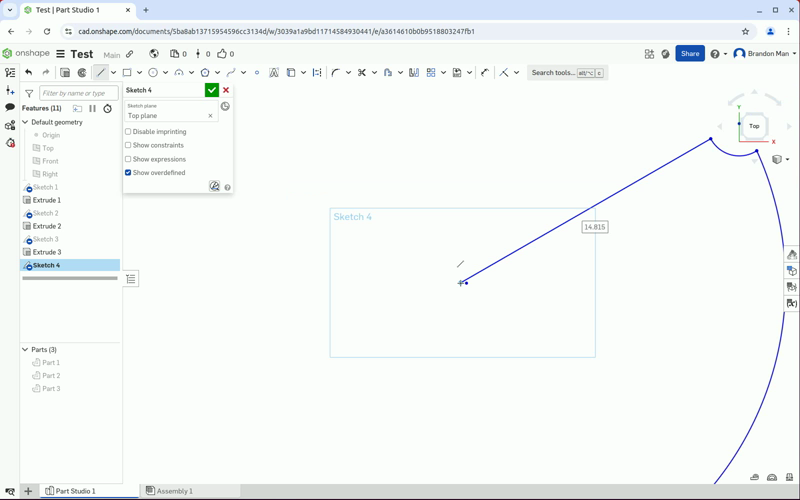
scroll(-6)
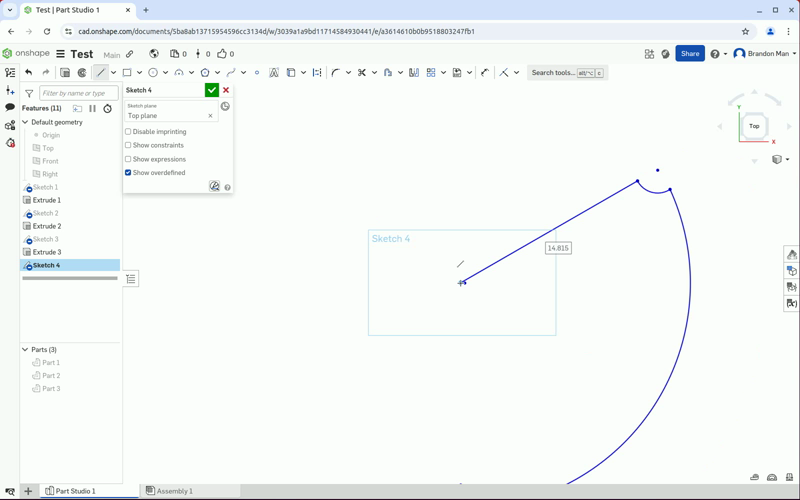
scroll(-6)
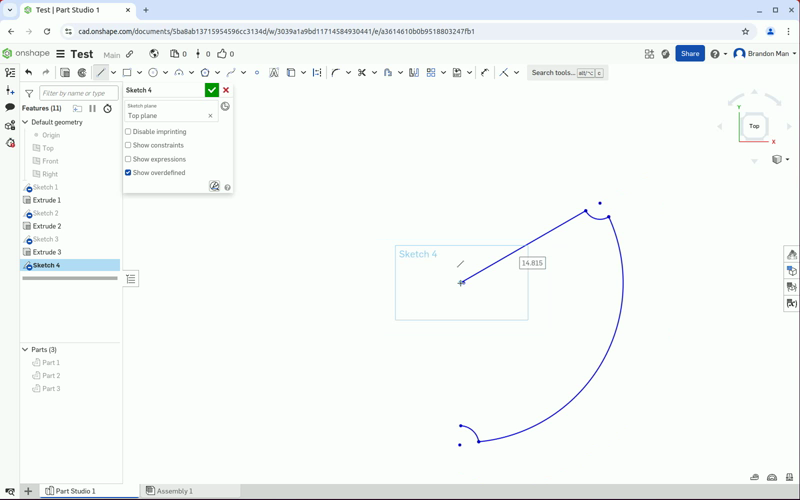
scroll(-6)
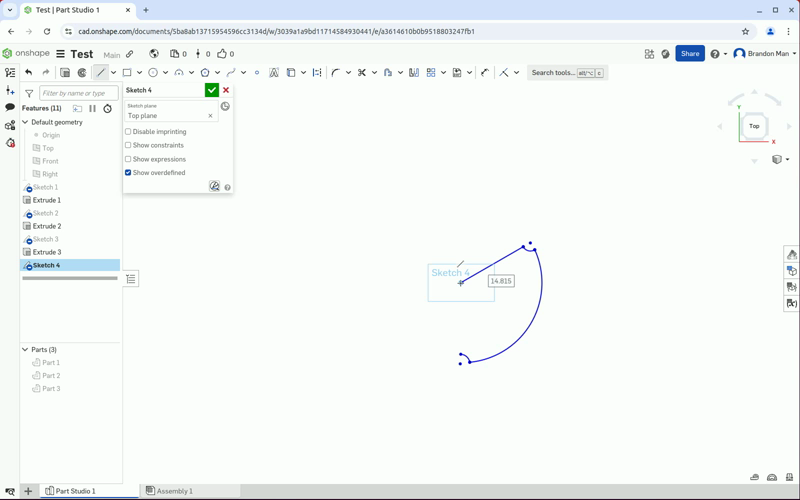
key_up(shift)
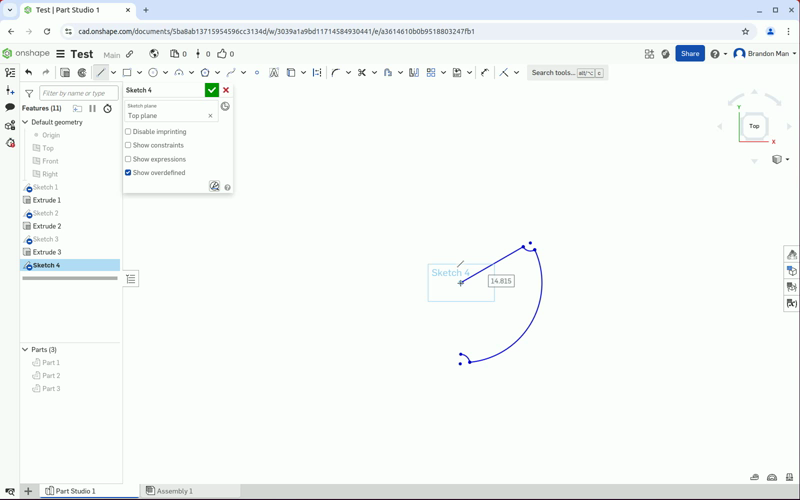
key_down(shift)
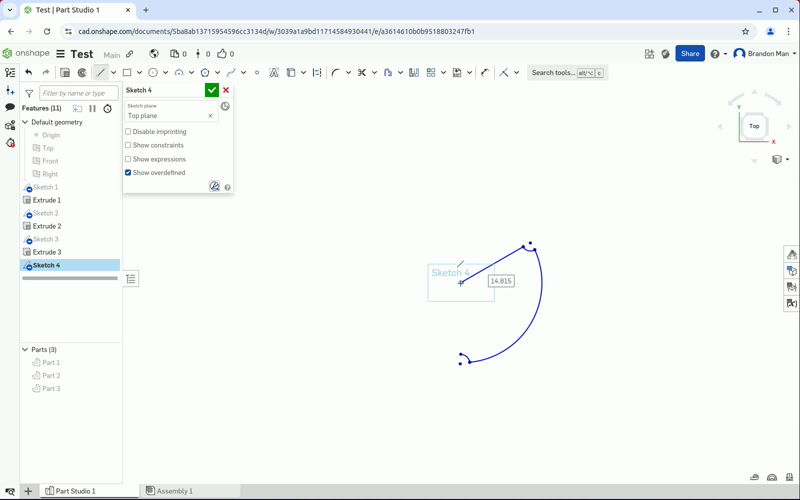
mouse_move(460, 354)
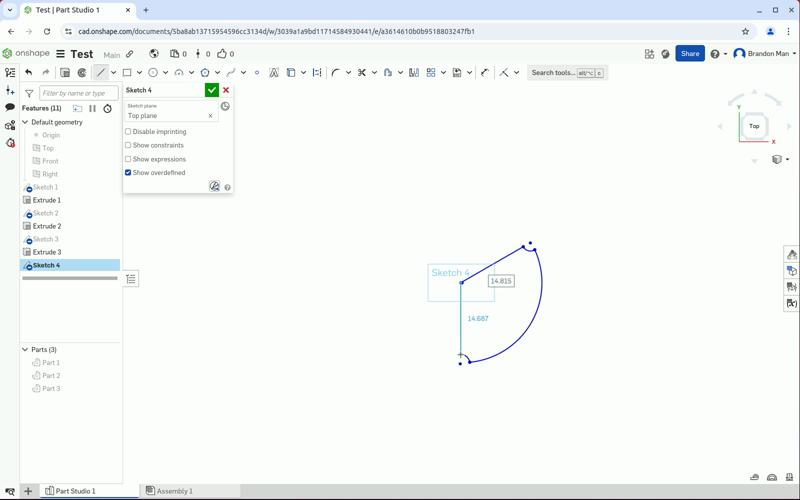
key_up(shift)
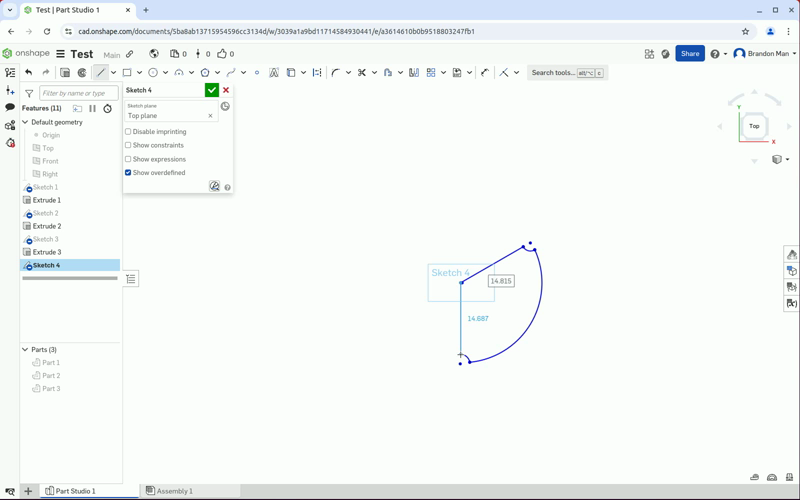
click(460, 354)
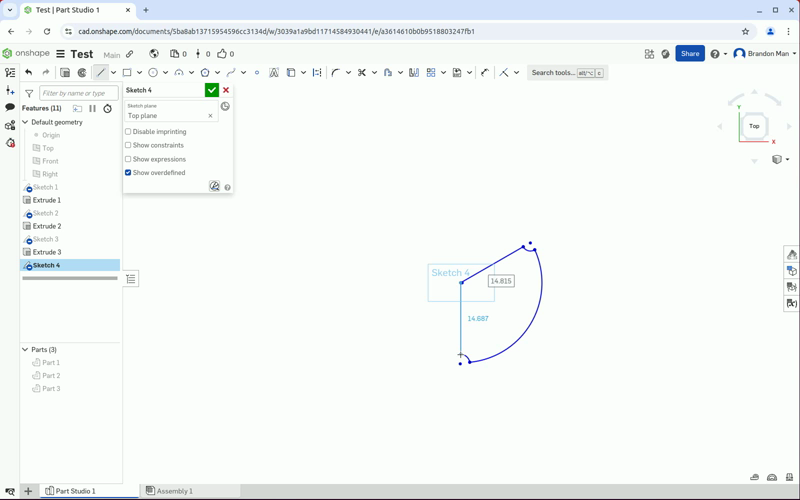
key(esc)
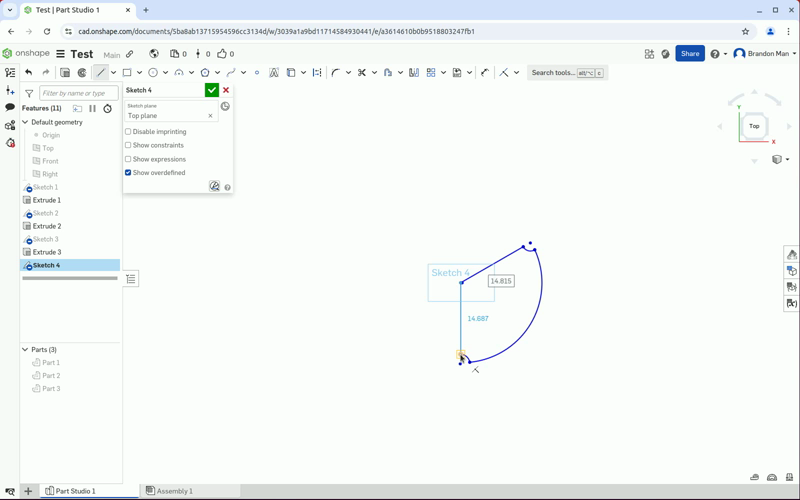
mouse_move(525, 270)
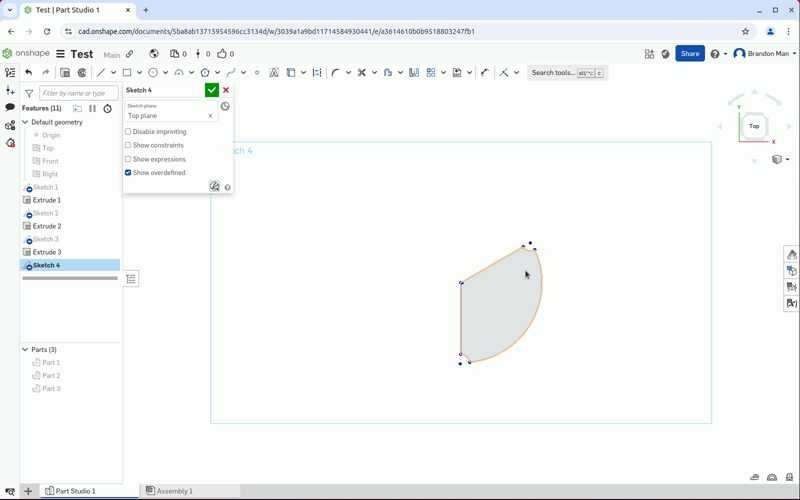
click(525, 270)
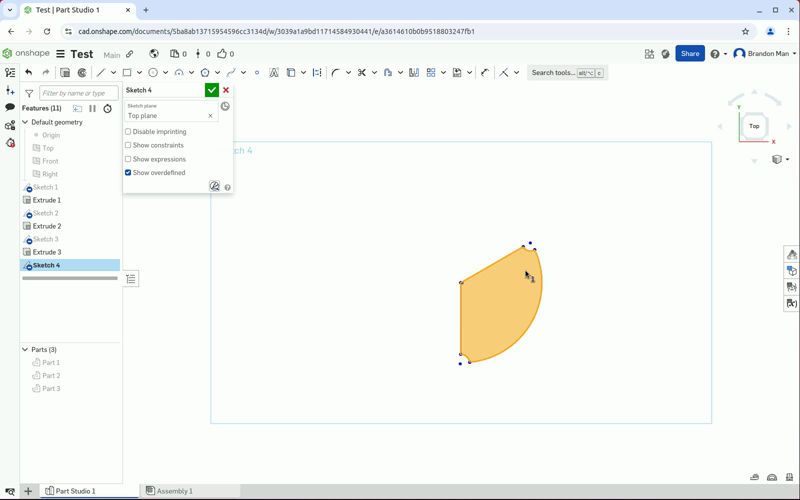
mouse_move(73, 352)
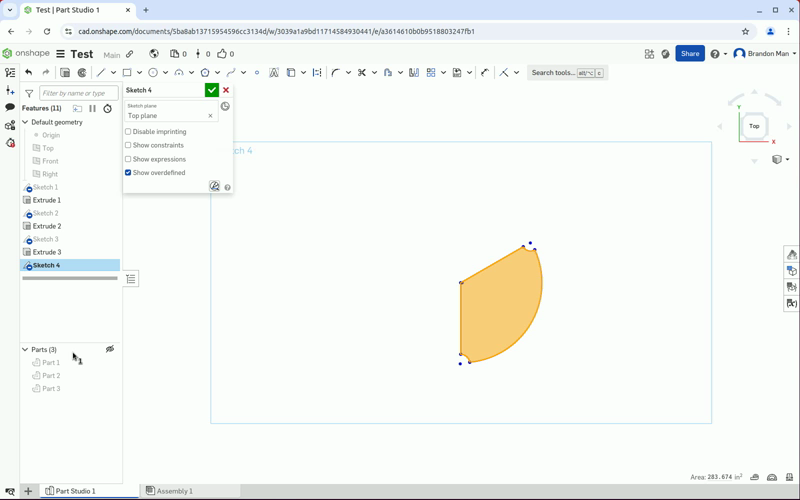
key(shift+y)
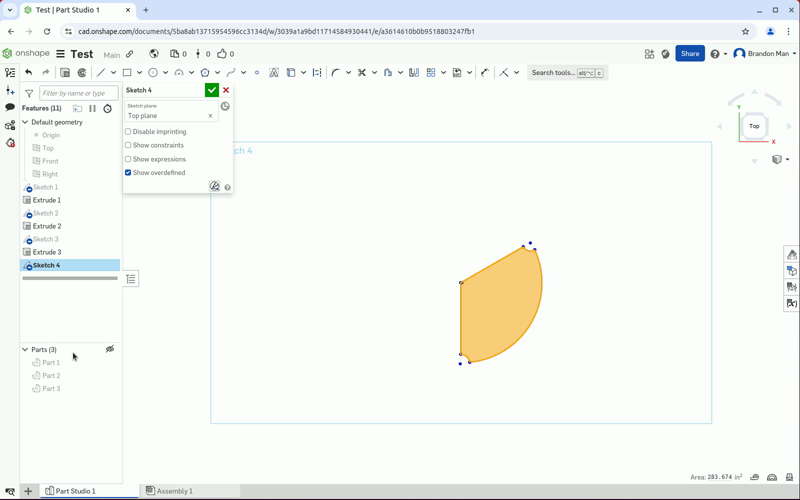
key(shift+e)
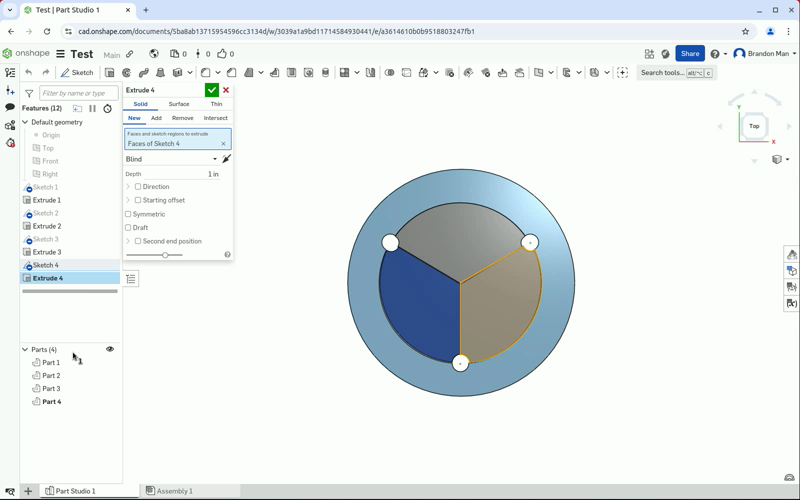
mouse_move(143, 106)
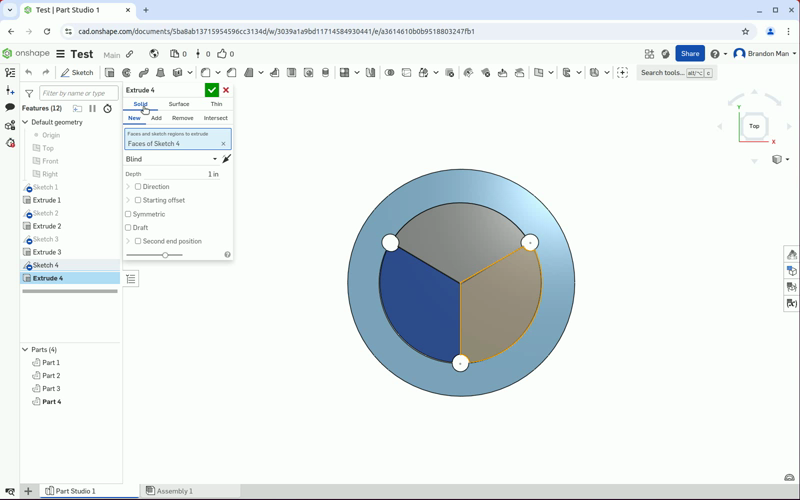
click(143, 106)
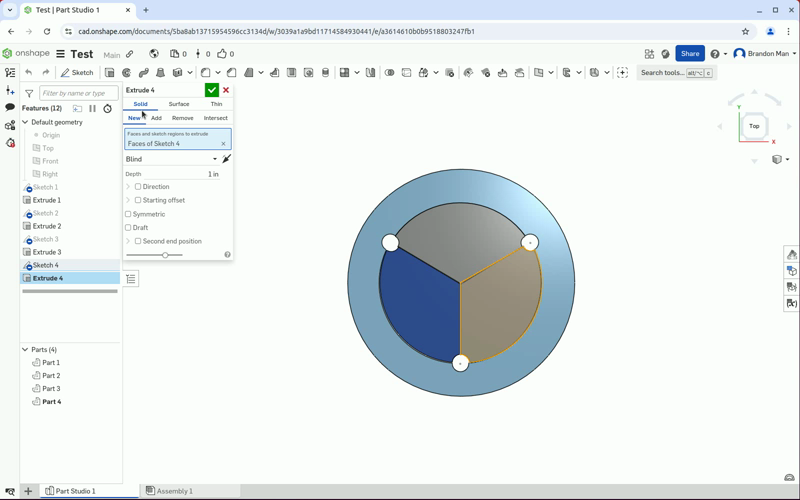
mouse_move(137, 120)
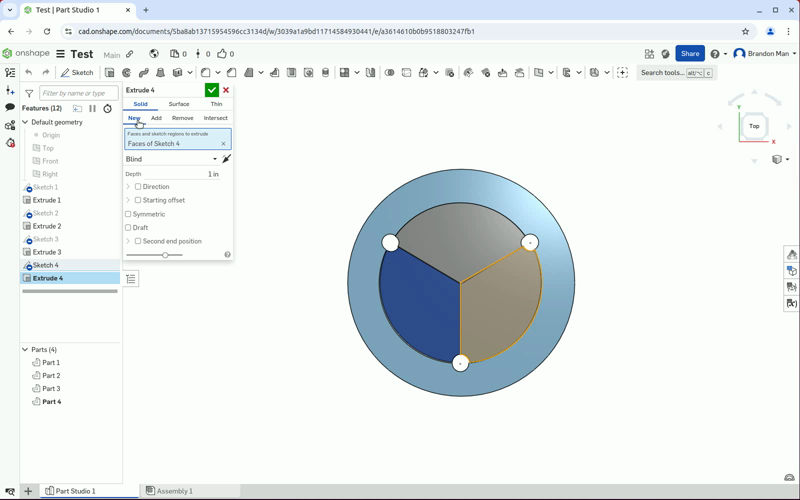
click(137, 120)
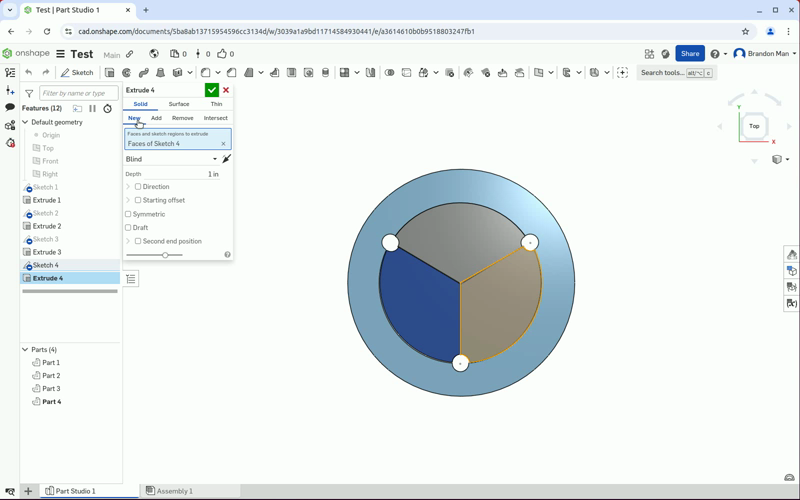
key(tab, 4)
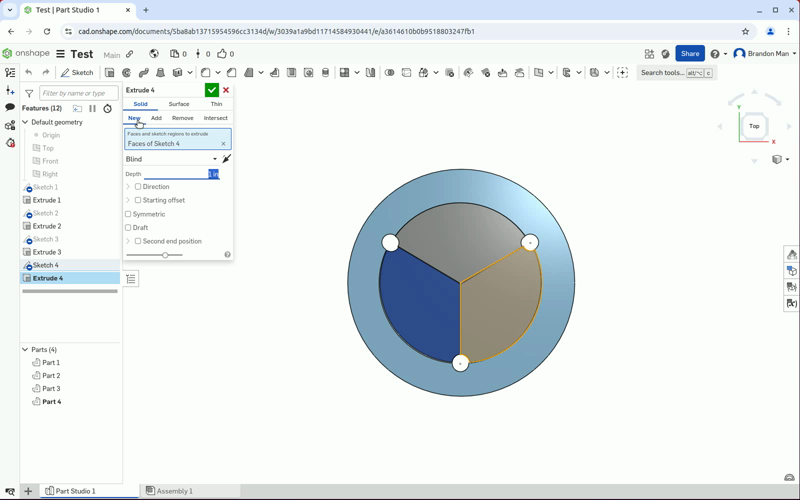
text(5.296)
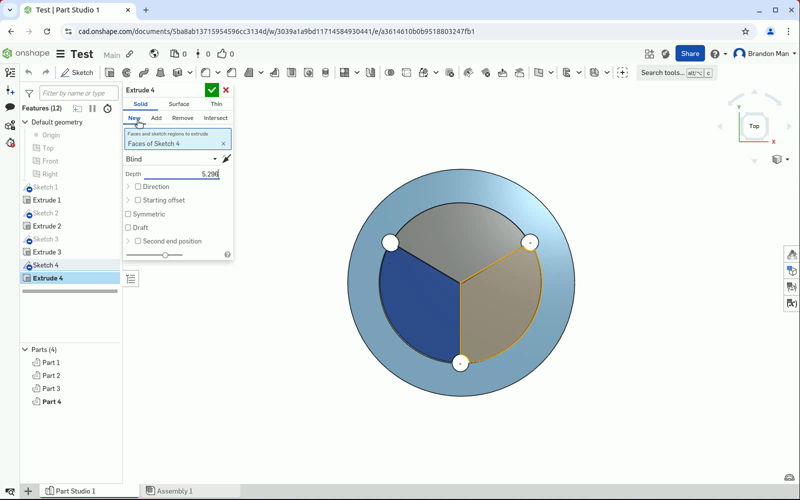
key(enter)
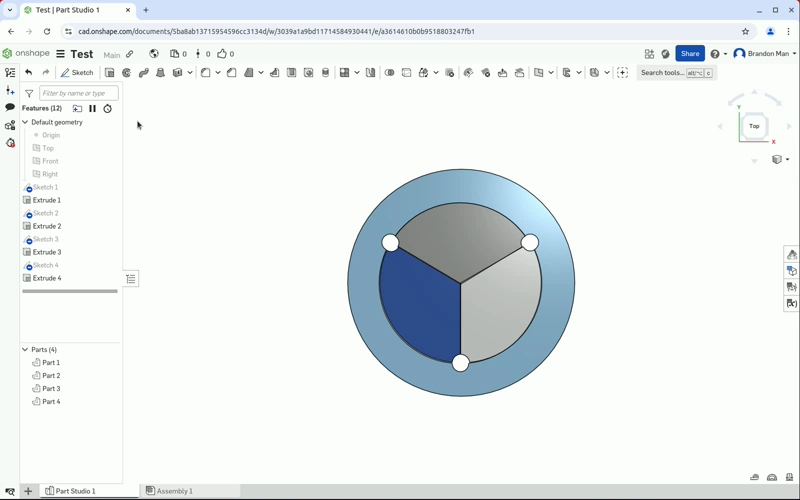
key(shift+h)
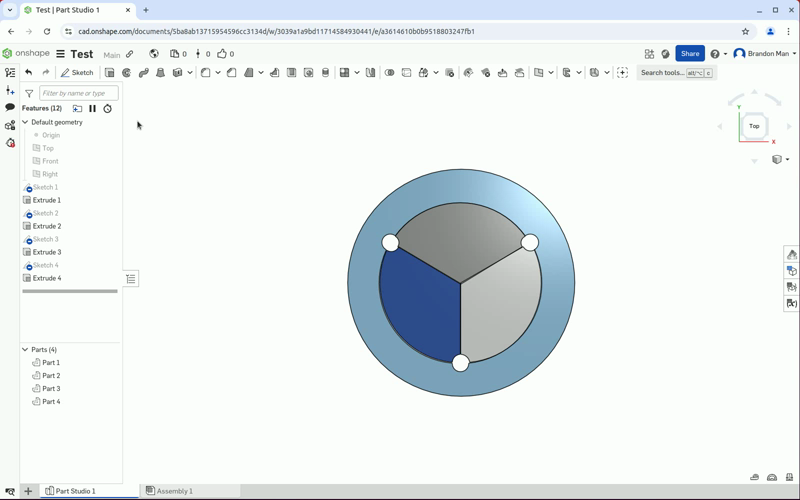
key(shift+h)
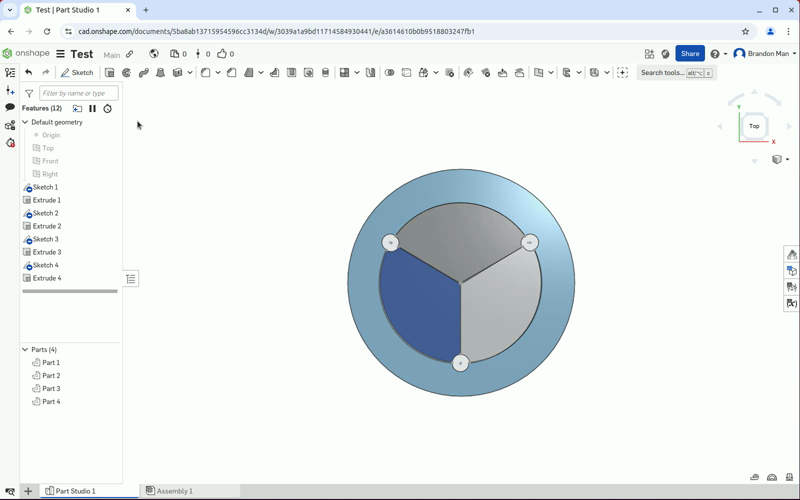
key(shift+7)
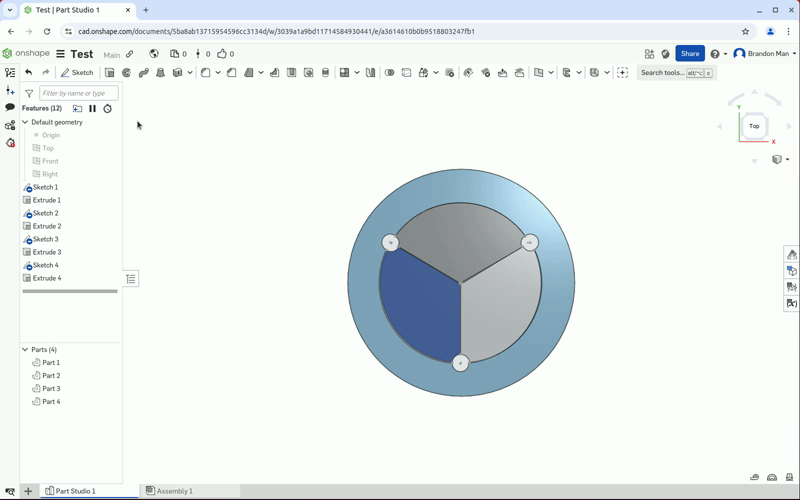
key(up, 3)
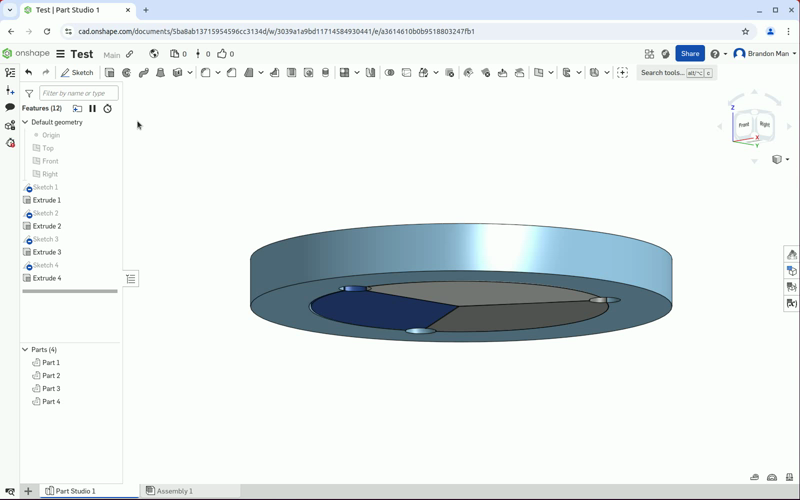
key(left, 3)
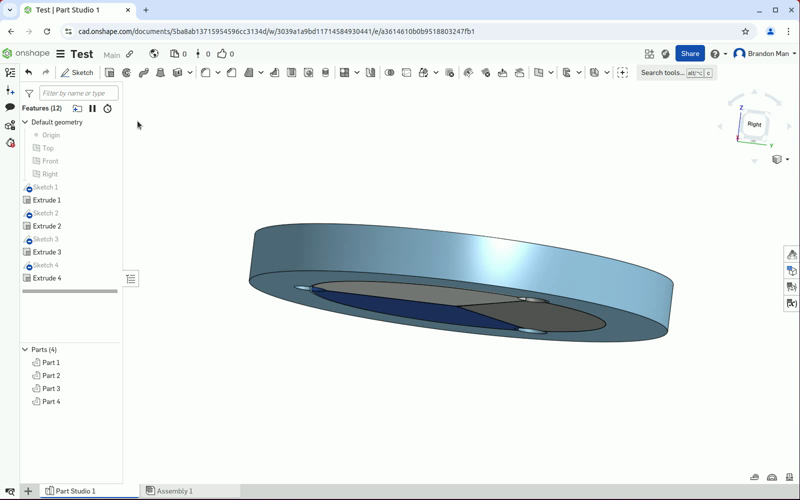
key(right, 3)
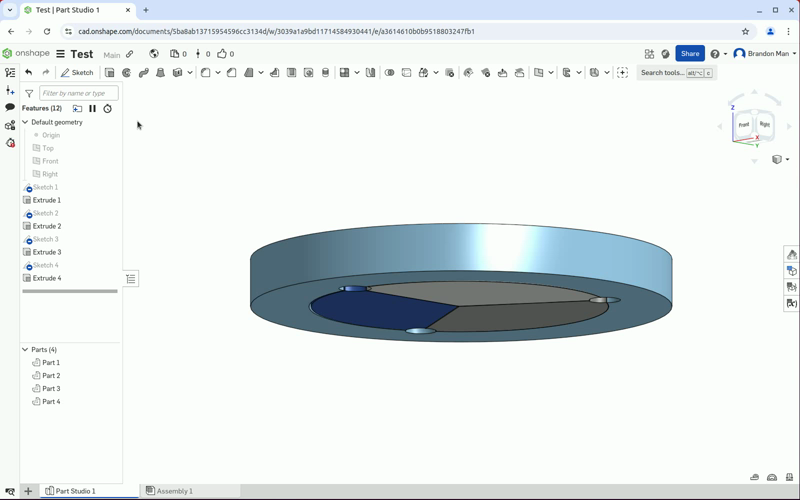
key(down, 3)
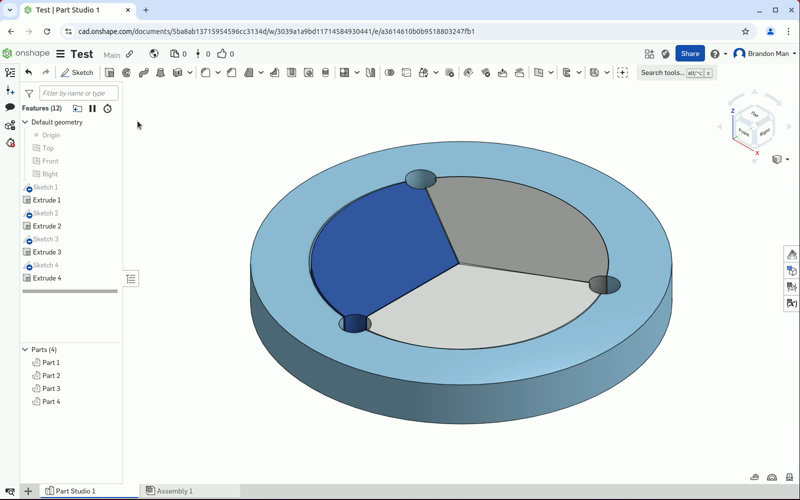
mouse_move(73, 189)
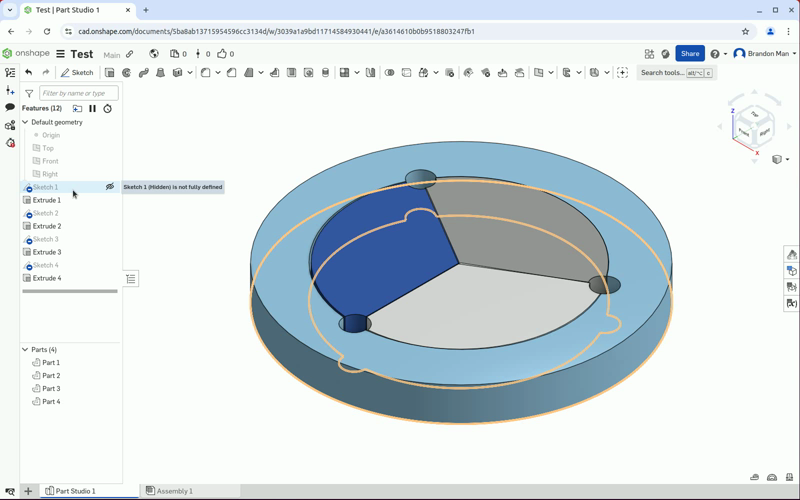
click(73, 189)